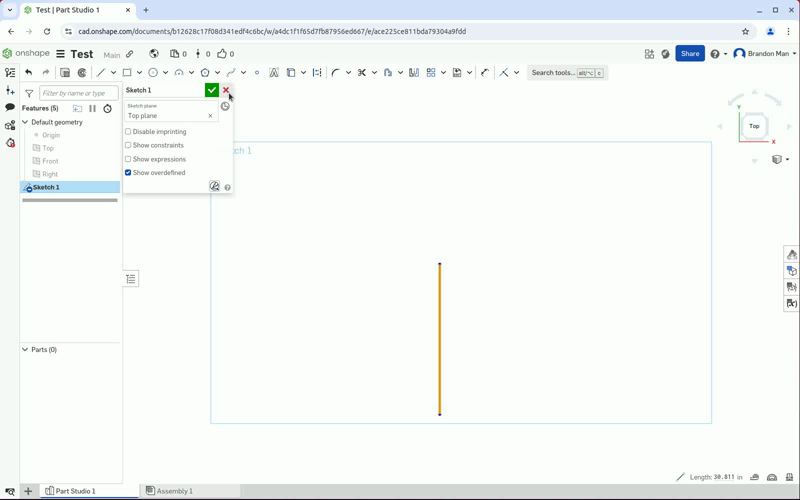
key(shift+h)
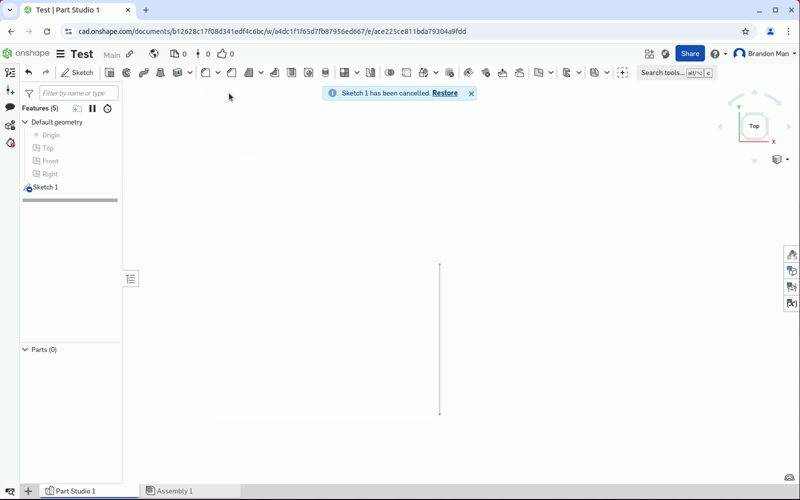
key(shift+s)
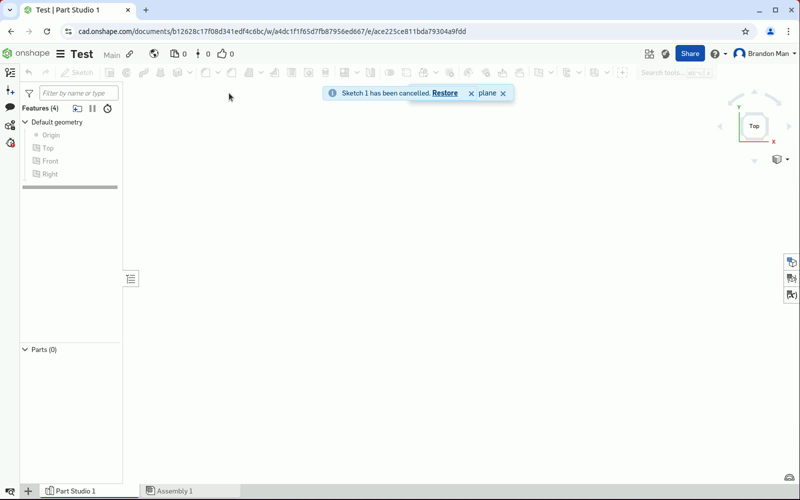
mouse_move(73, 150)
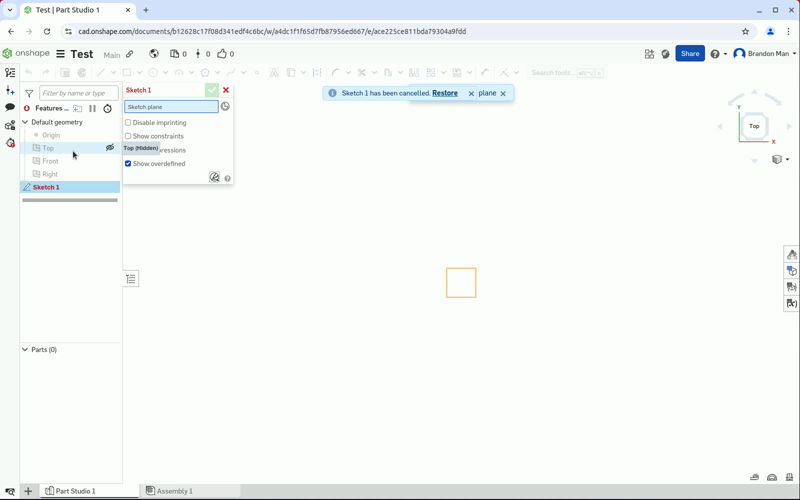
click(73, 150)
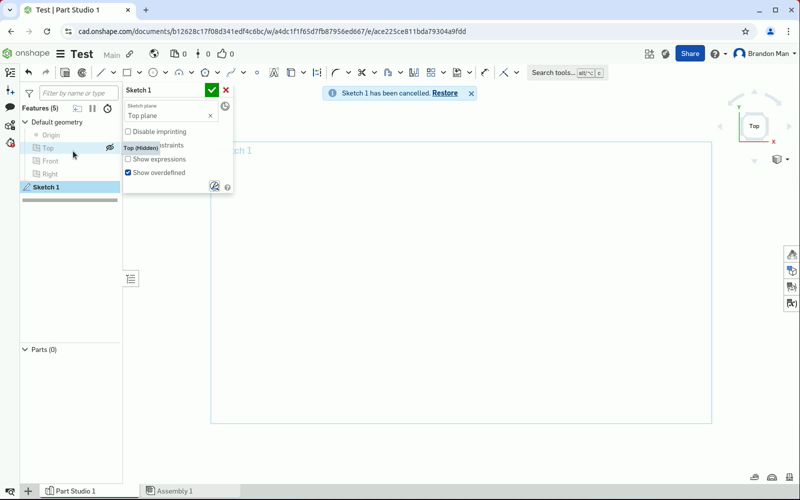
mouse_move(73, 352)
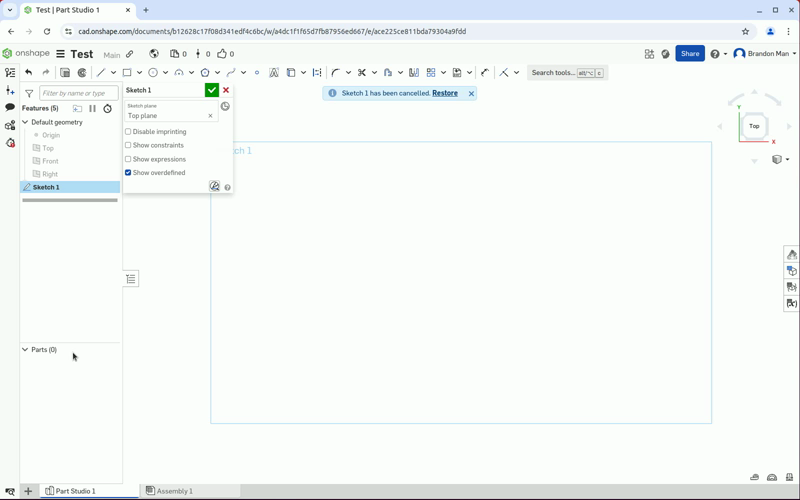
key(y)
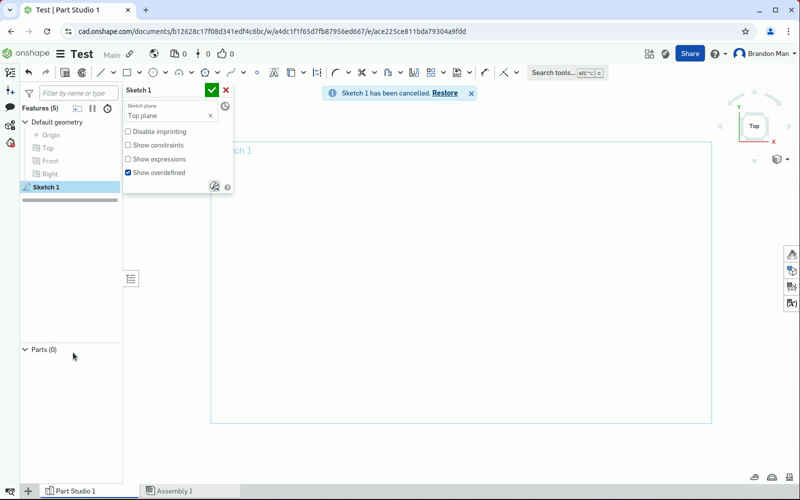
key(l)
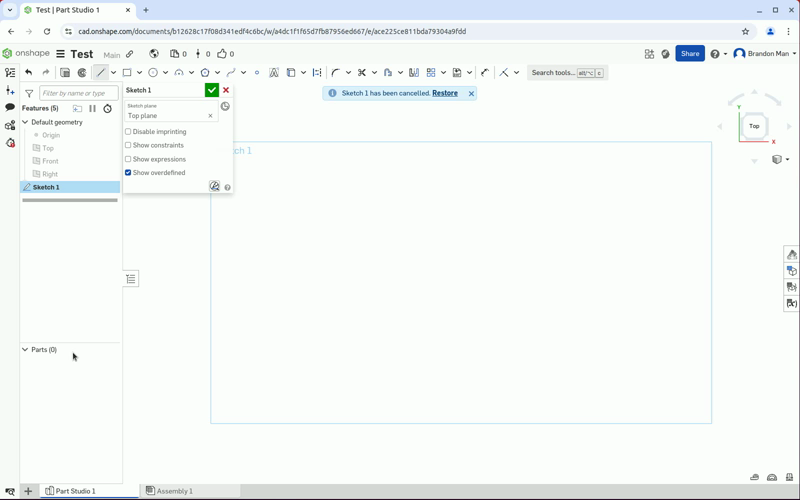
key_down(shift)
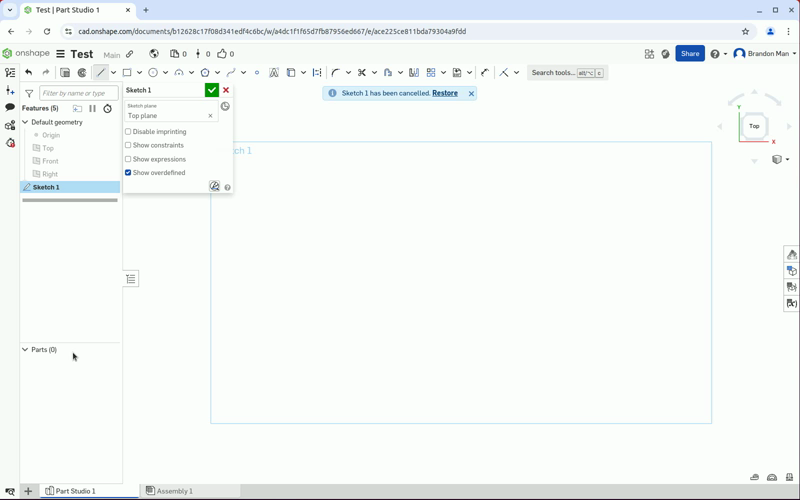
mouse_move(348, 290)
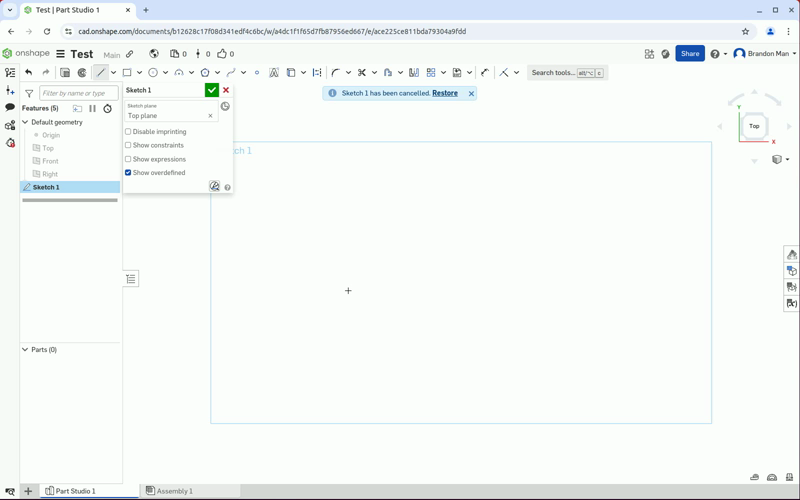
click(348, 290)
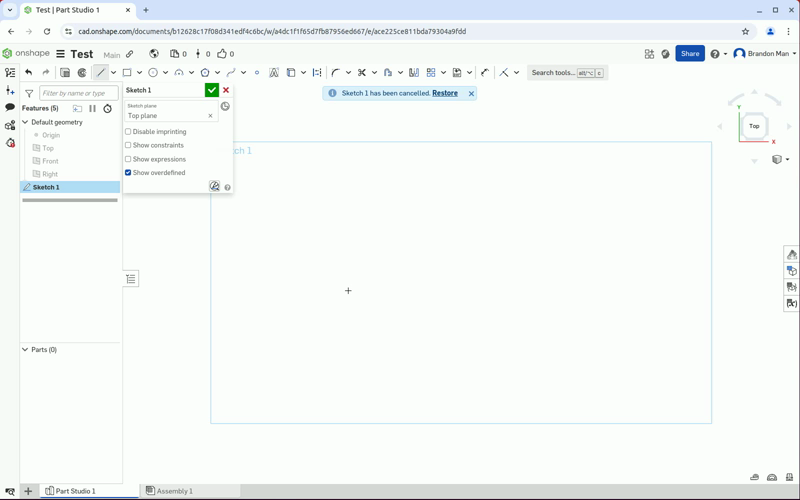
key_up(shift)
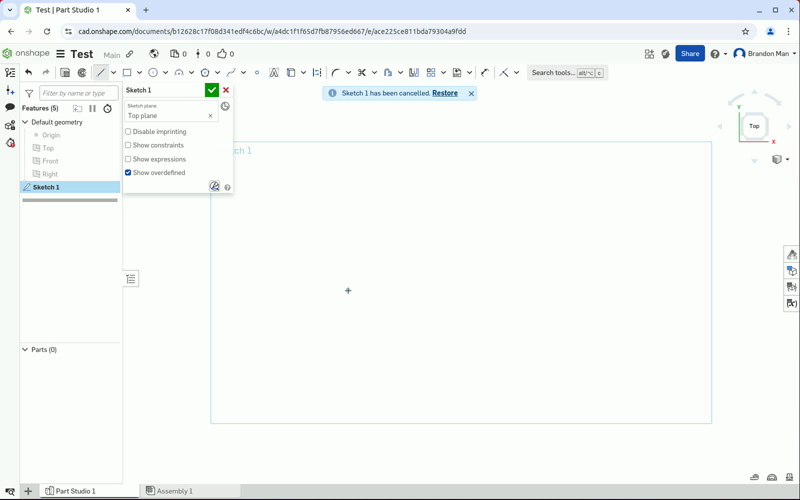
key_down(shift)
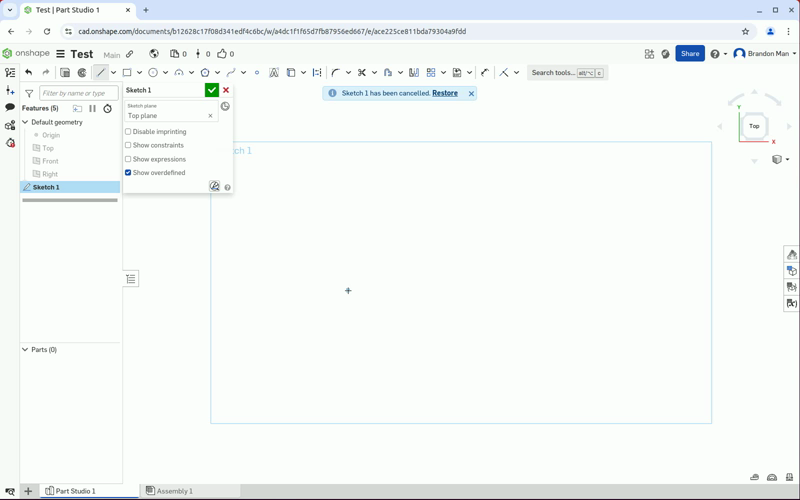
mouse_move(378, 290)
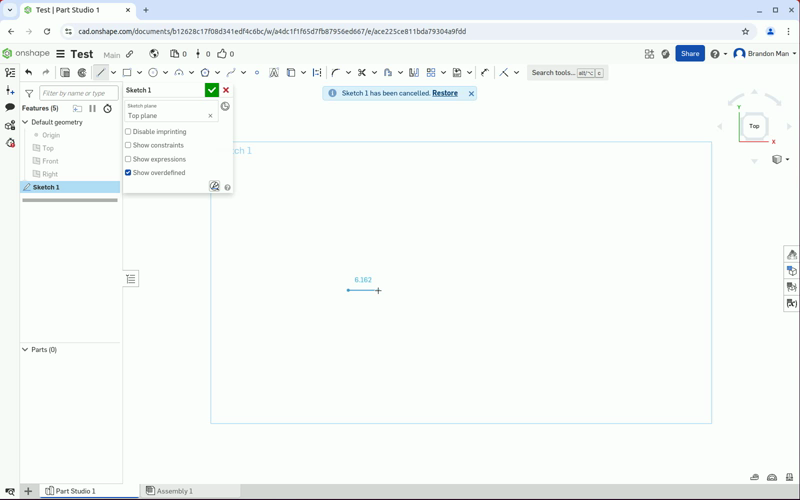
mouse_move(358, 290)
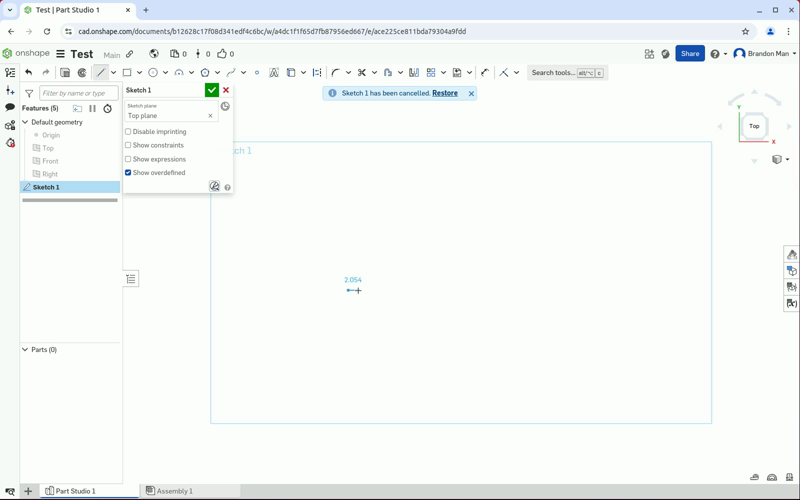
click(358, 290)
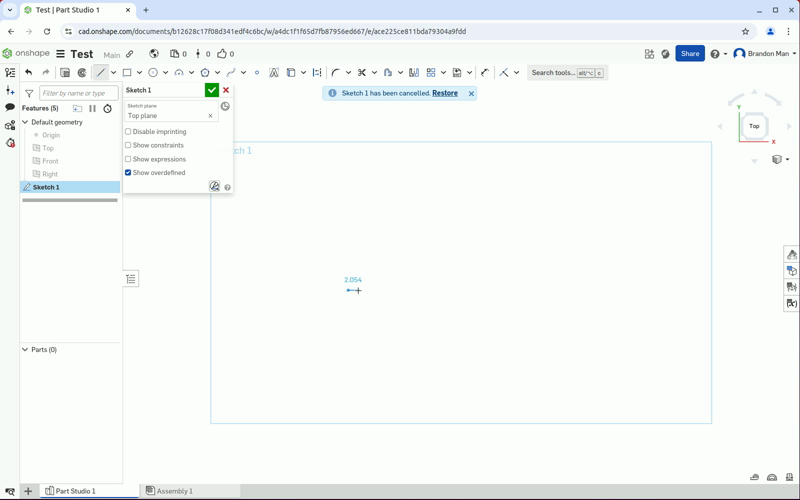
key_up(shift)
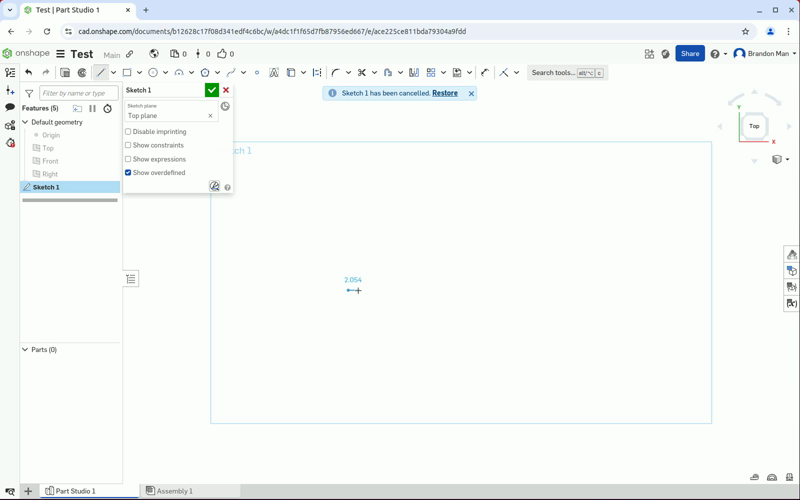
key_down(shift)
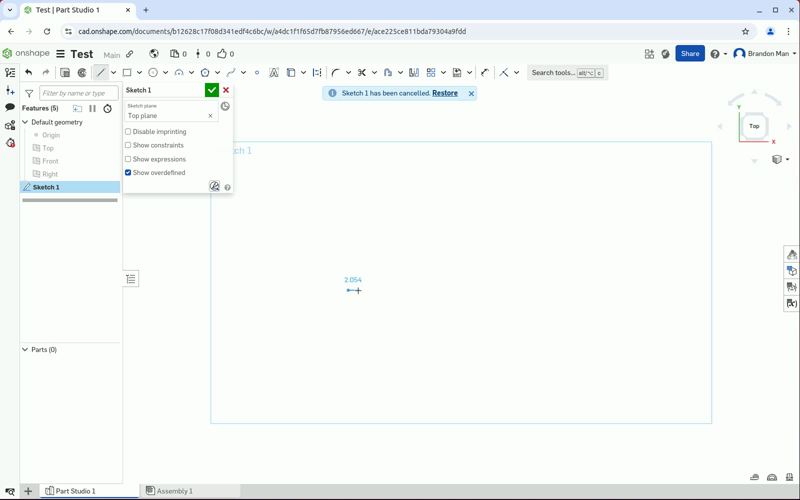
mouse_move(388, 290)
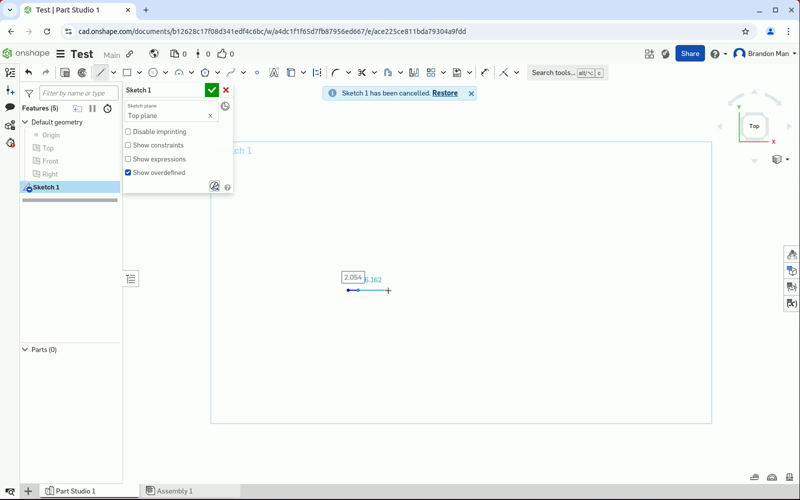
mouse_move(358, 298)
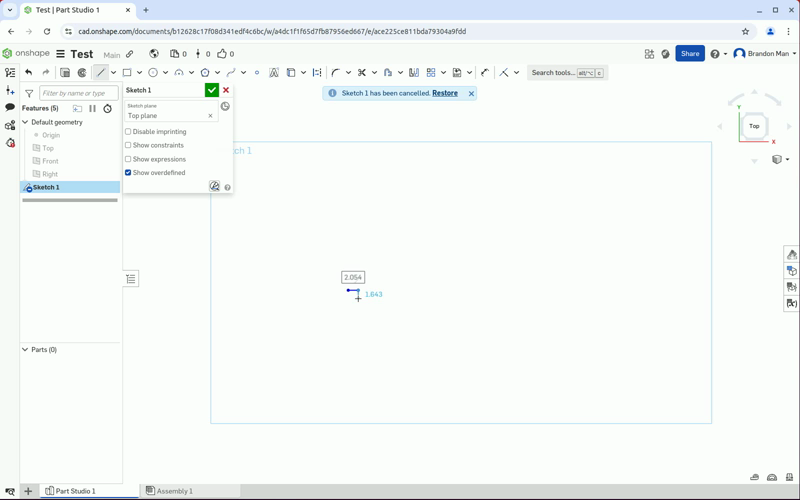
click(358, 298)
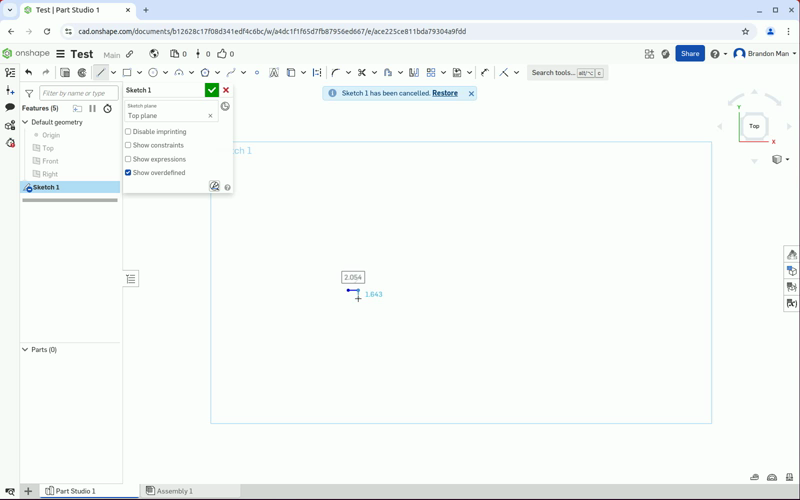
key_up(shift)
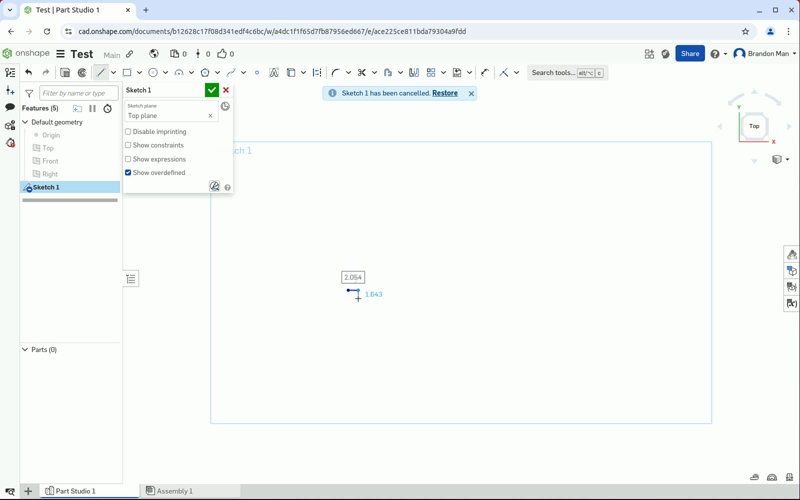
key_down(shift)
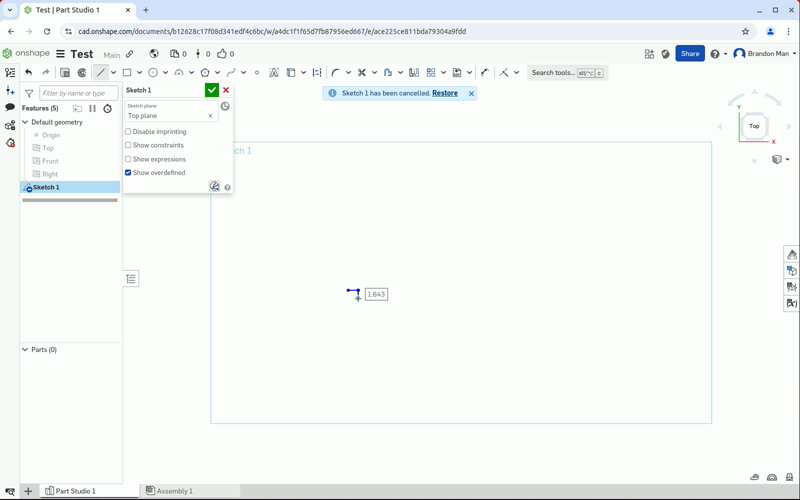
mouse_move(459, 298)
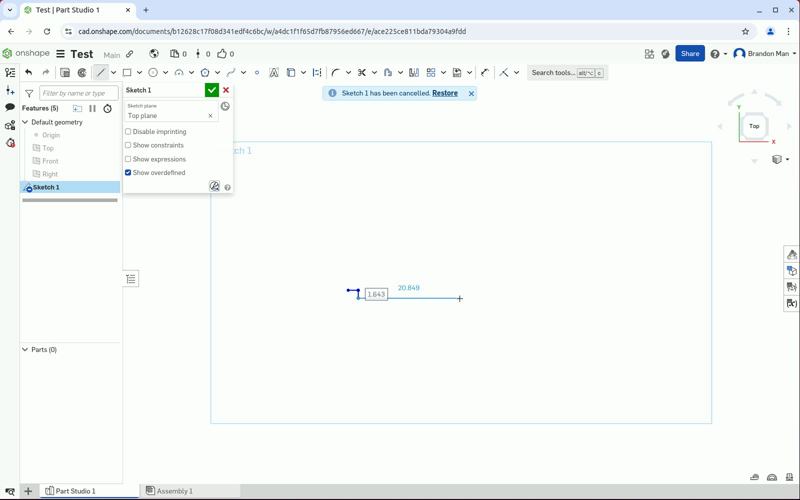
click(459, 298)
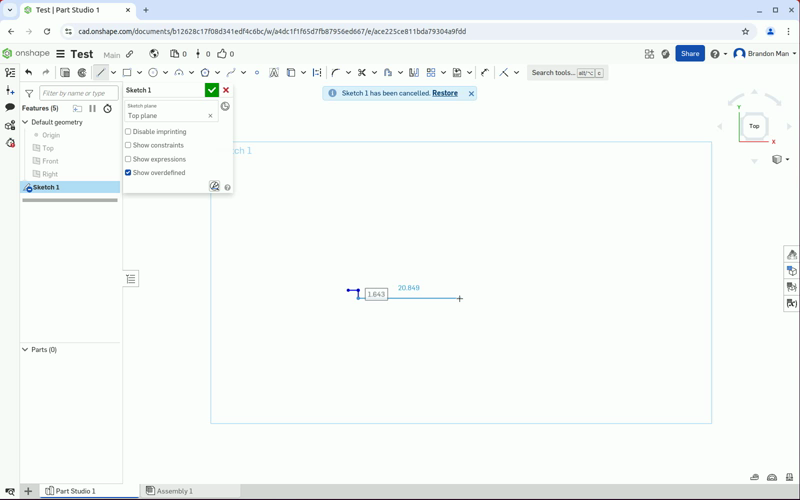
key_up(shift)
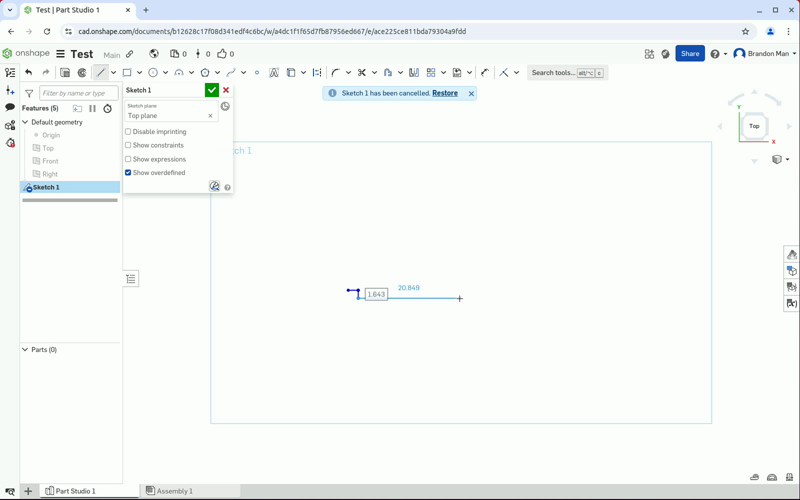
key_down(shift)
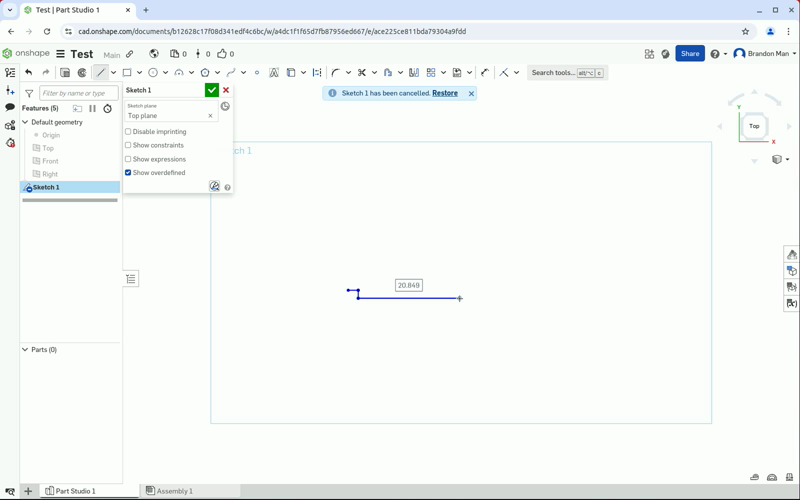
mouse_move(489, 298)
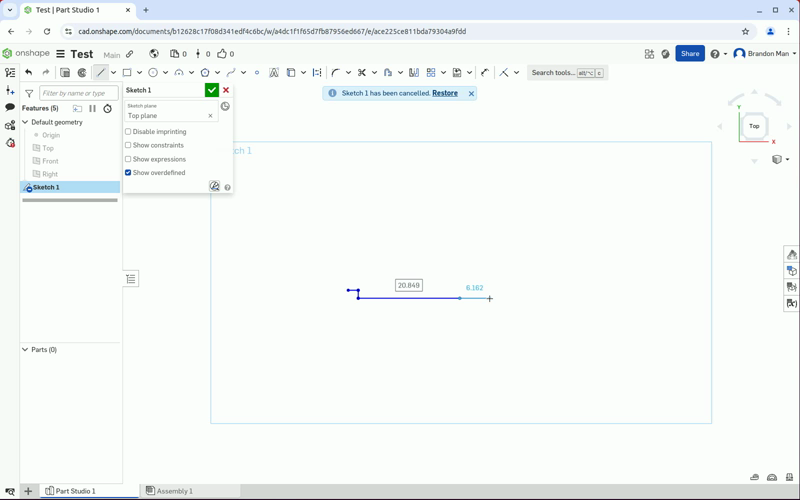
mouse_move(459, 306)
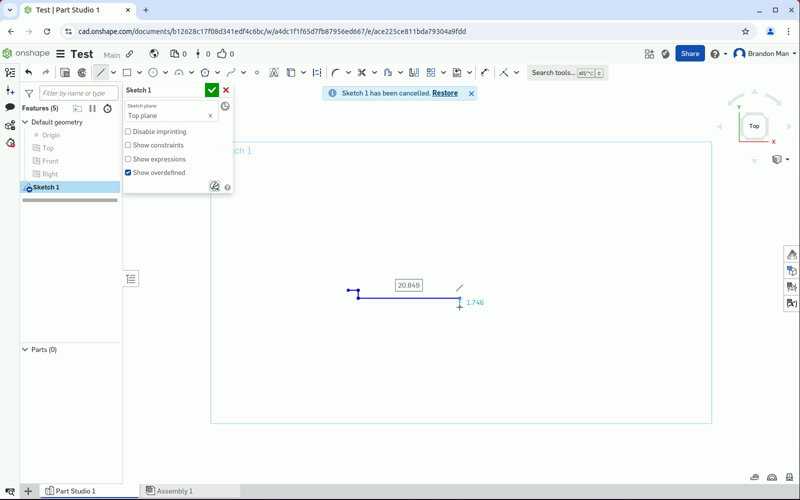
click(459, 306)
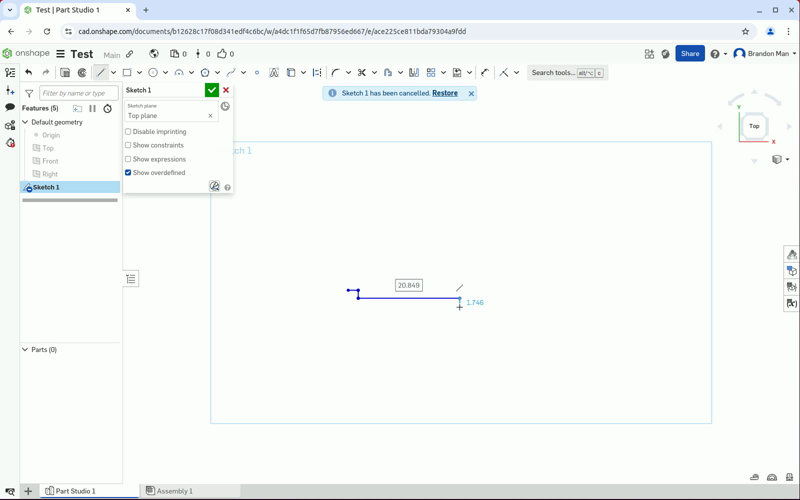
key_up(shift)
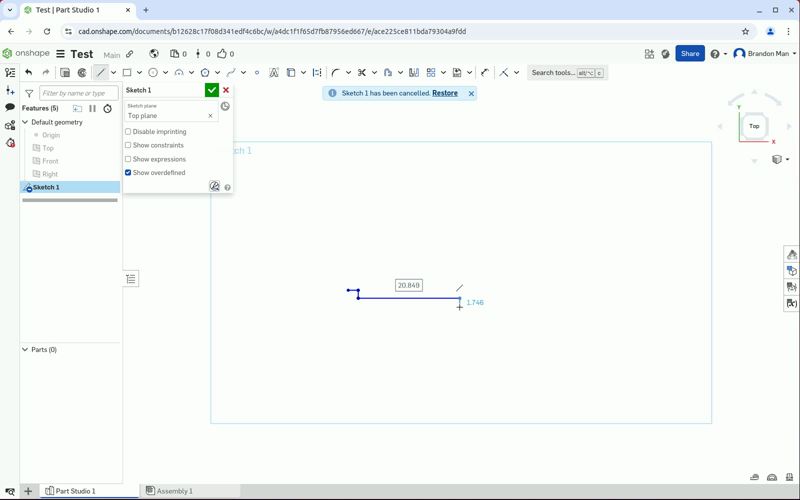
key_down(shift)
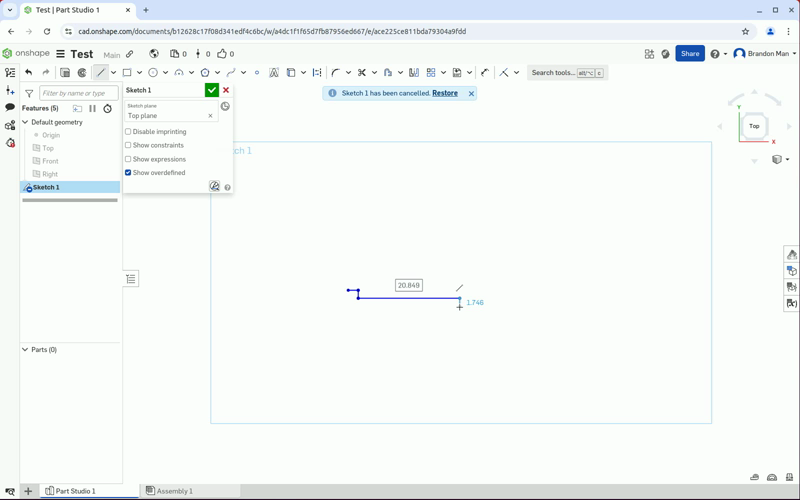
mouse_move(489, 306)
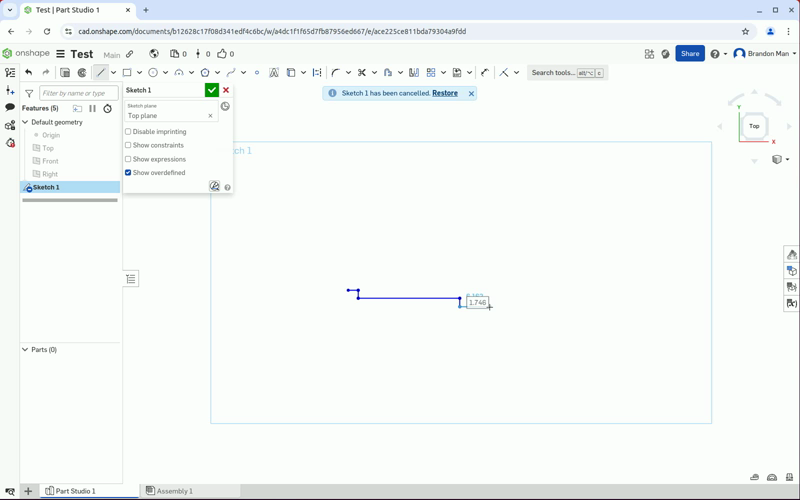
mouse_move(506, 306)
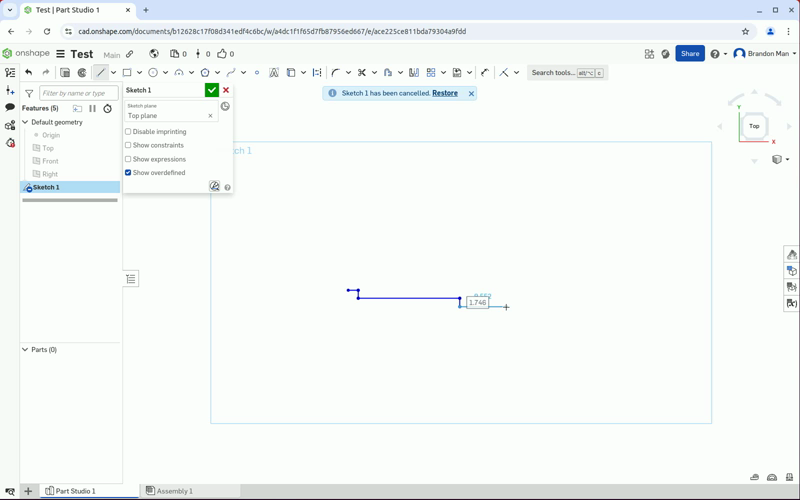
click(506, 306)
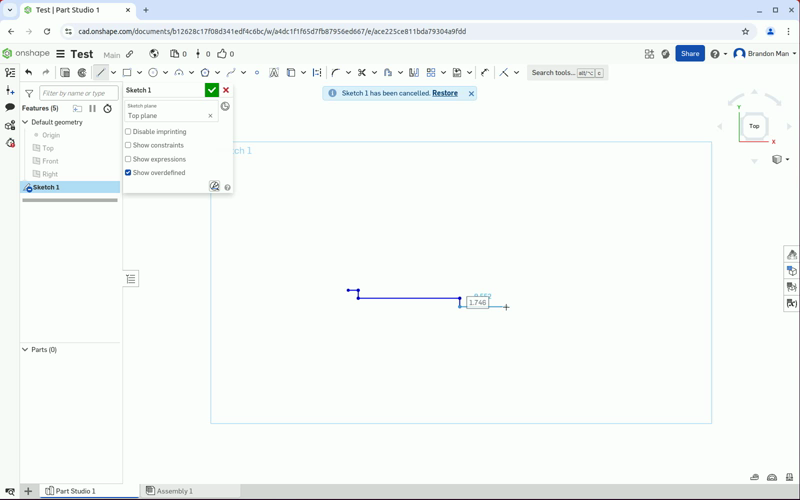
key_up(shift)
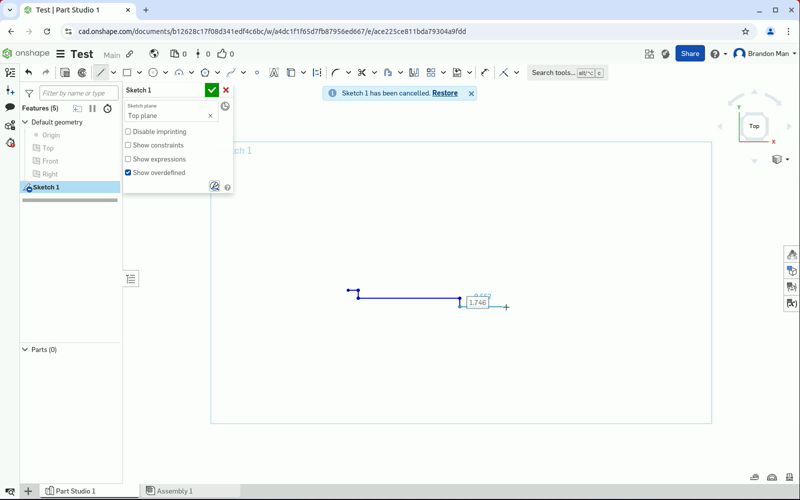
key_down(shift)
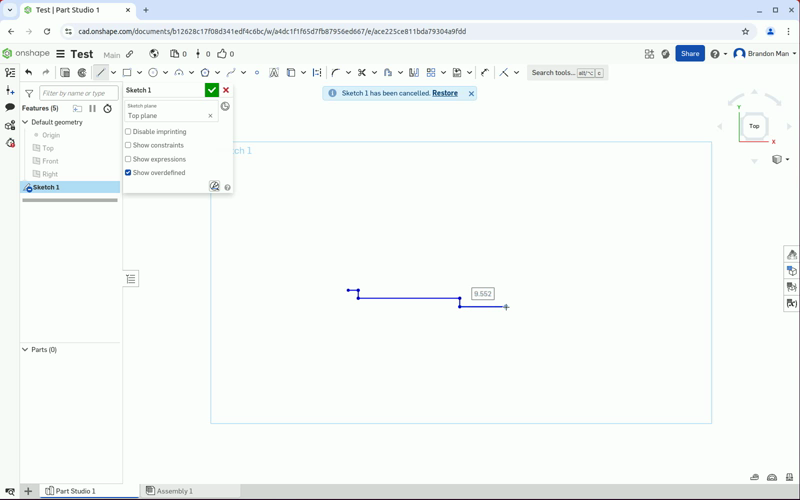
mouse_move(536, 306)
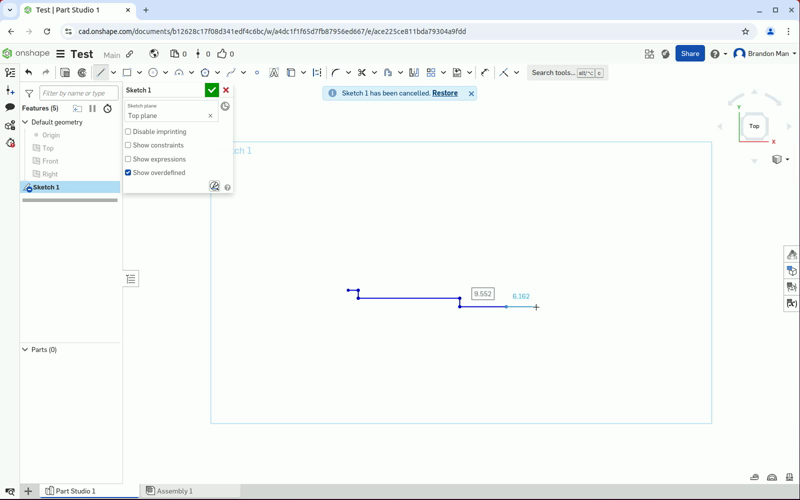
mouse_move(506, 264)
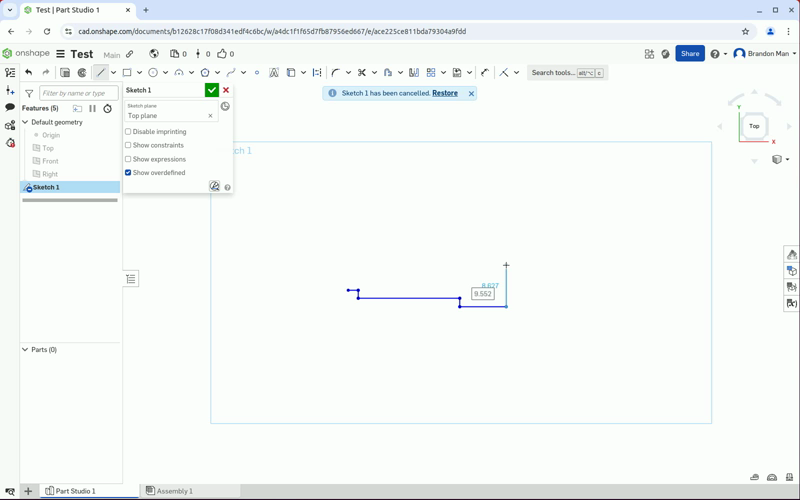
click(506, 264)
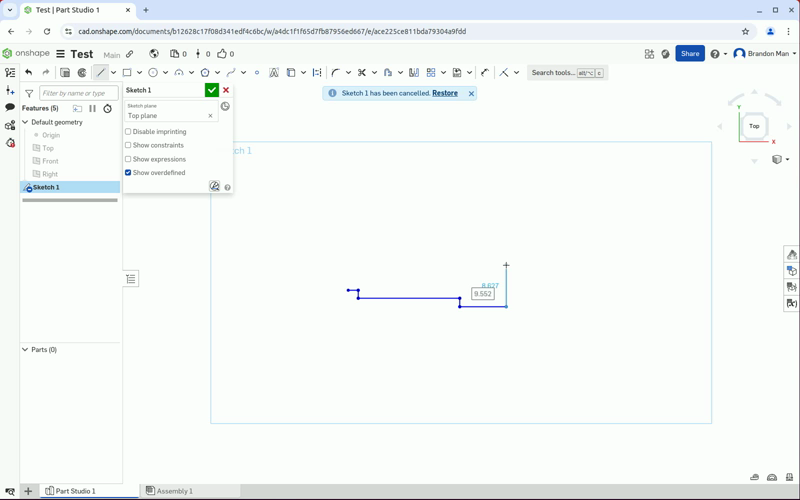
key_up(shift)
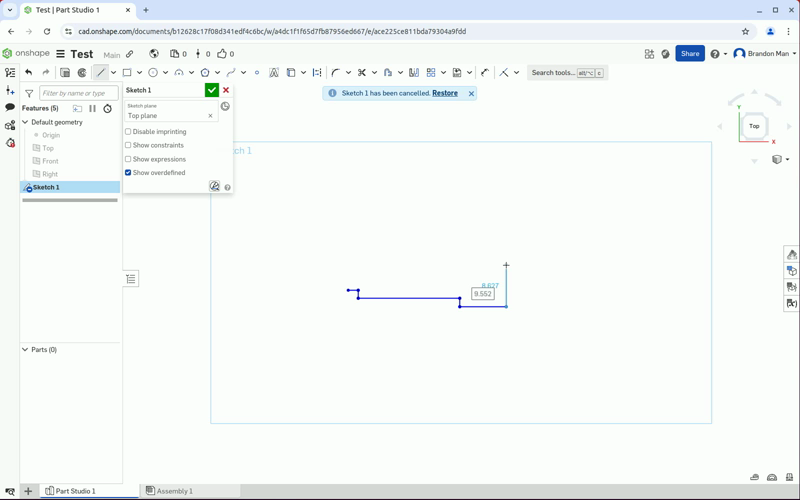
key_down(shift)
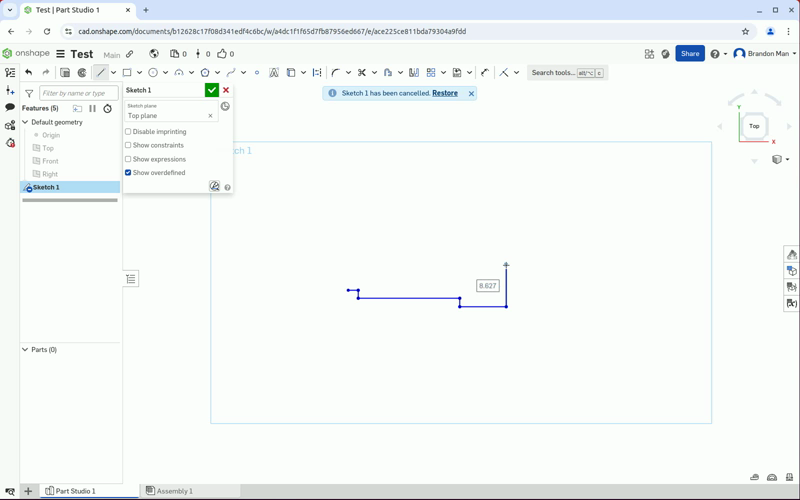
mouse_move(536, 264)
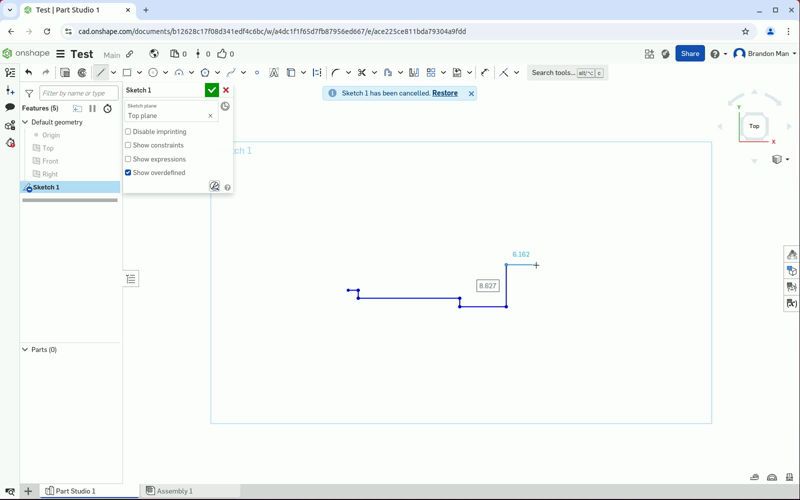
mouse_move(459, 264)
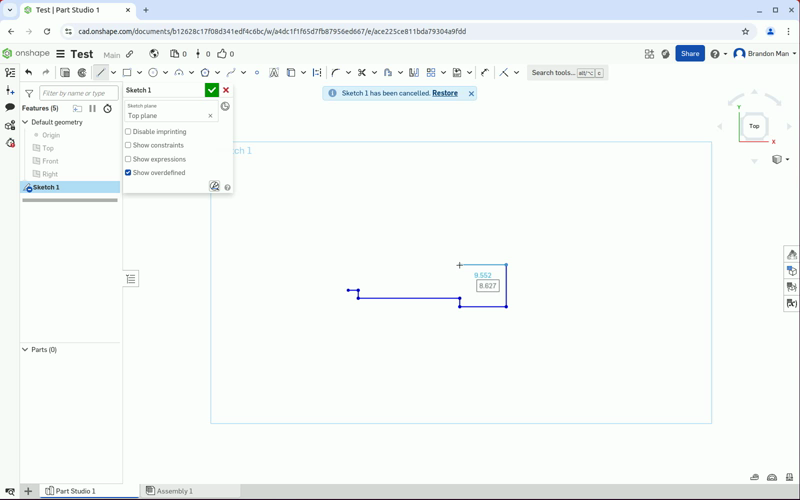
click(459, 264)
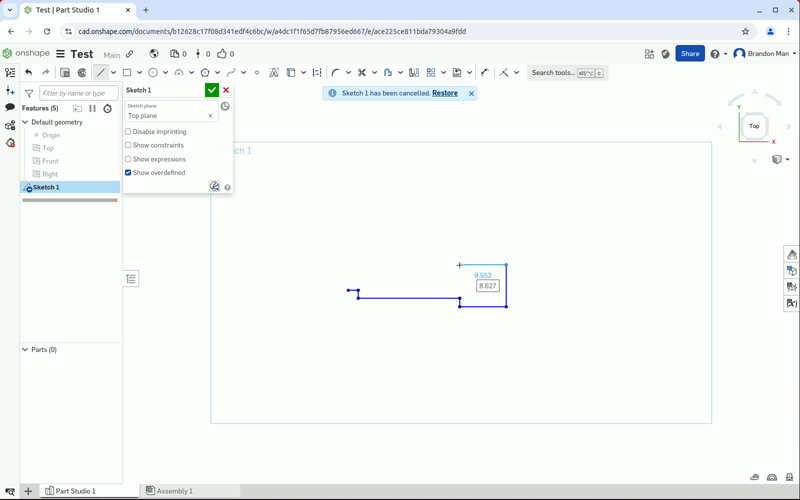
key_up(shift)
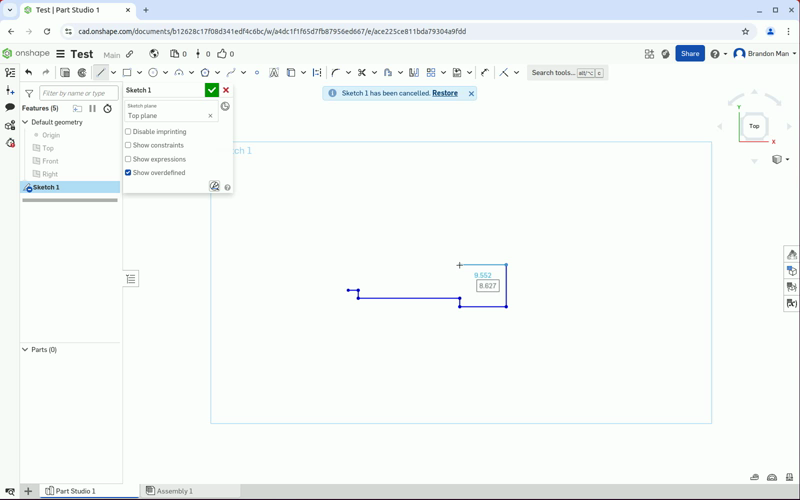
key_down(shift)
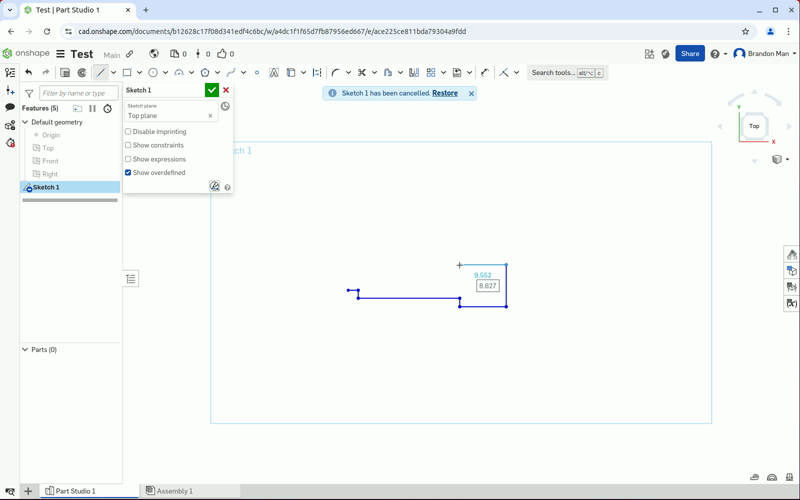
mouse_move(489, 264)
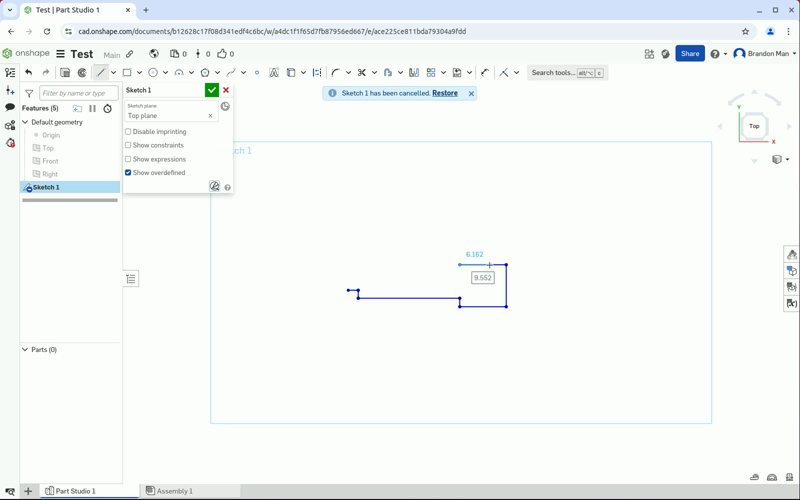
mouse_move(459, 275)
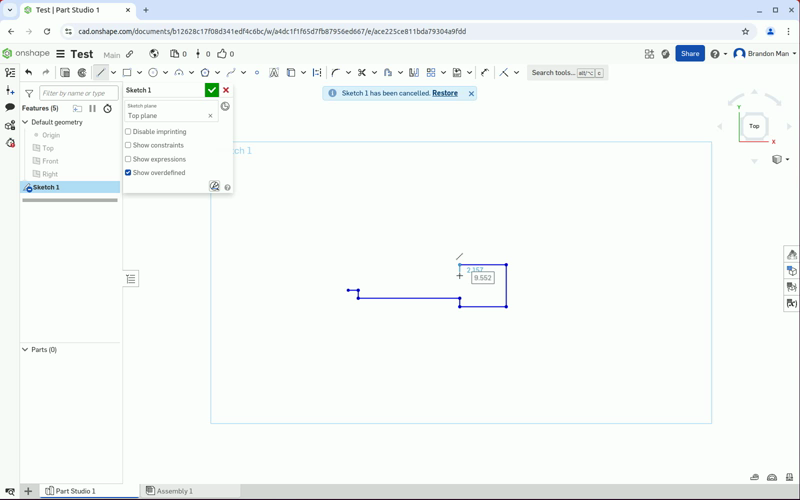
click(459, 275)
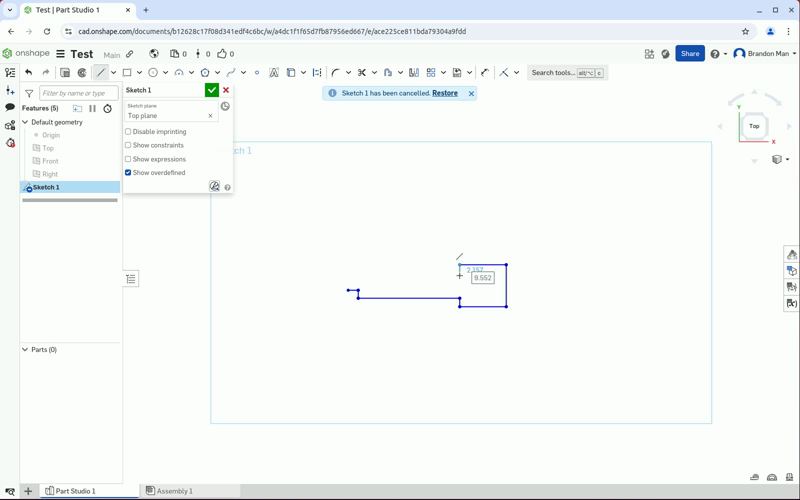
key_up(shift)
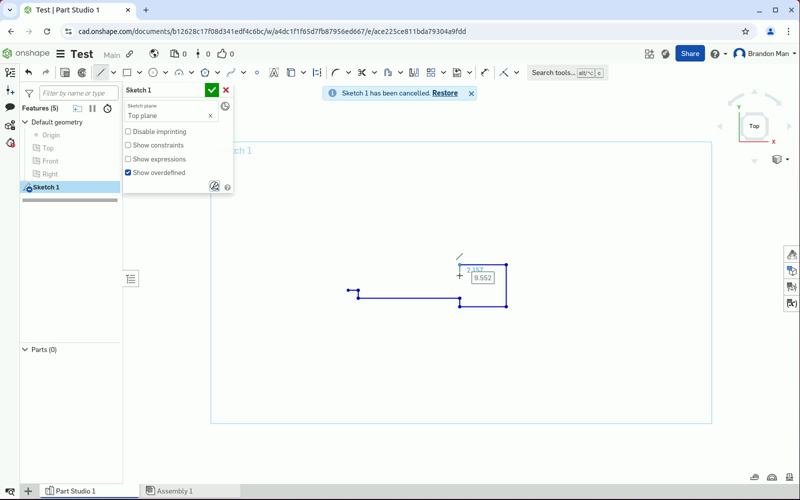
key_down(shift)
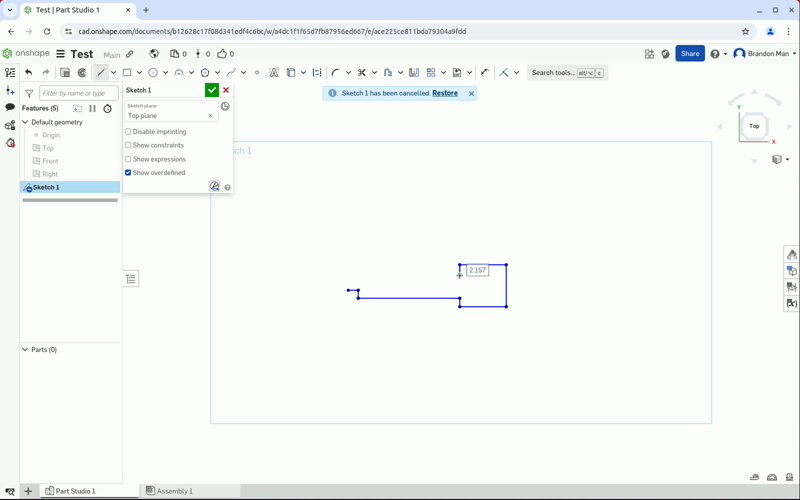
mouse_move(348, 275)
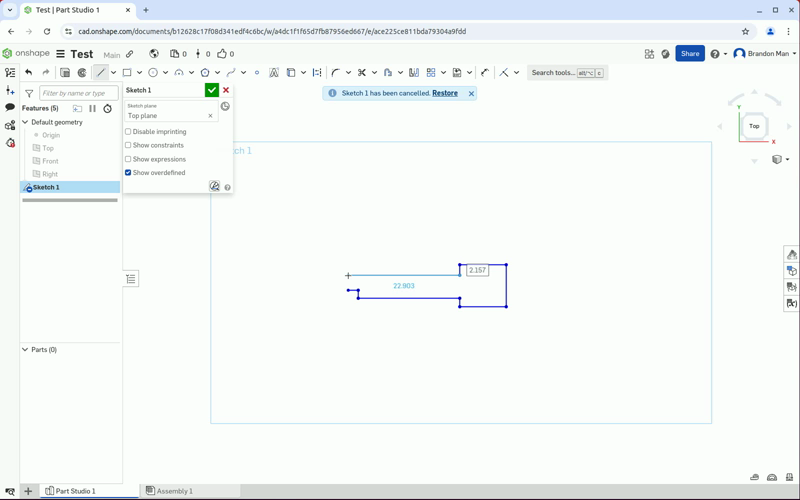
click(348, 275)
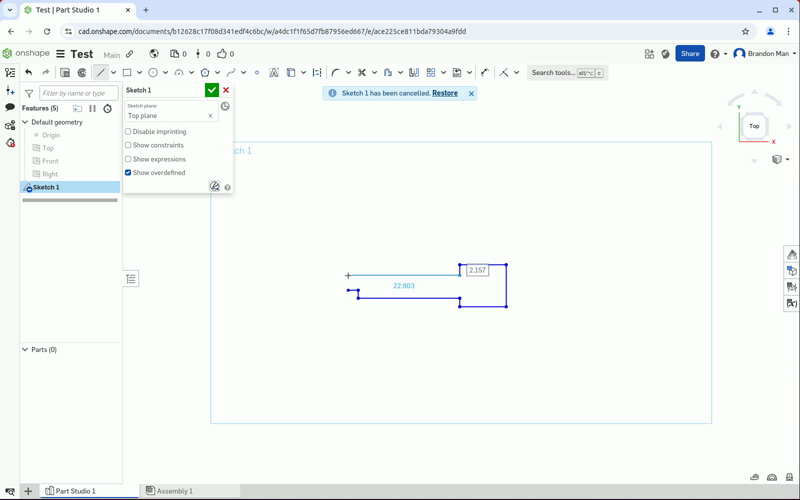
key_up(shift)
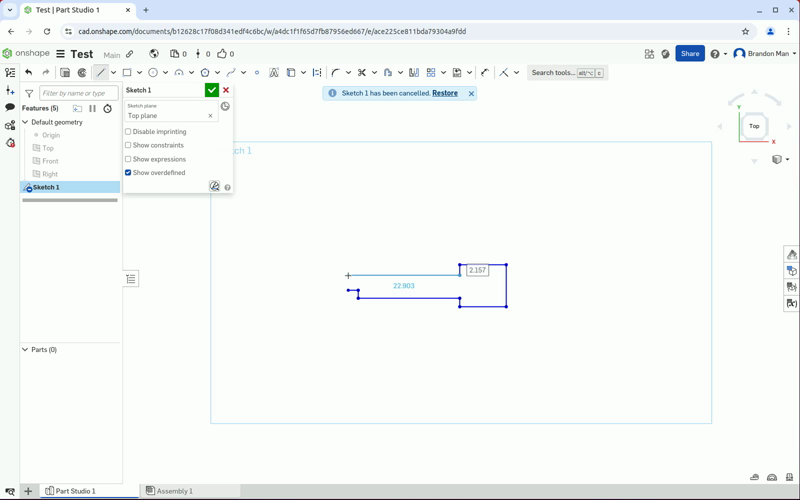
mouse_move(378, 275)
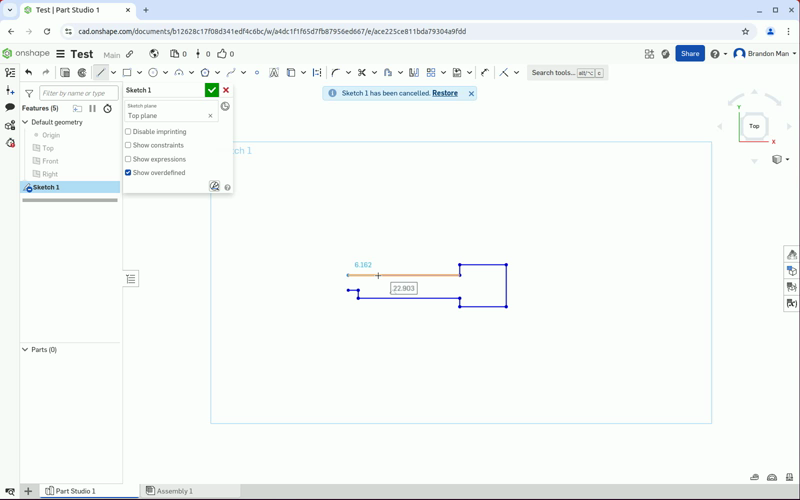
key_down(shift)
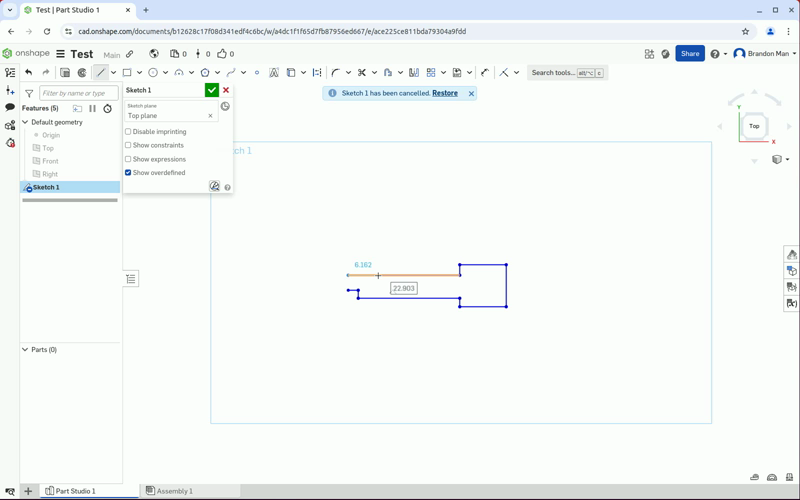
mouse_move(348, 290)
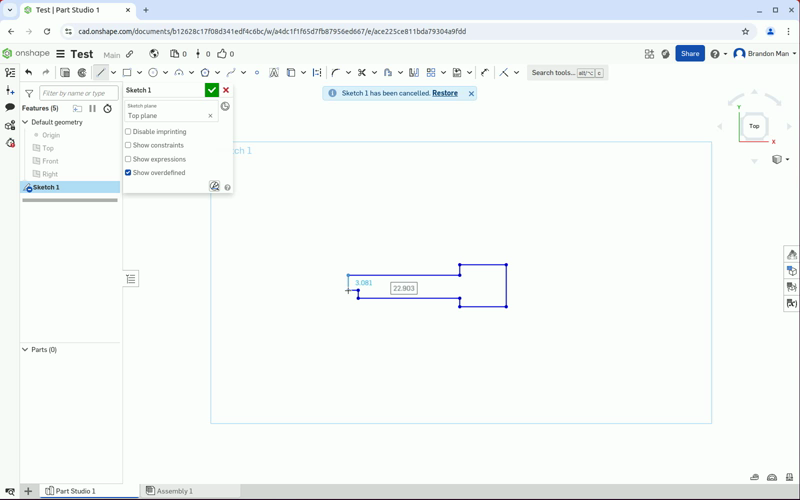
key_up(shift)
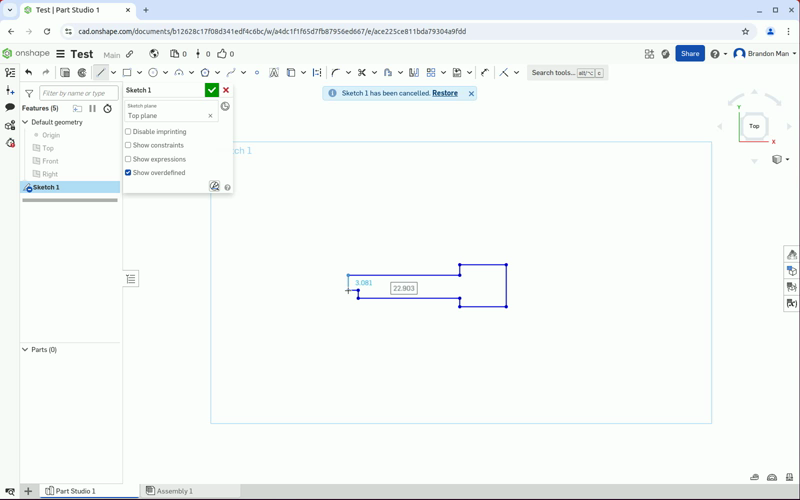
click(348, 290)
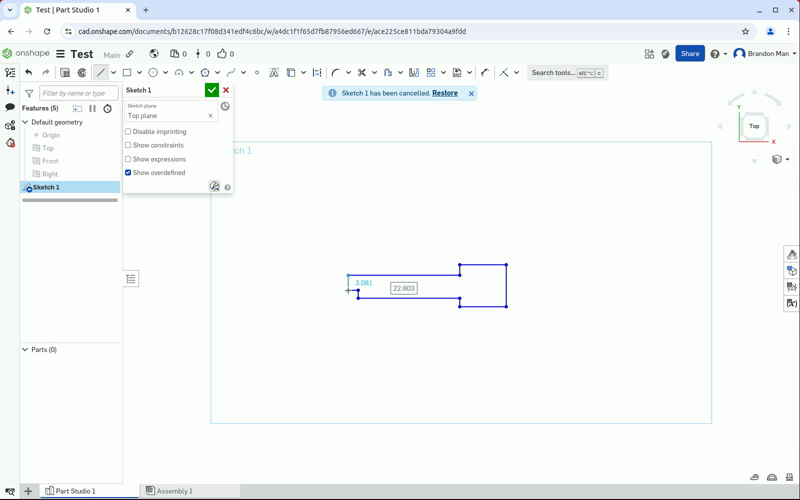
key(esc)
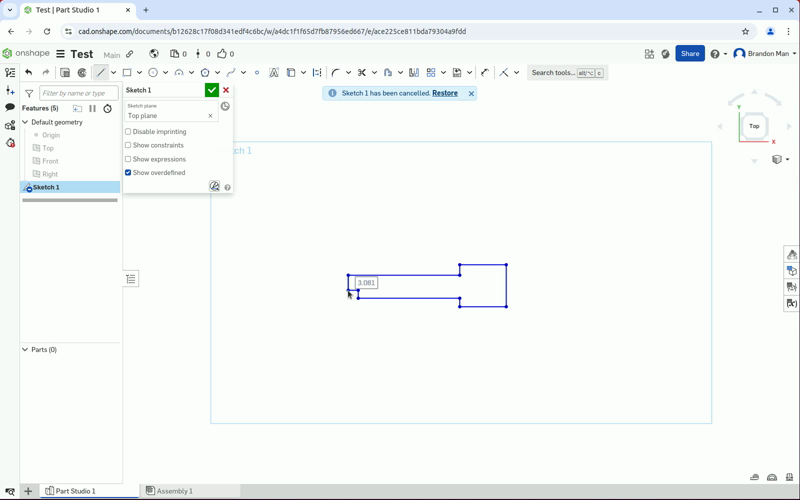
mouse_move(369, 289)
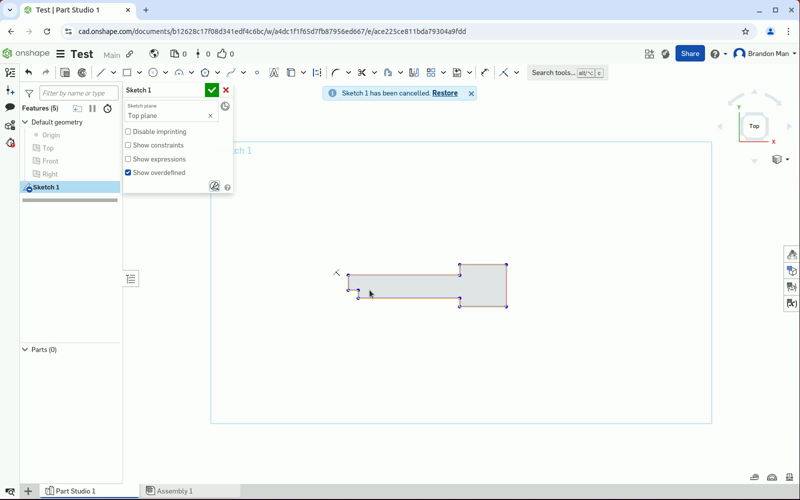
click(369, 289)
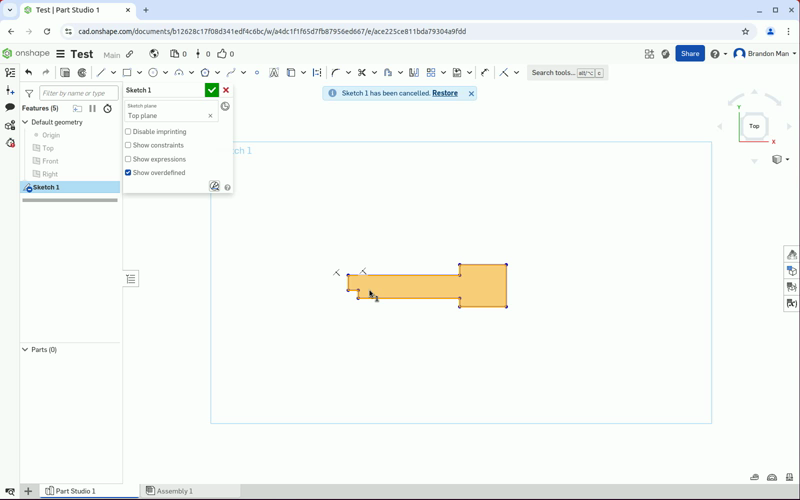
mouse_move(73, 352)
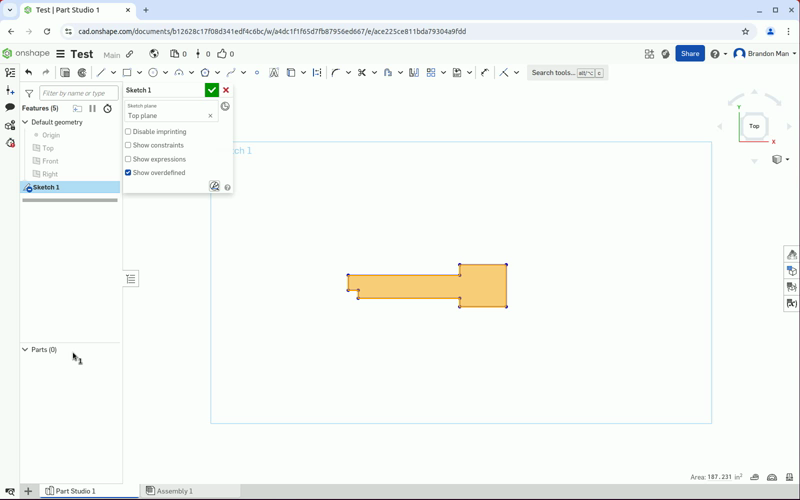
key(shift+y)
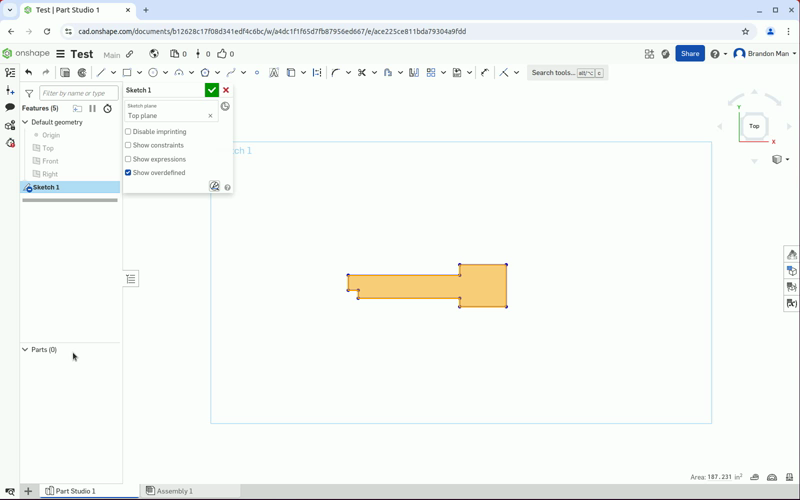
key(shift+e)
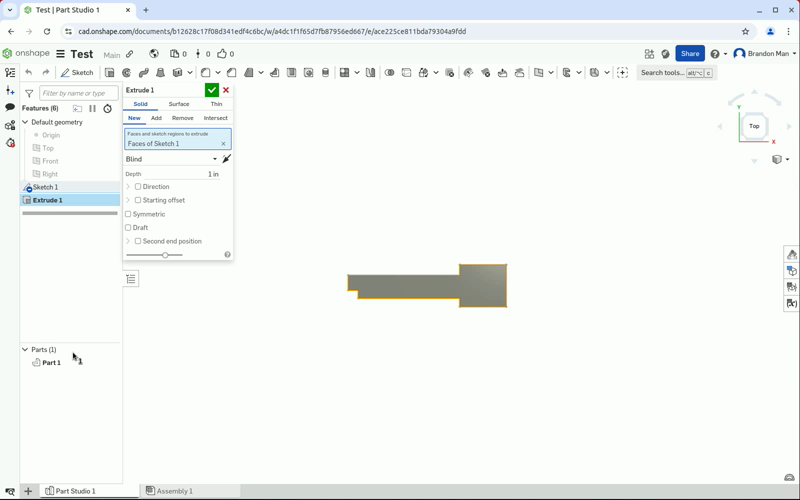
mouse_move(143, 106)
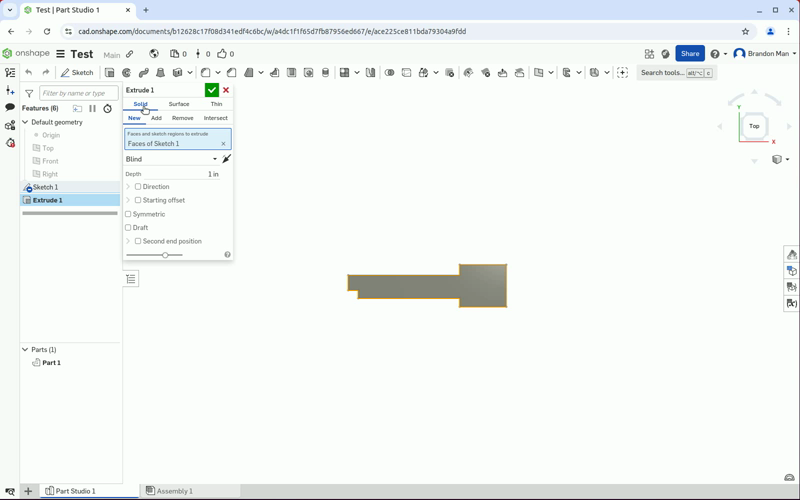
click(143, 106)
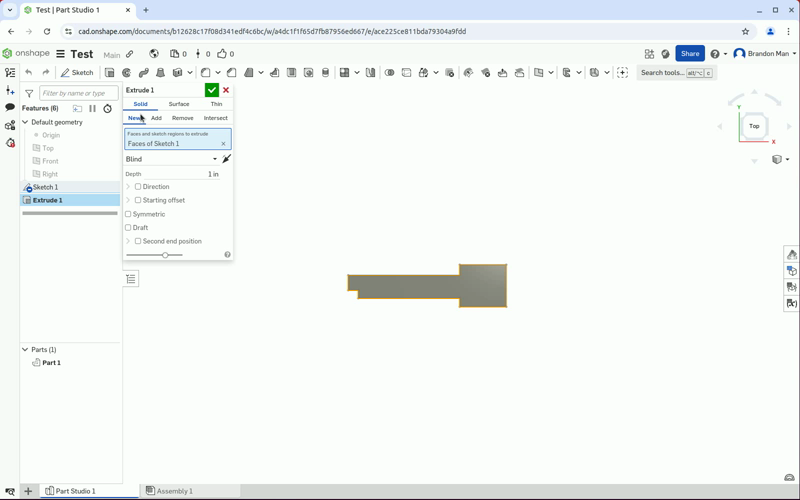
mouse_move(137, 120)
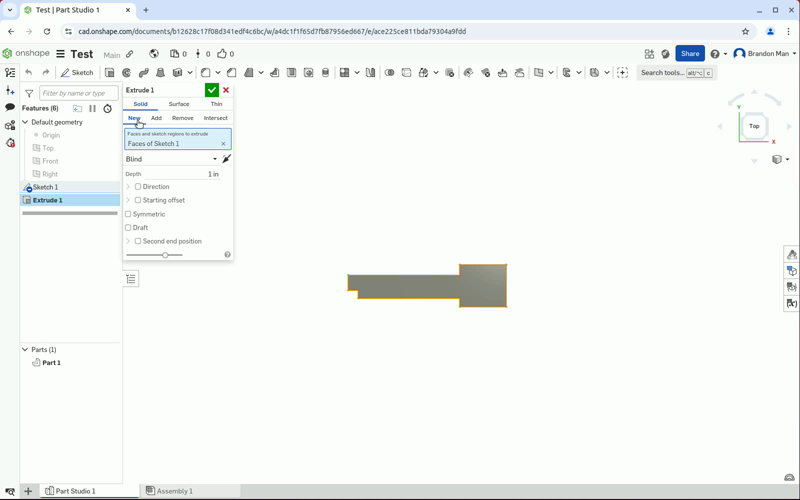
click(137, 120)
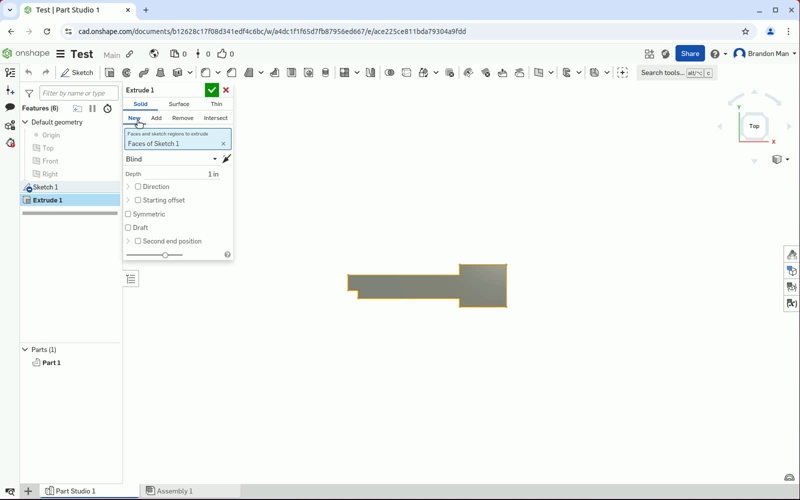
key(tab, 4)
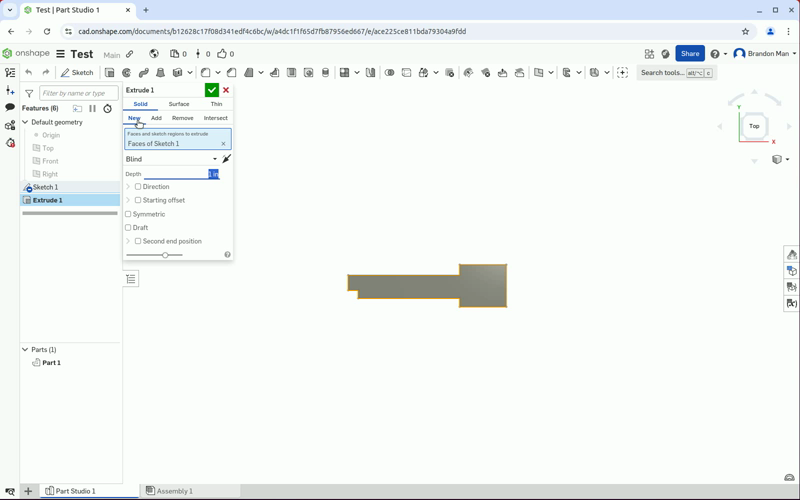
text(9.388)
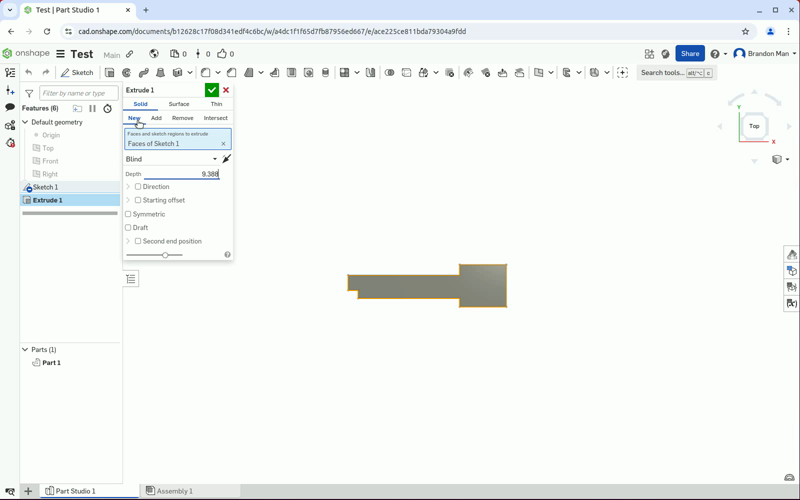
key(enter)
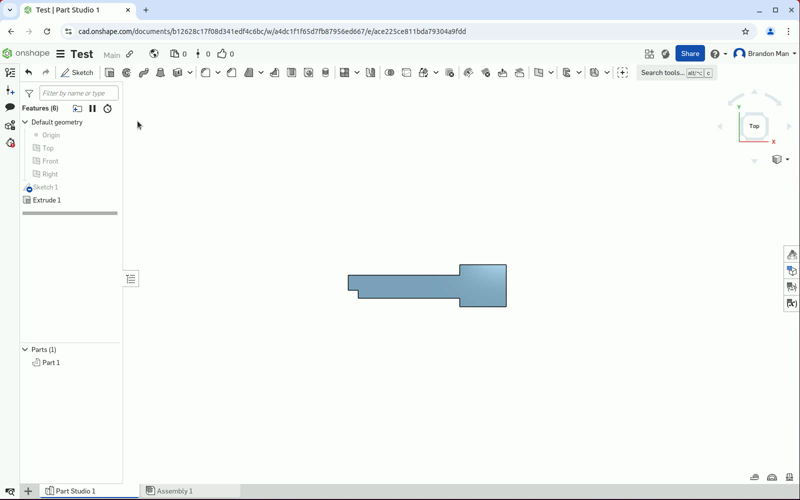
key(shift+h)
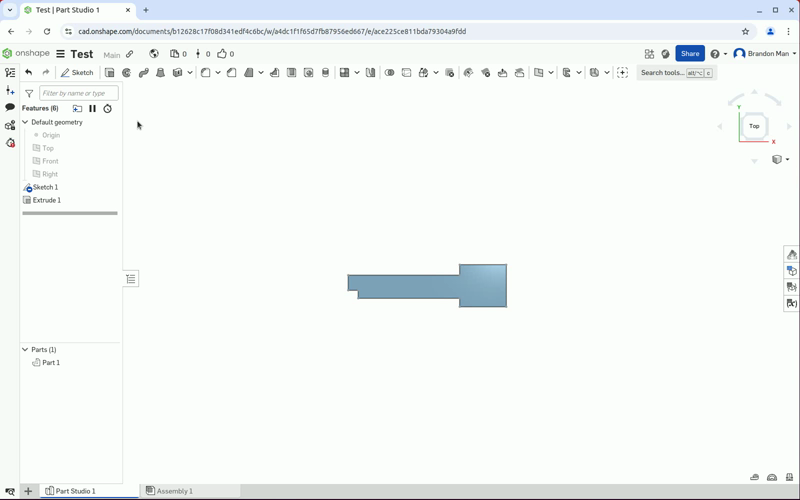
key(shift+h)
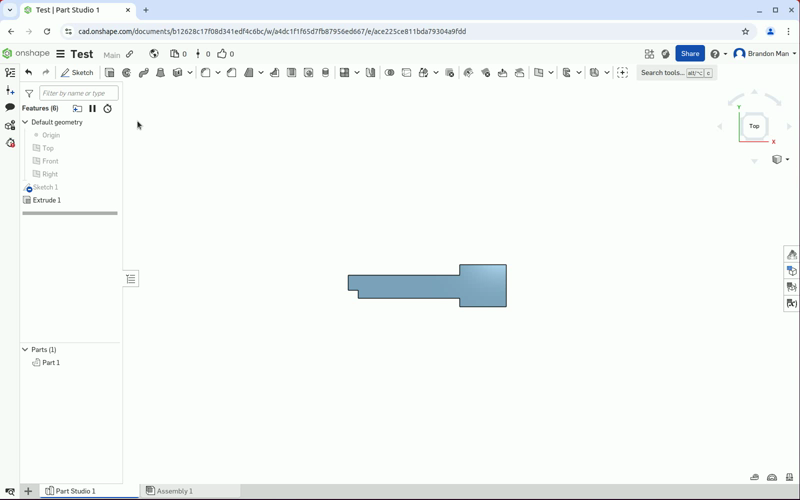
mouse_move(73, 189)
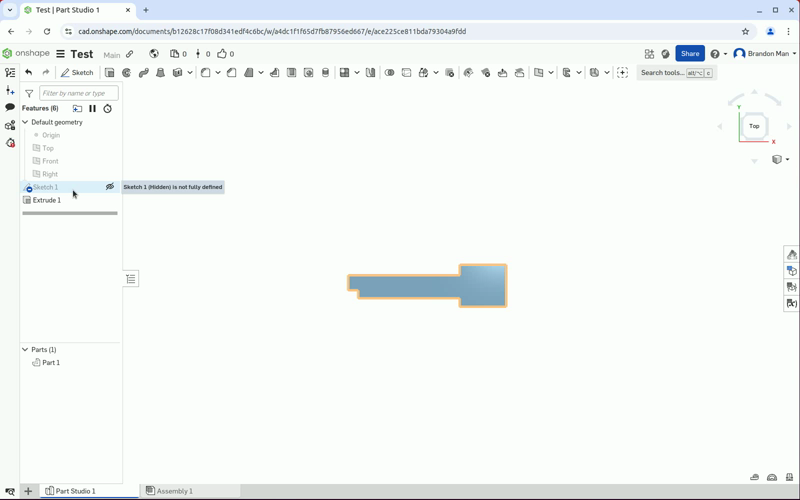
click(73, 189)
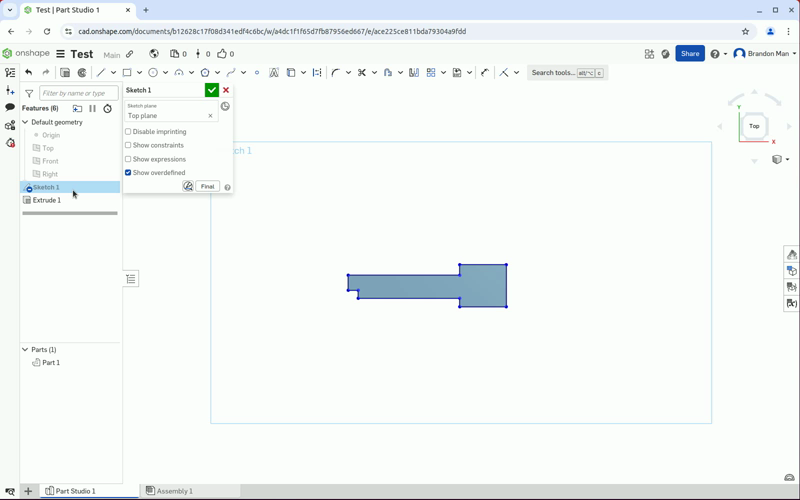
mouse_move(229, 92)
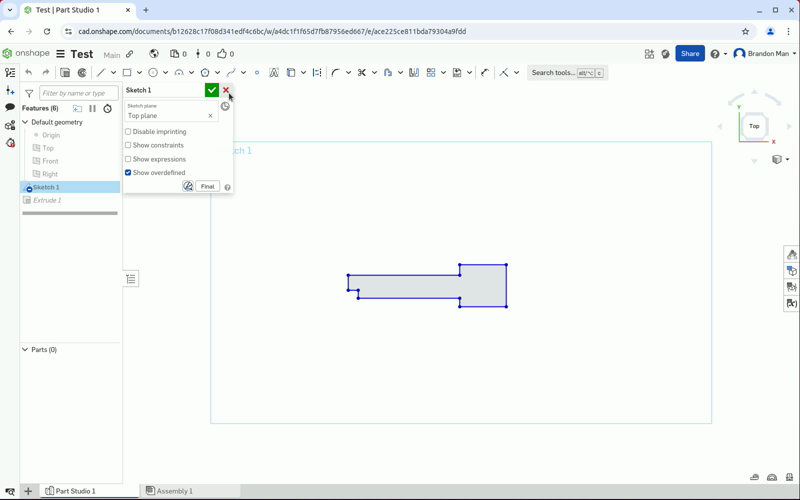
click(229, 92)
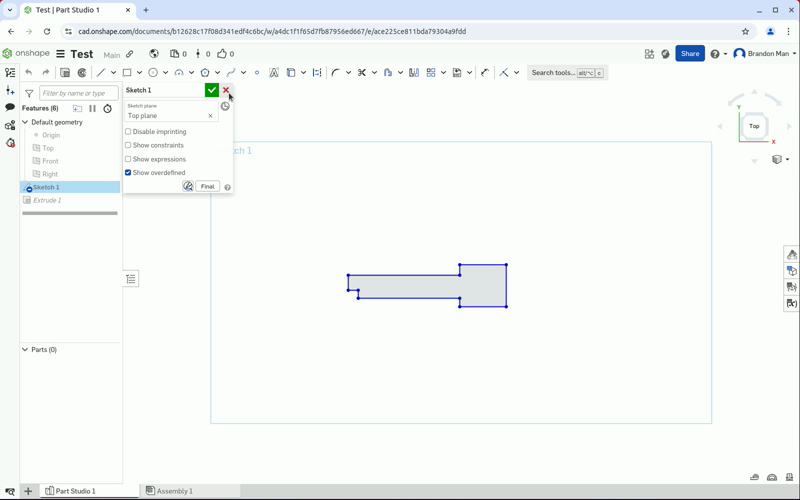
key(shift+s)
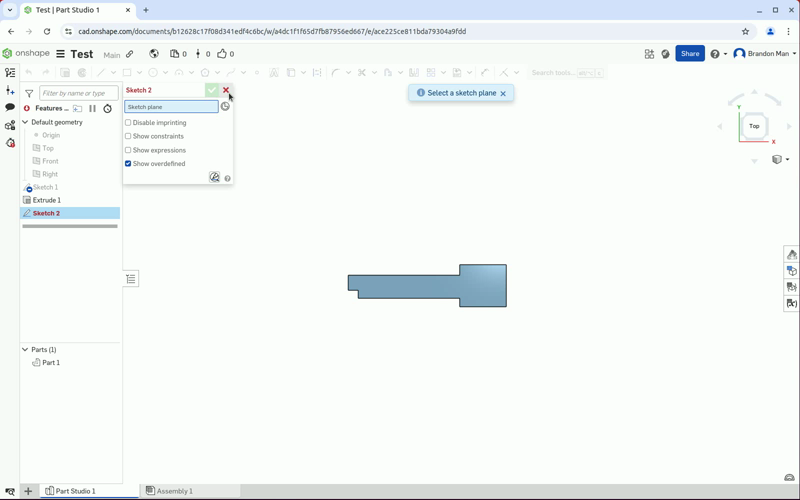
mouse_move(73, 150)
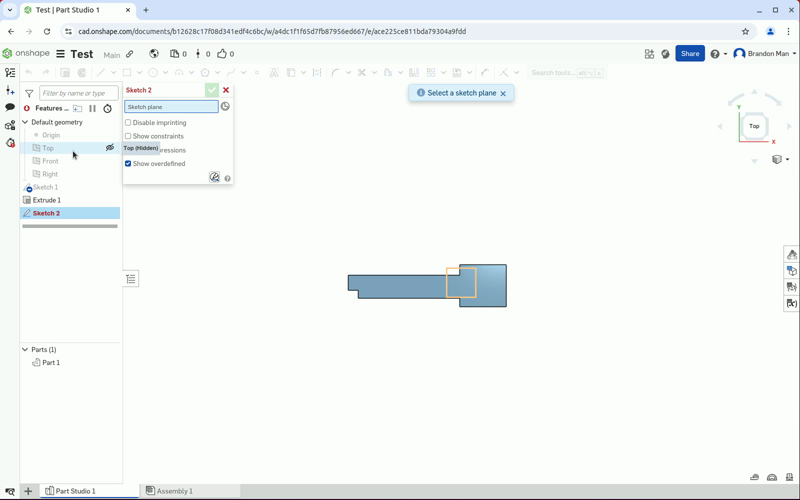
click(73, 150)
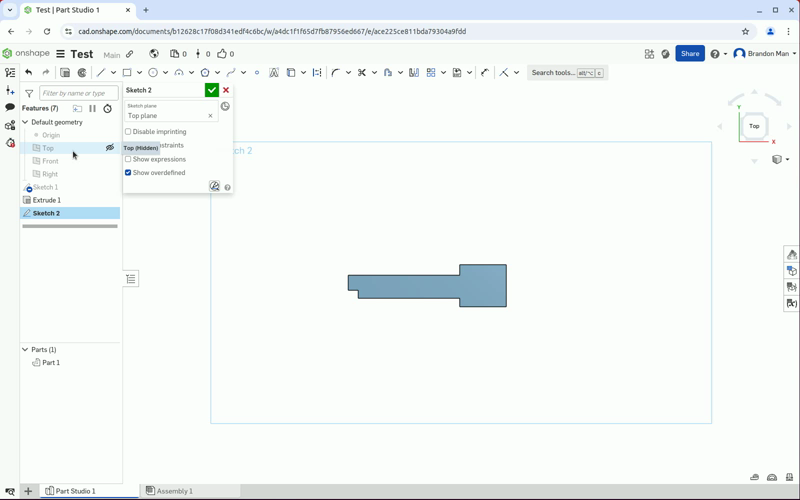
mouse_move(73, 352)
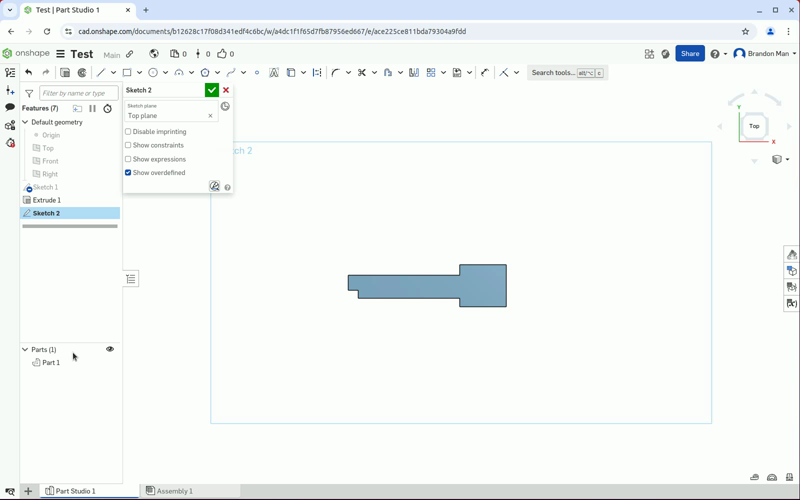
key(y)
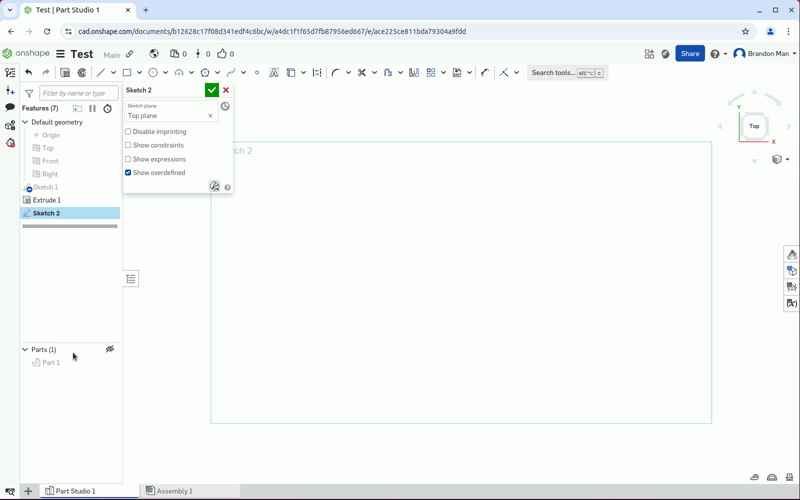
key(l)
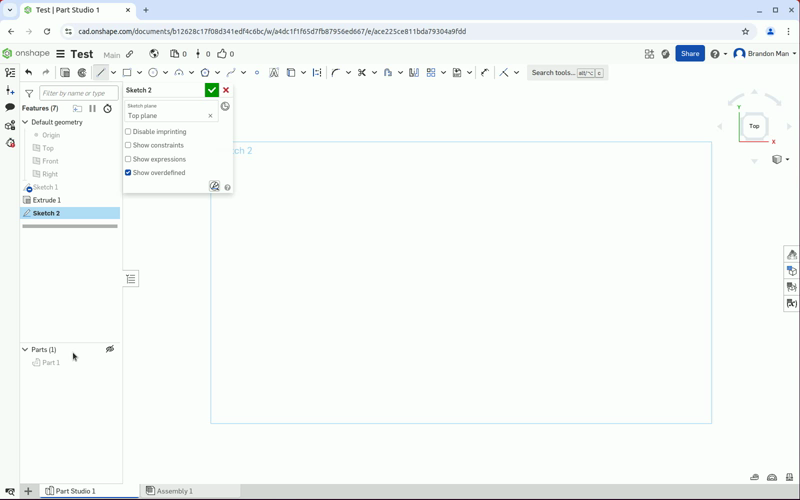
key_down(shift)
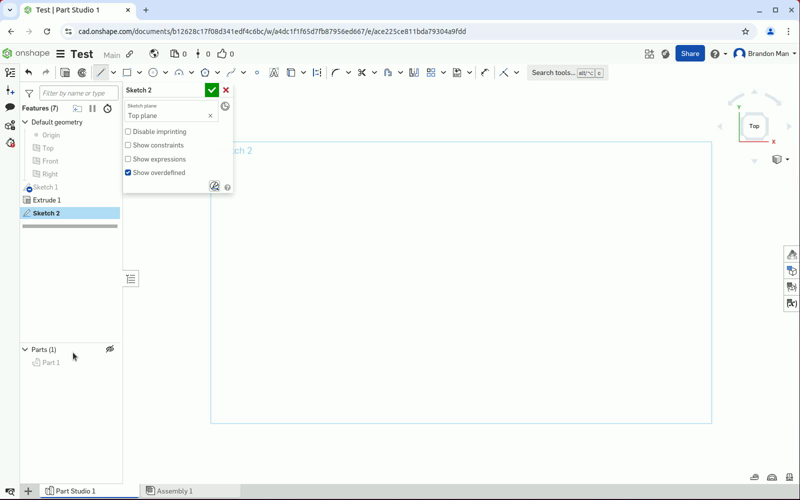
mouse_move(348, 290)
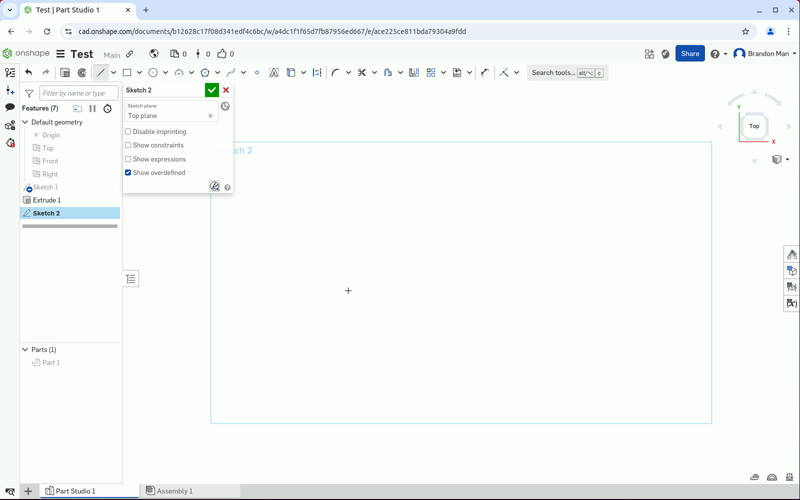
click(348, 290)
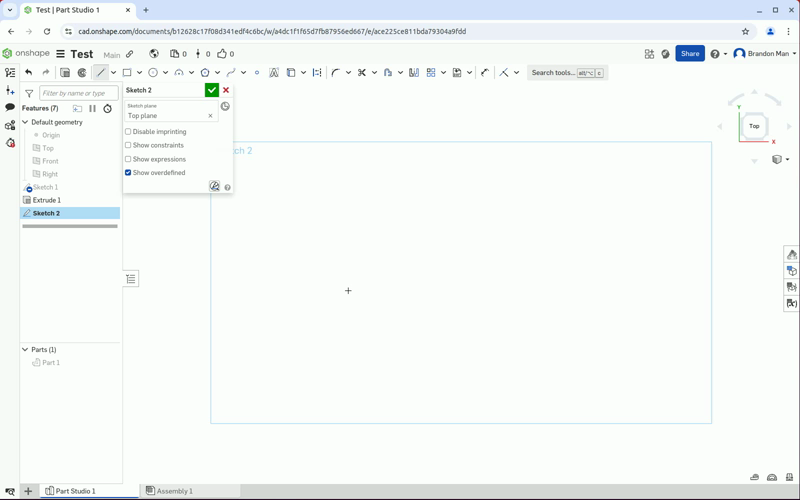
key_up(shift)
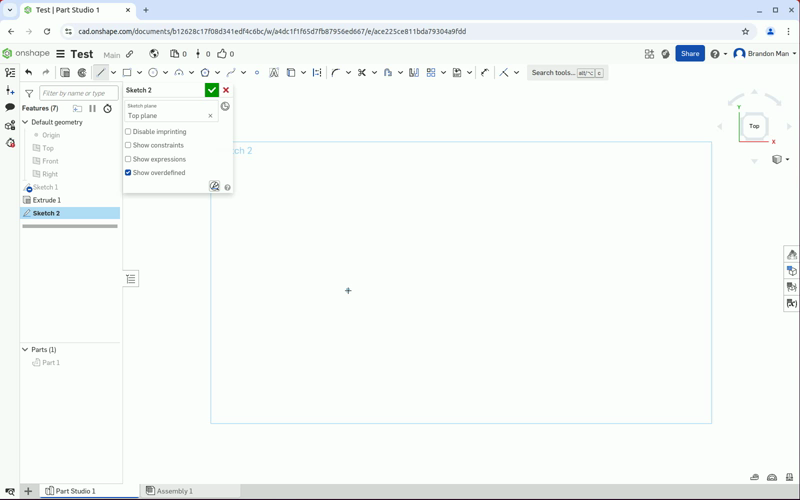
key_down(shift)
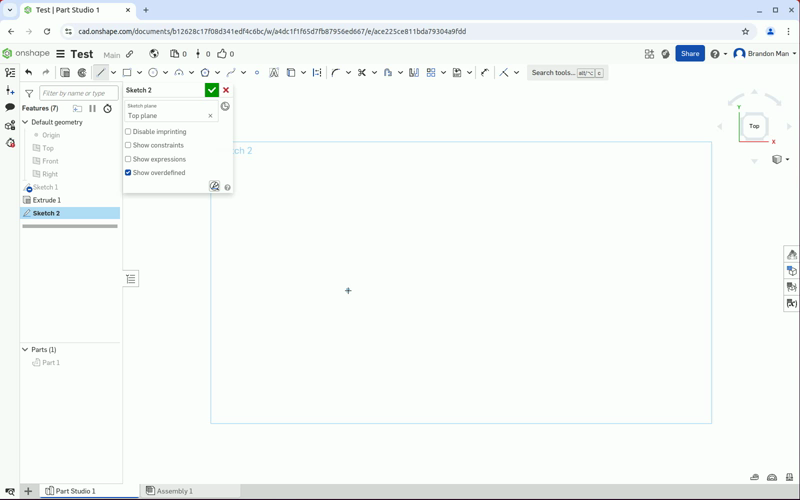
mouse_move(378, 290)
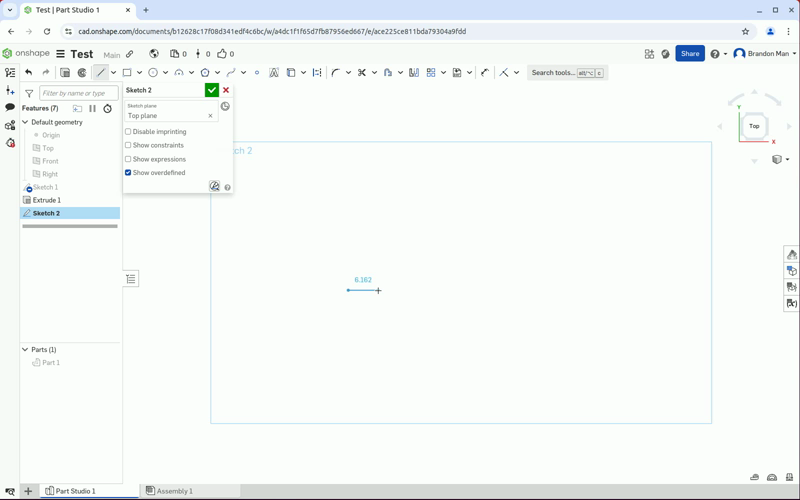
mouse_move(358, 290)
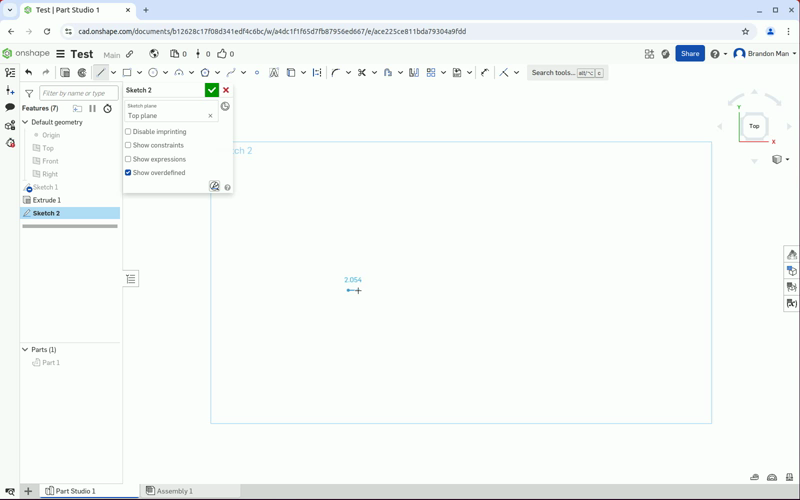
click(358, 290)
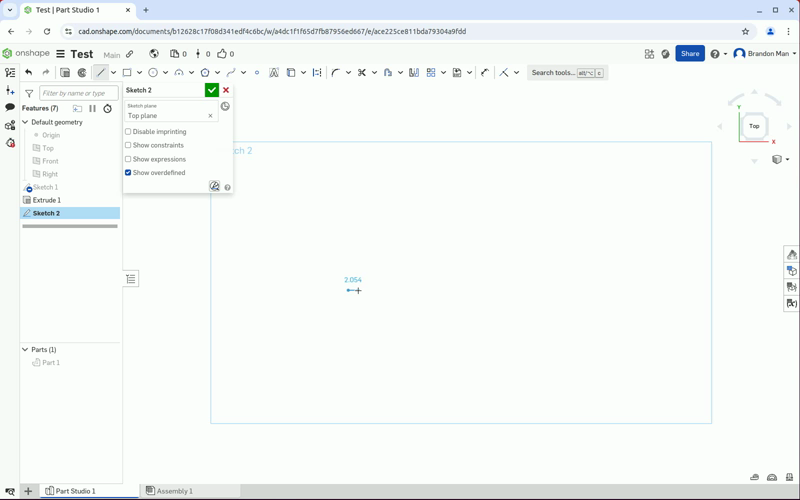
key_up(shift)
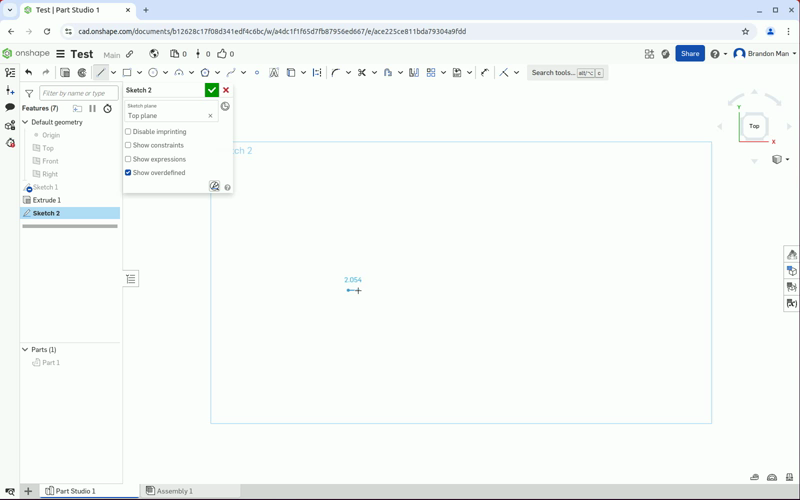
key_down(shift)
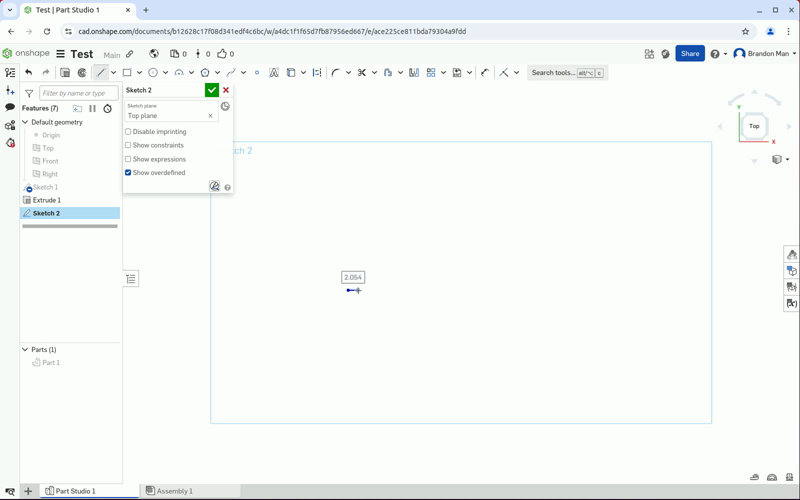
mouse_move(388, 290)
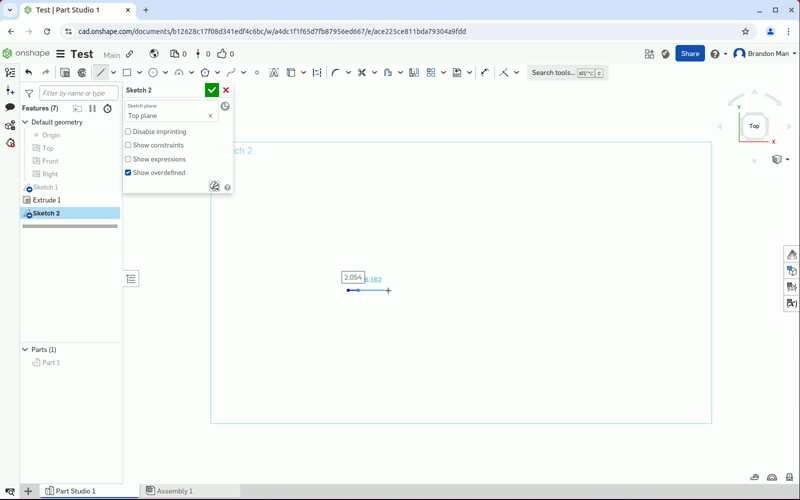
mouse_move(358, 298)
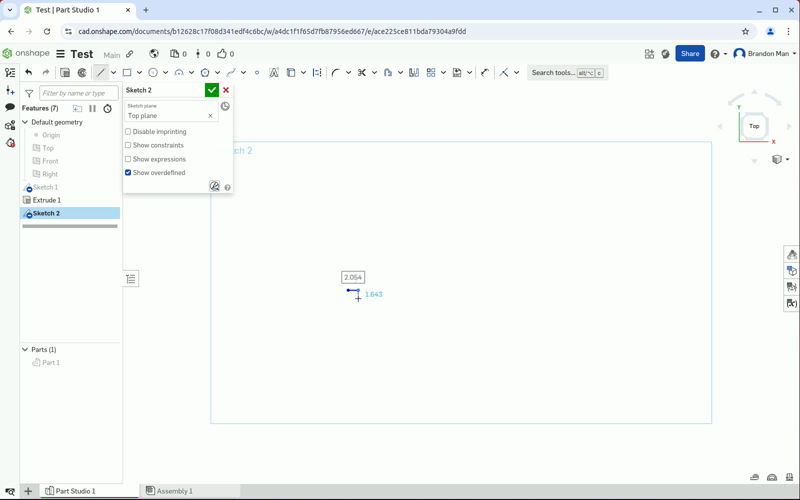
click(358, 298)
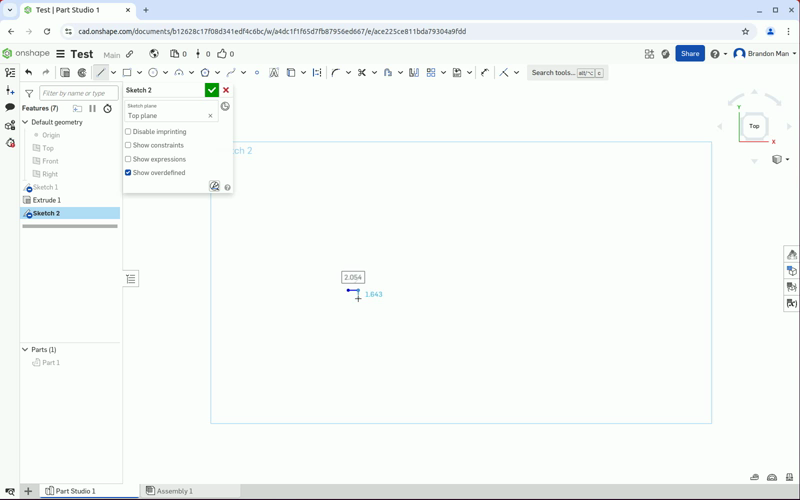
key_up(shift)
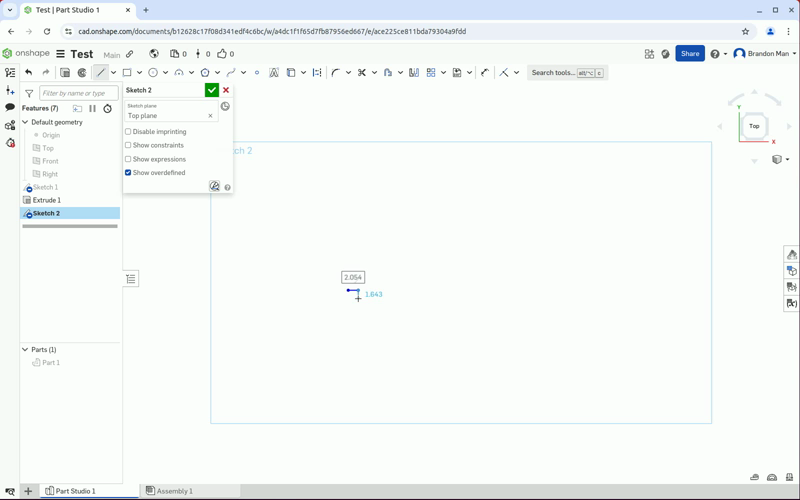
key_down(shift)
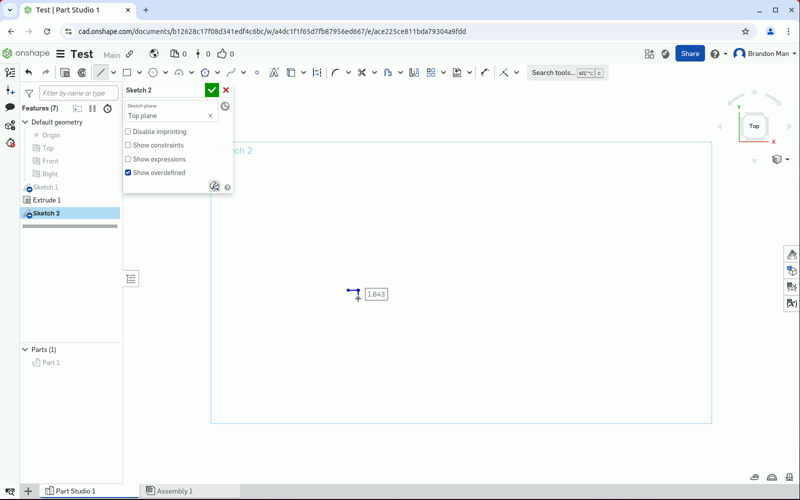
mouse_move(459, 298)
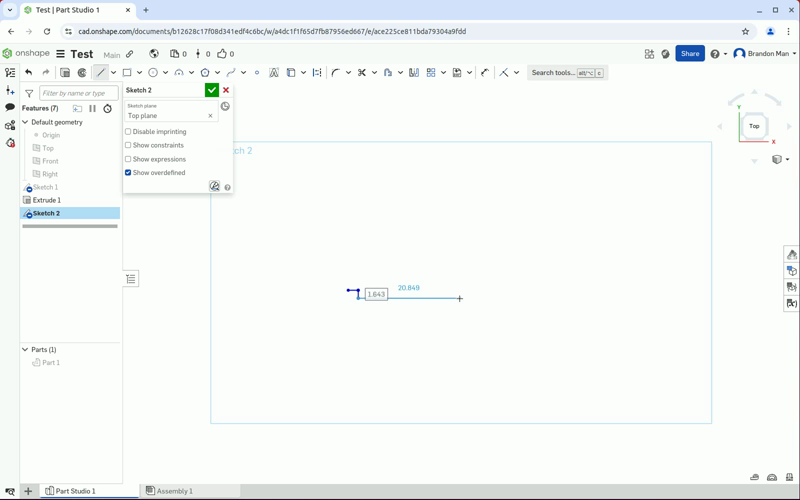
click(459, 298)
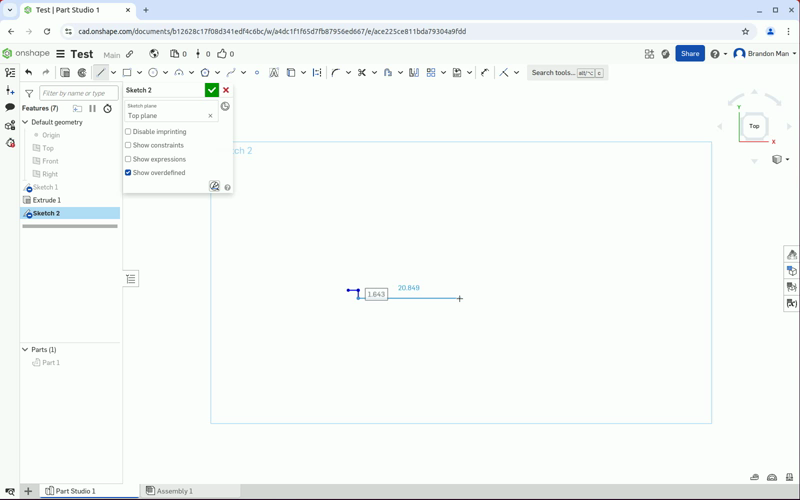
key_up(shift)
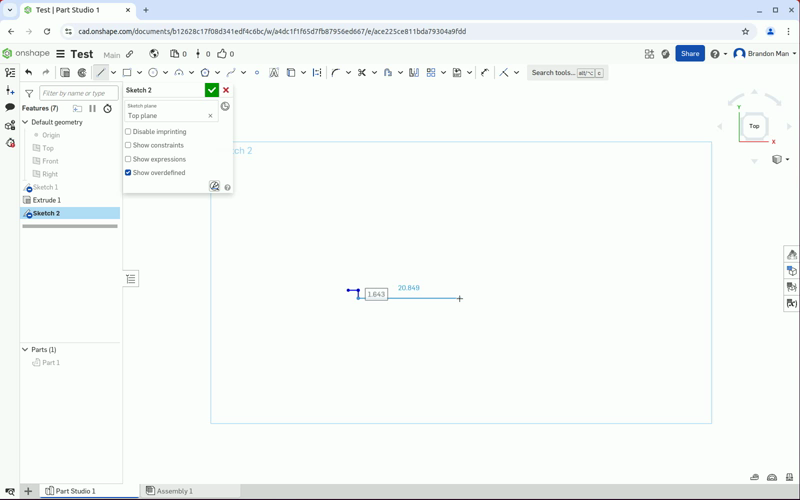
key_down(shift)
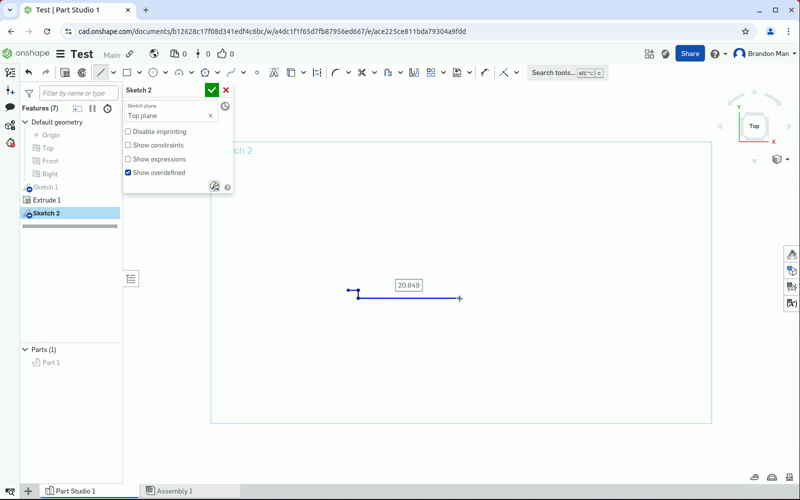
mouse_move(489, 298)
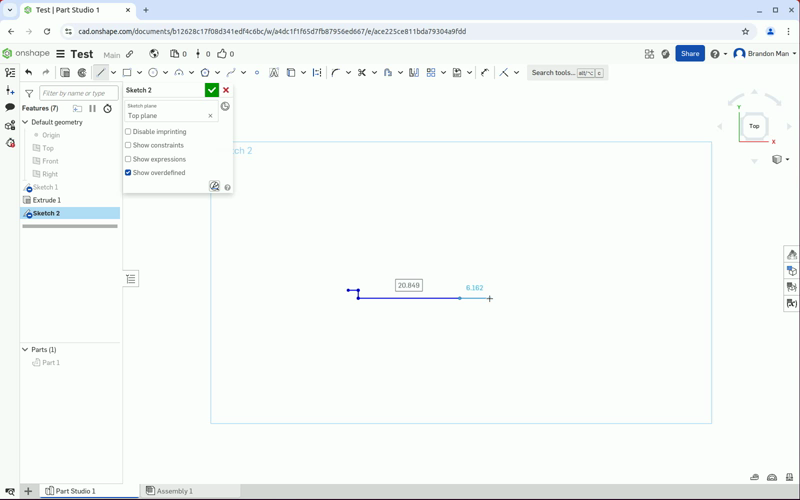
mouse_move(459, 306)
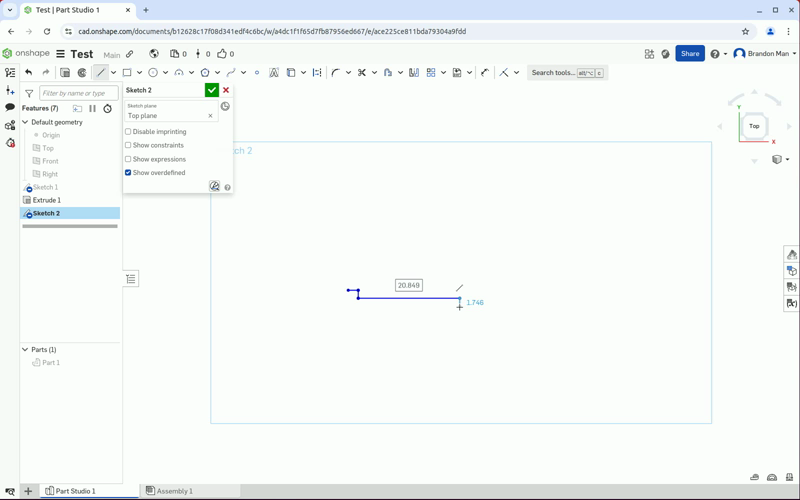
click(459, 306)
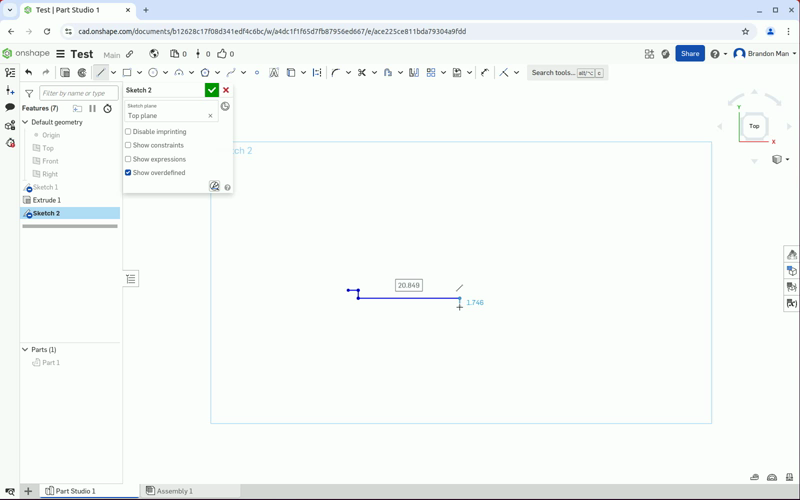
key_up(shift)
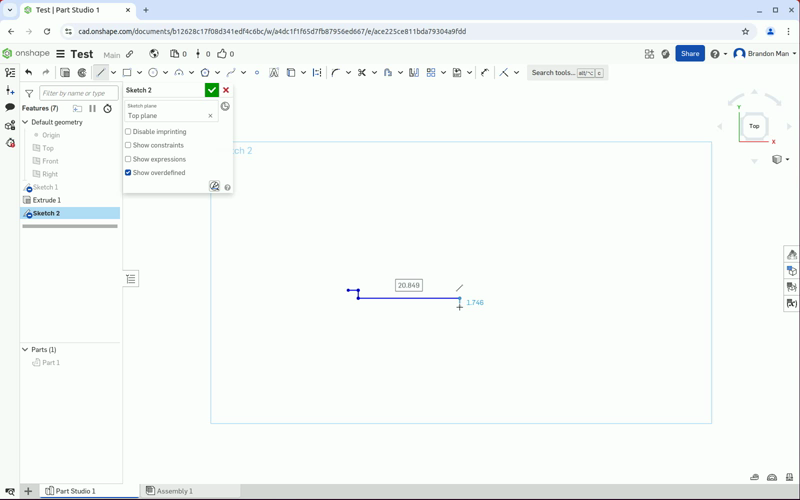
key_down(shift)
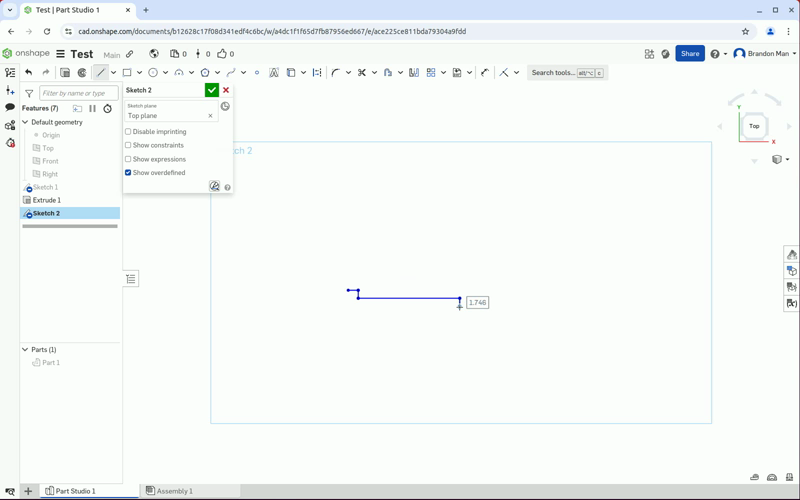
mouse_move(489, 306)
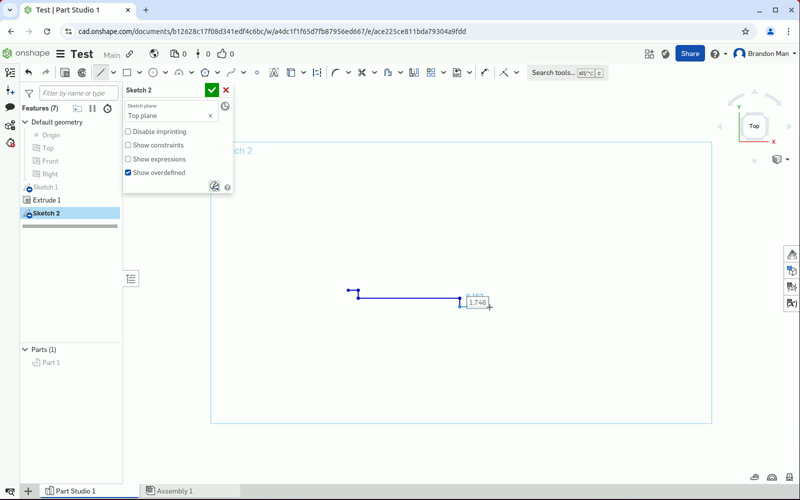
mouse_move(506, 306)
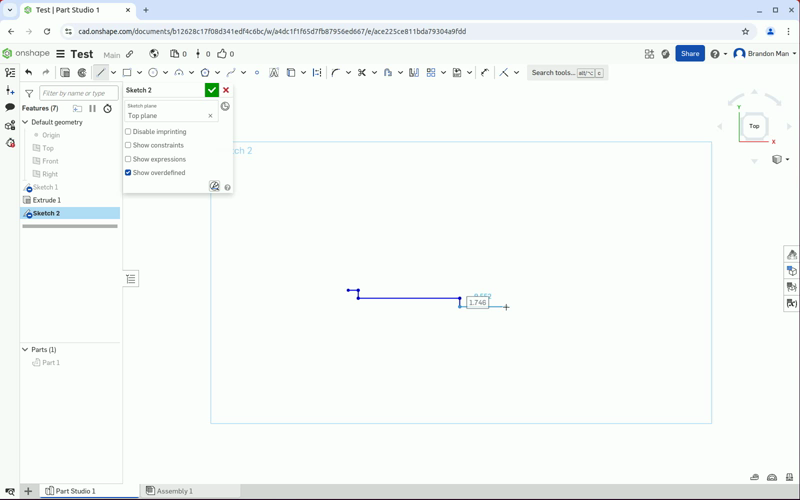
click(506, 306)
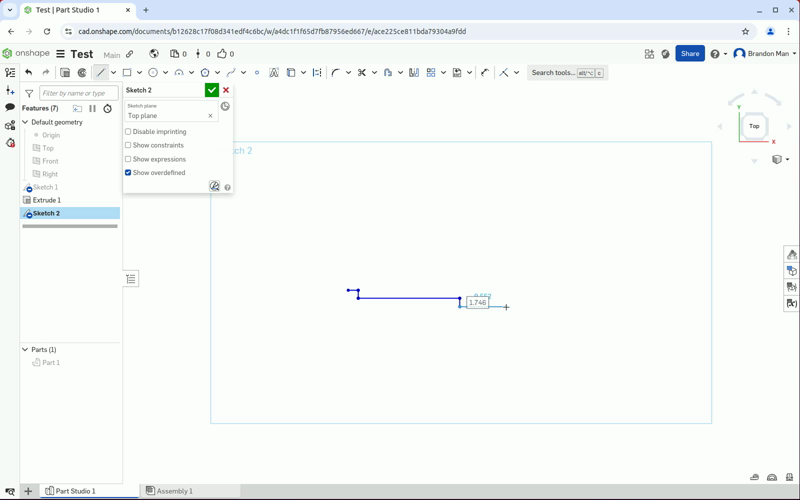
key_up(shift)
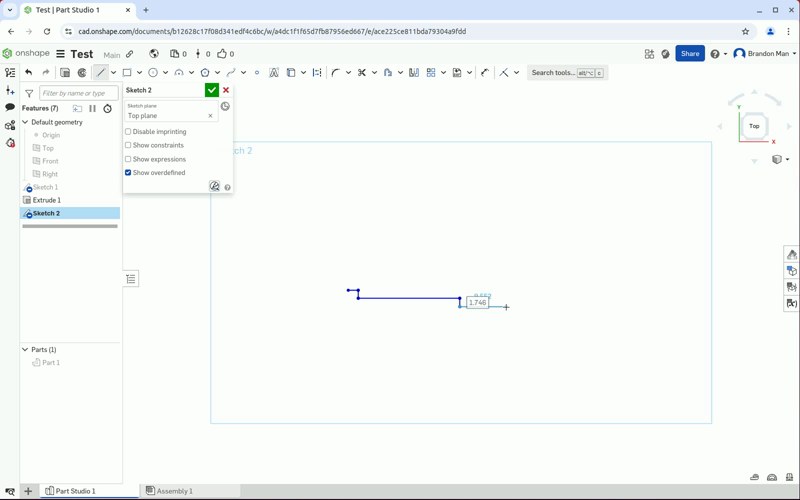
key_down(shift)
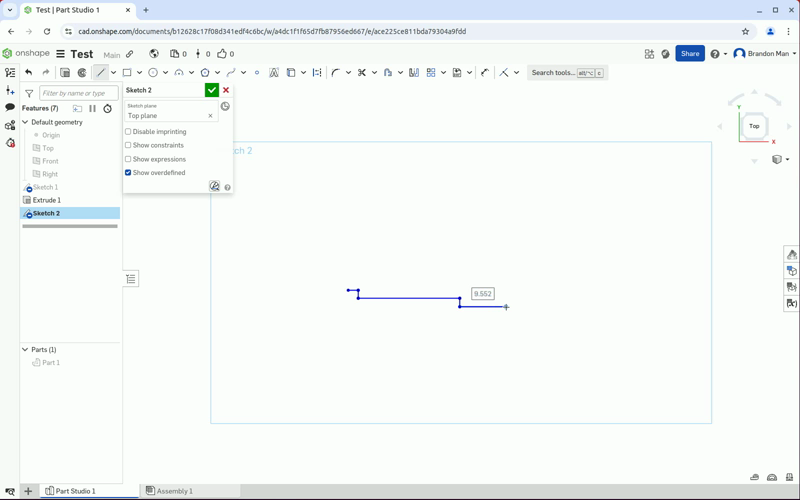
mouse_move(536, 306)
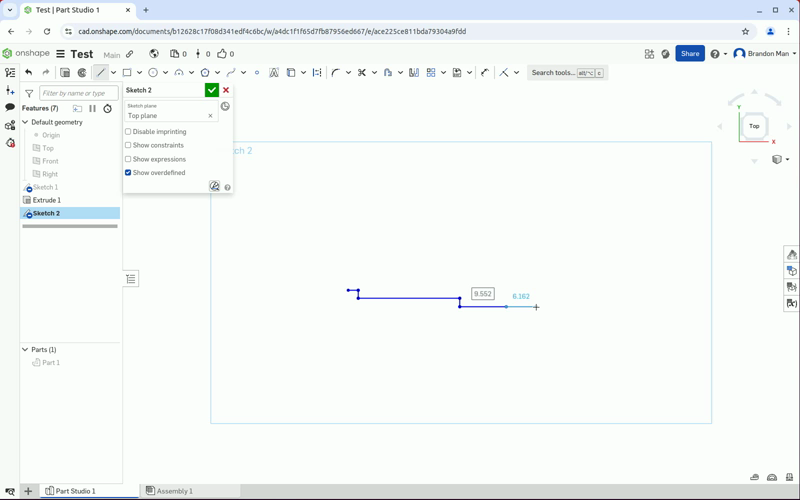
mouse_move(506, 264)
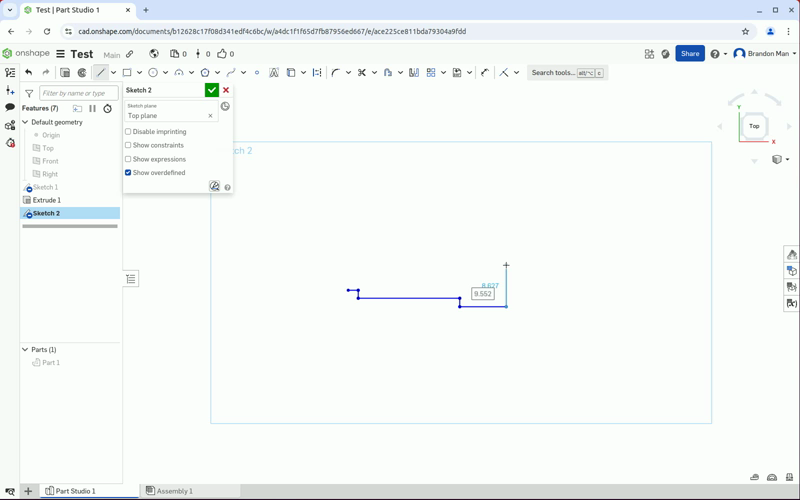
click(506, 264)
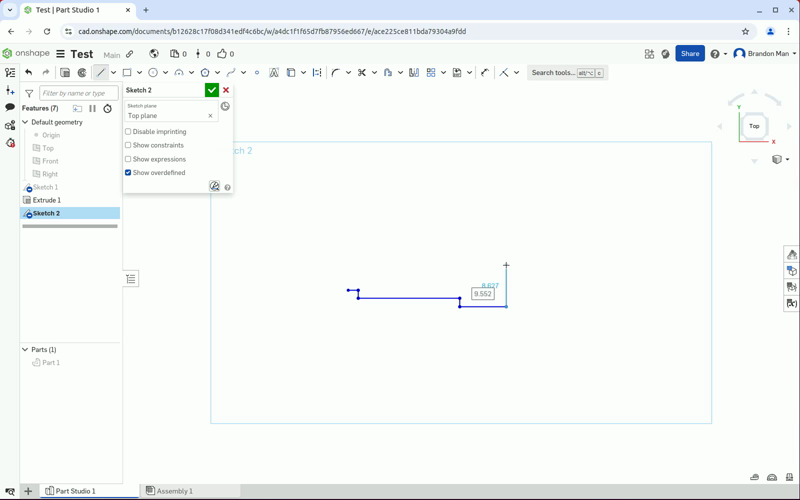
key_up(shift)
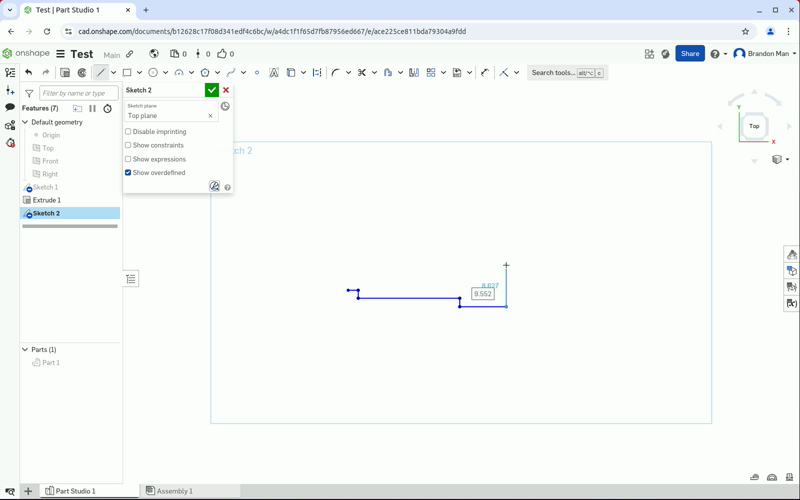
key_down(shift)
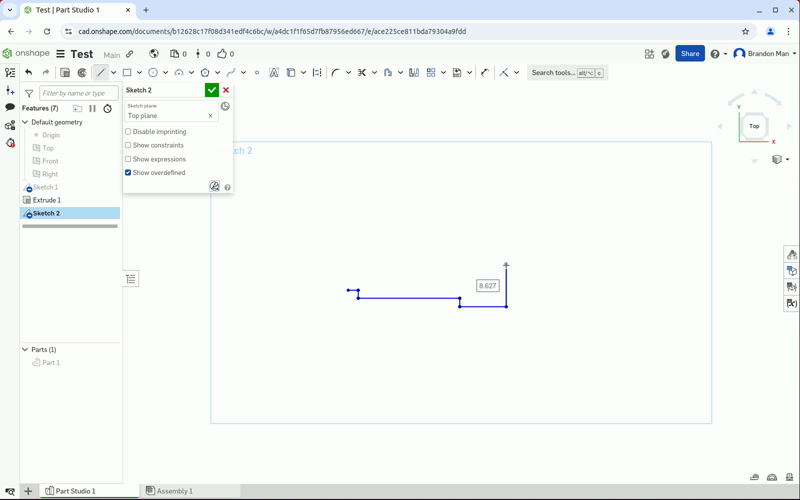
mouse_move(536, 264)
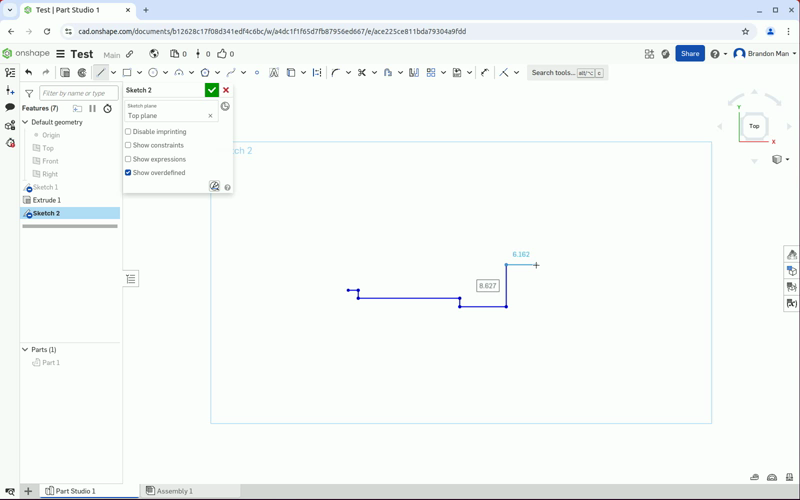
mouse_move(459, 264)
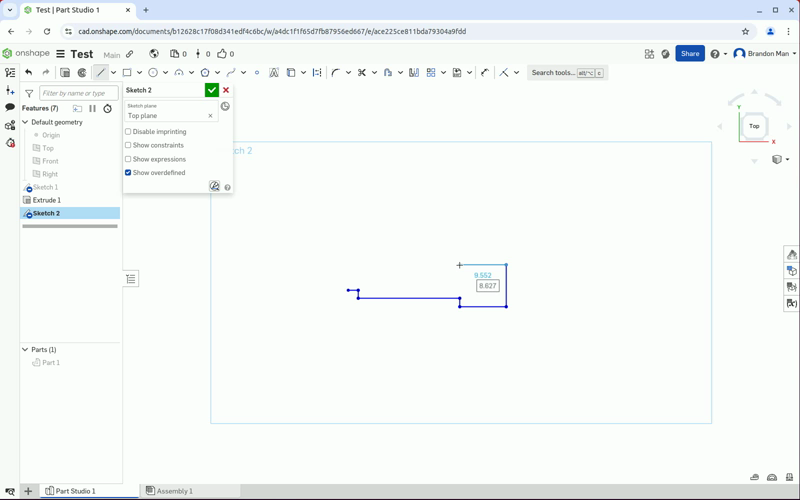
click(459, 264)
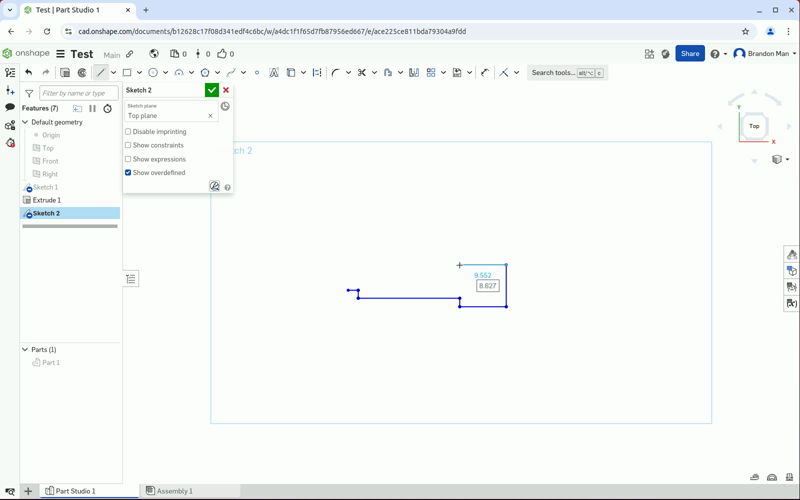
key_up(shift)
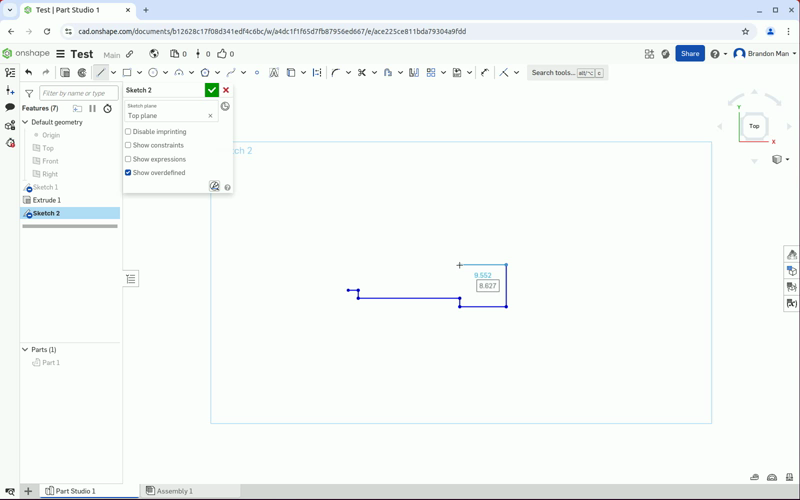
key_down(shift)
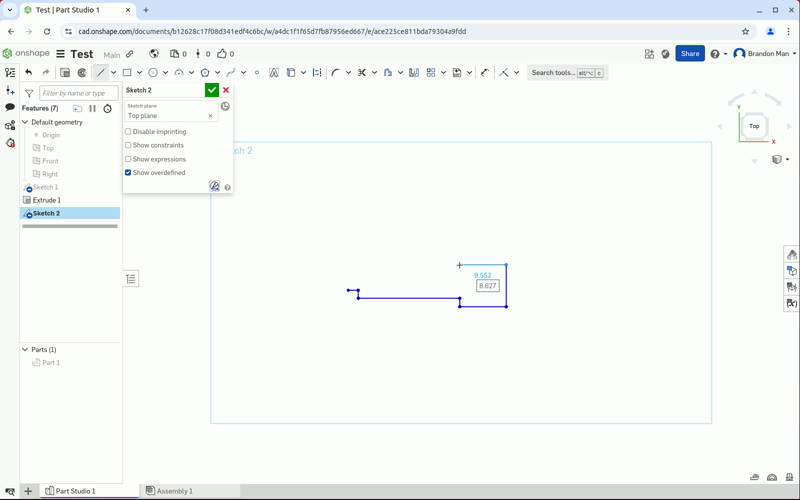
mouse_move(489, 264)
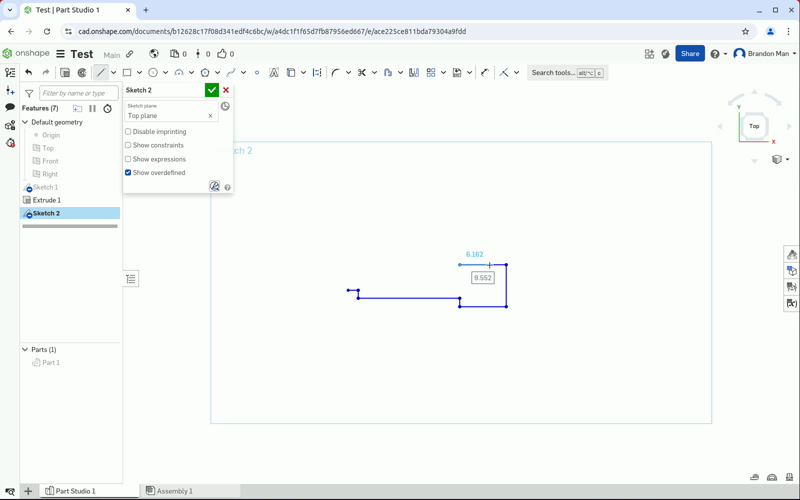
mouse_move(459, 275)
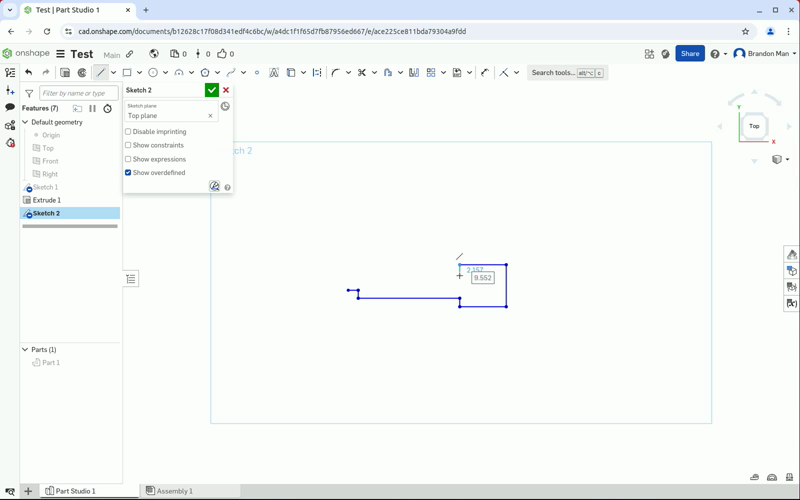
click(459, 275)
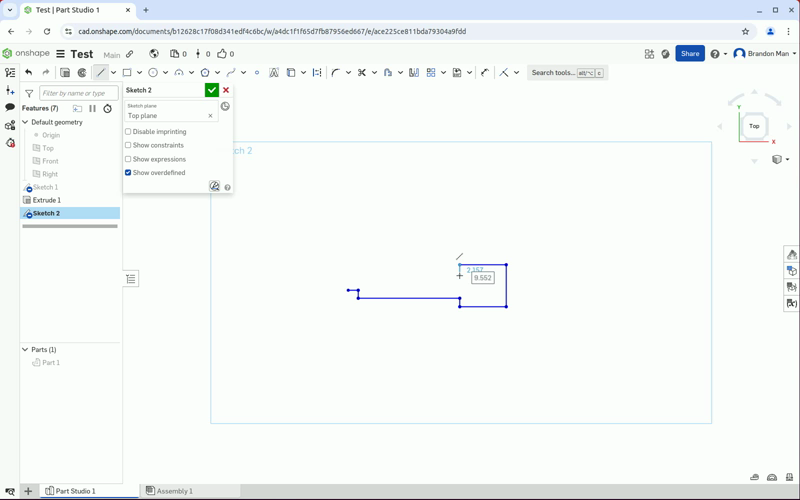
key_up(shift)
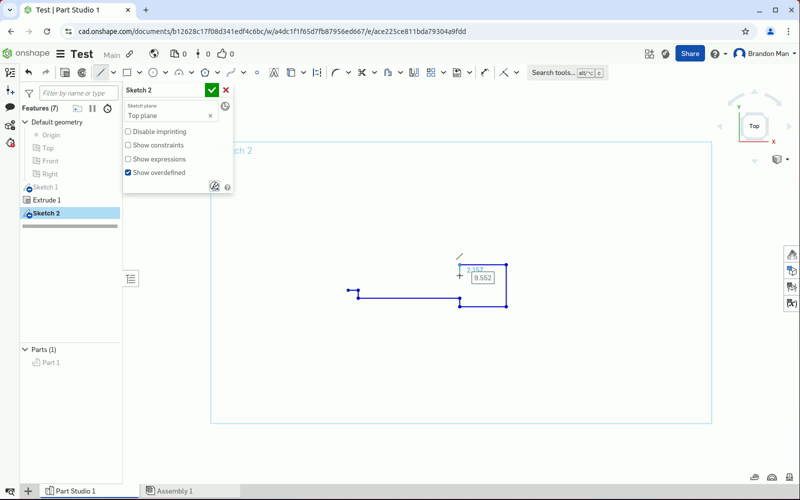
key_down(shift)
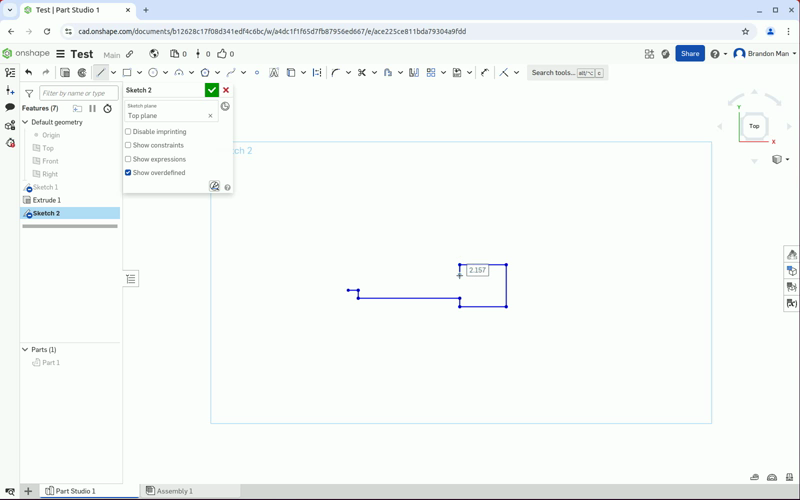
mouse_move(348, 275)
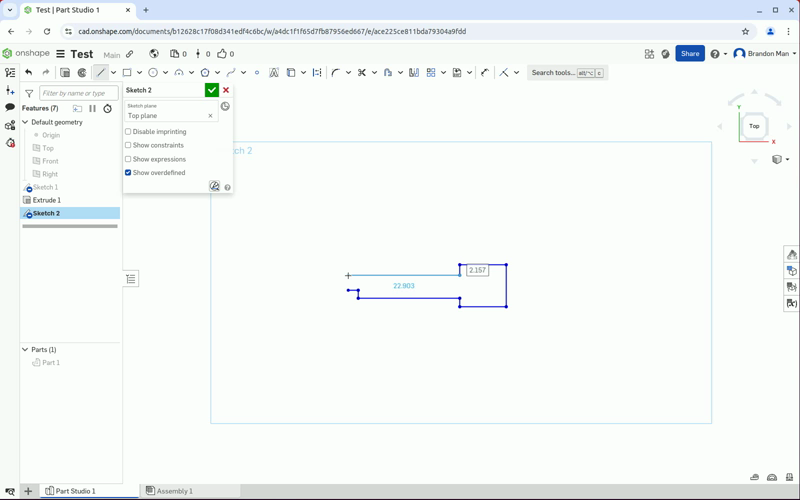
click(348, 275)
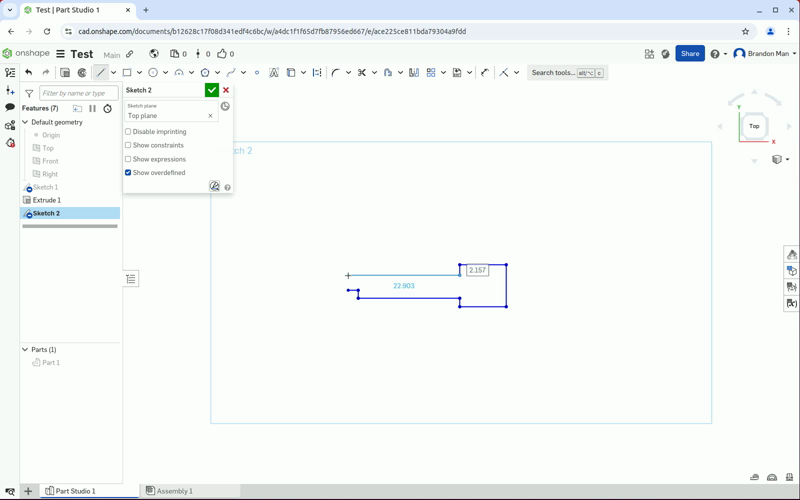
key_up(shift)
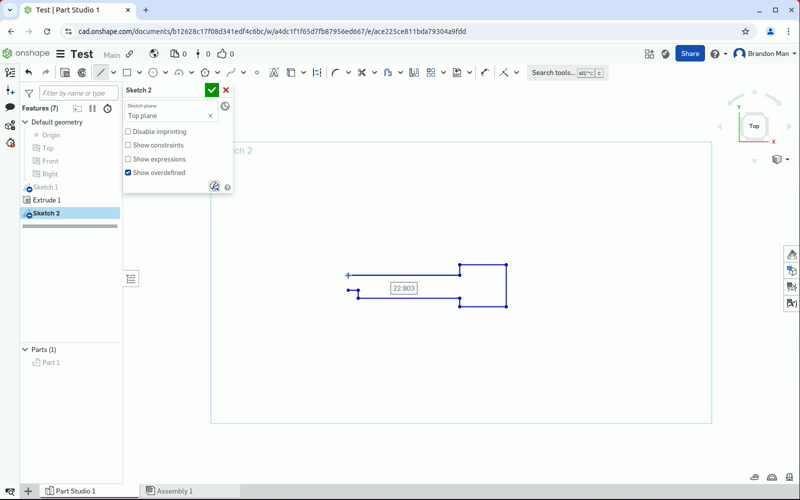
mouse_move(378, 275)
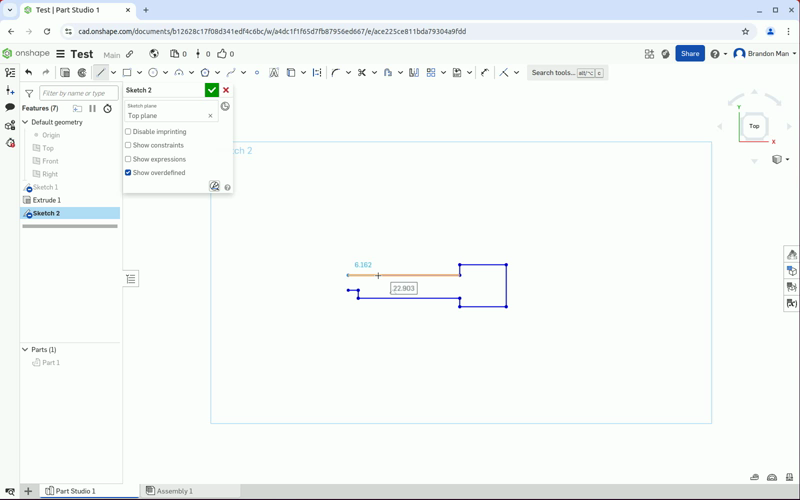
key_down(shift)
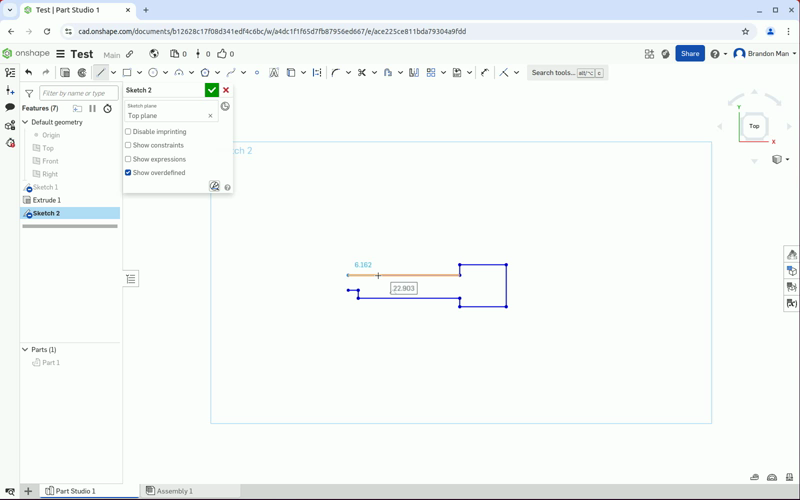
mouse_move(348, 290)
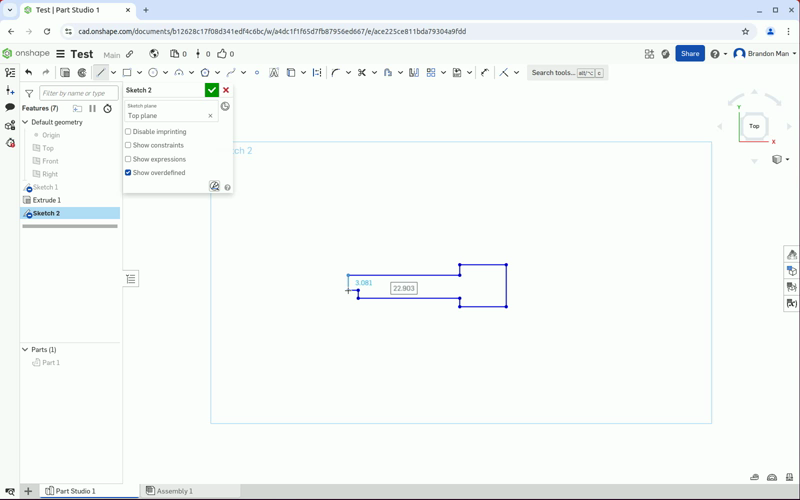
key_up(shift)
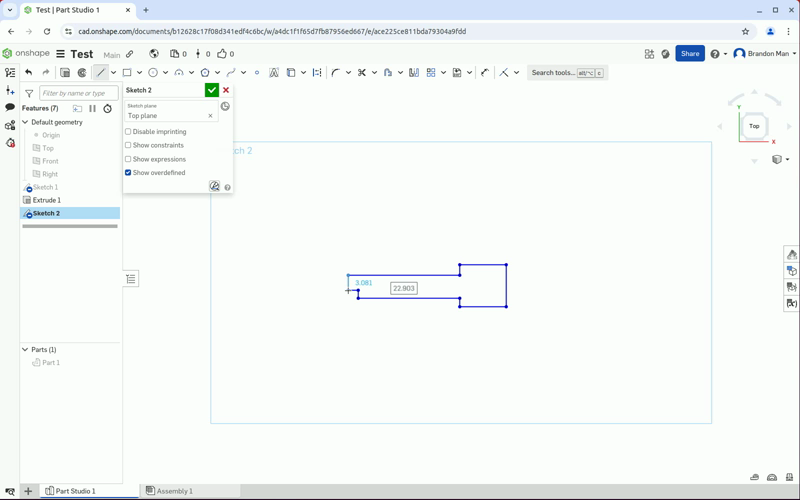
click(348, 290)
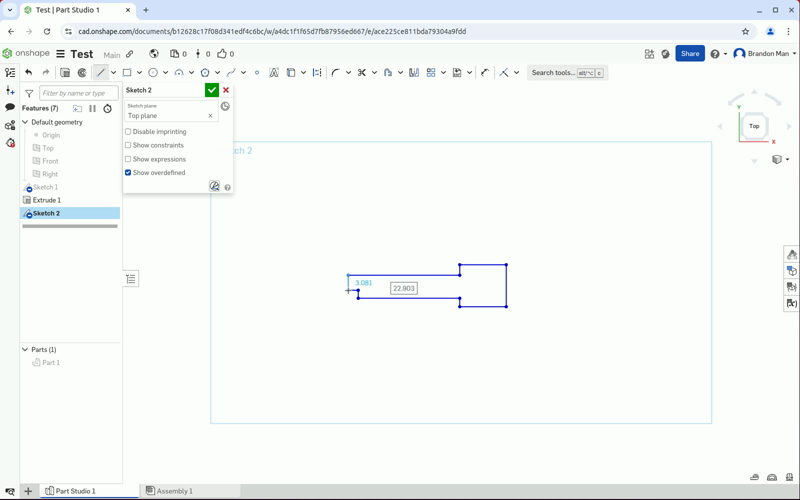
key(esc)
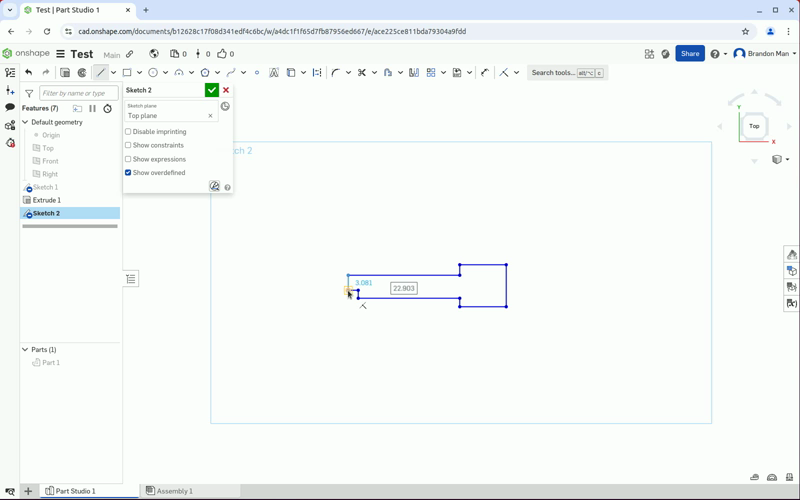
mouse_move(440, 294)
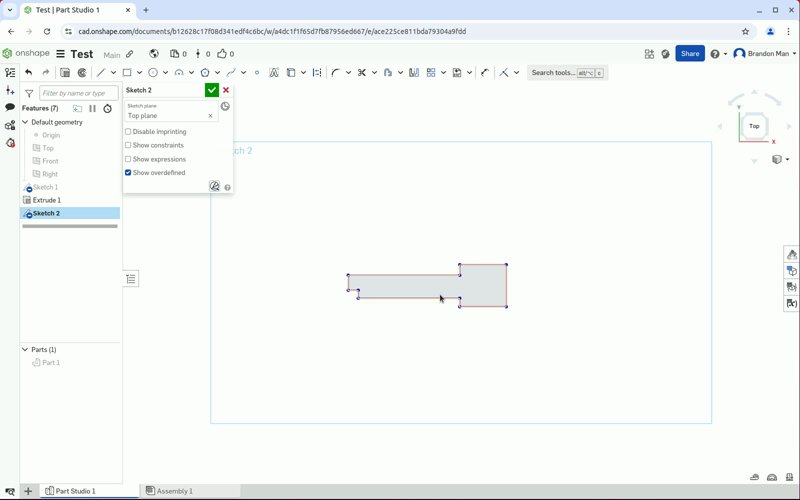
click(440, 294)
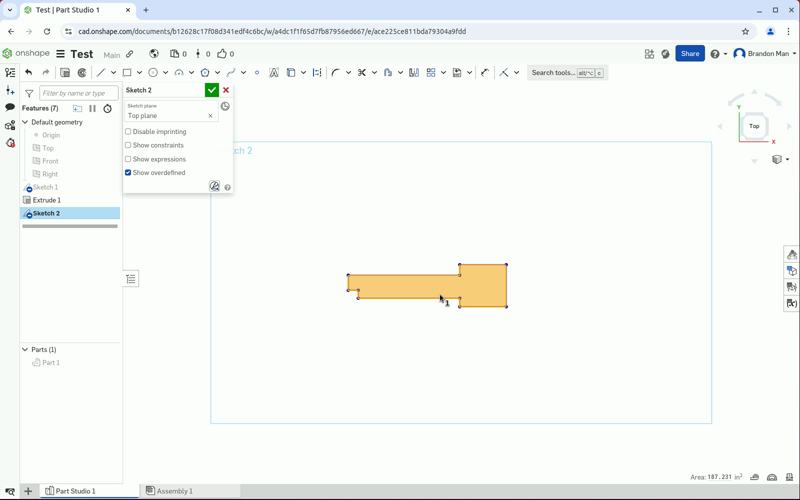
mouse_move(73, 352)
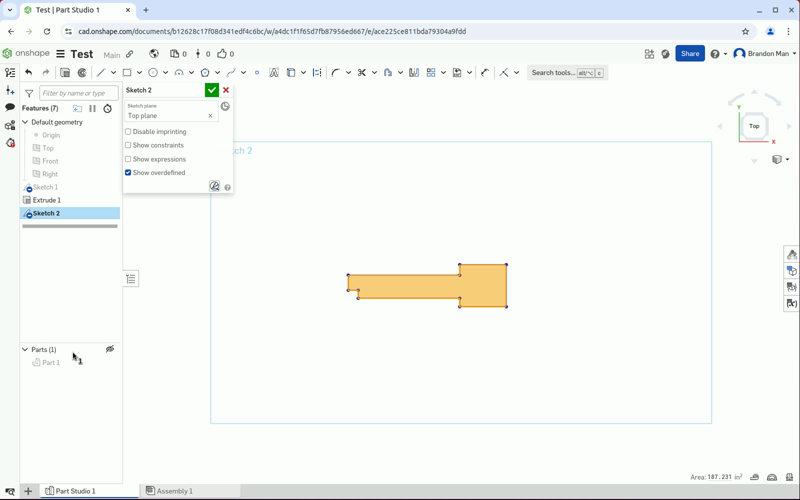
key(shift+y)
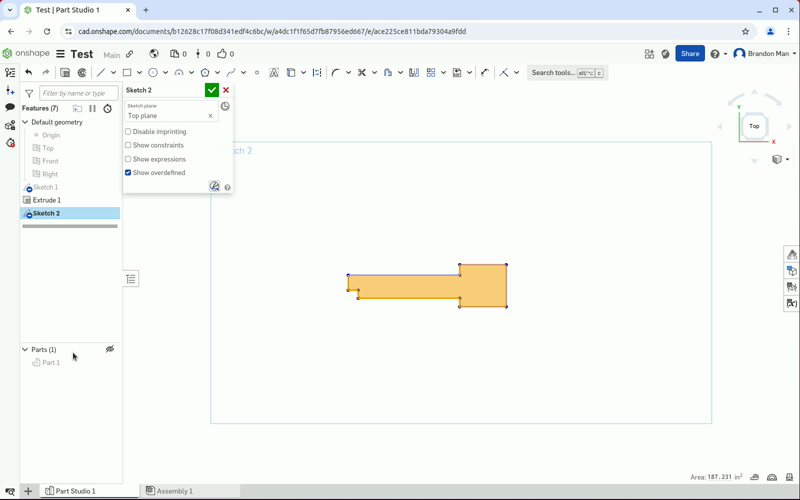
key(shift+e)
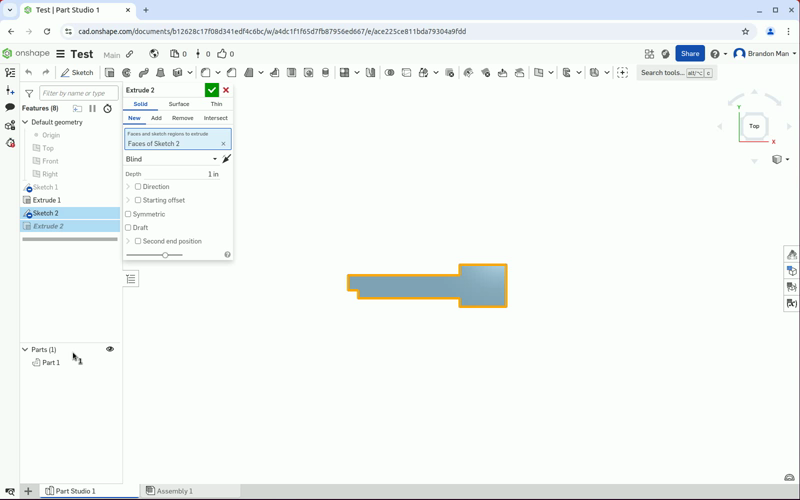
mouse_move(143, 106)
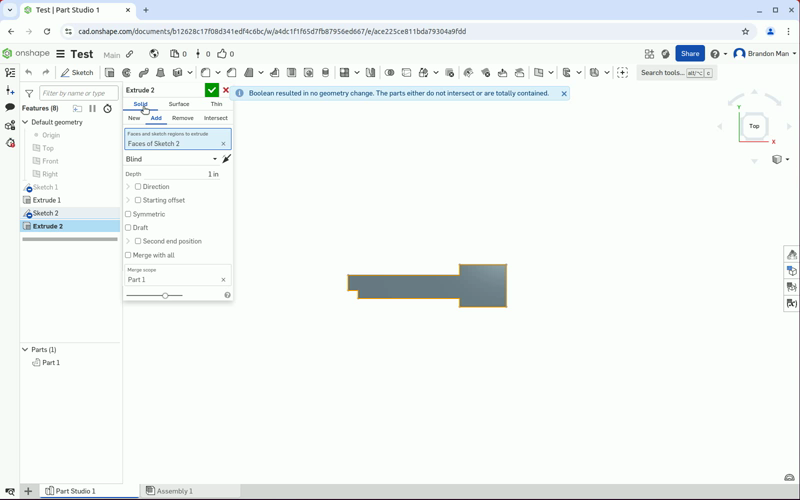
click(143, 106)
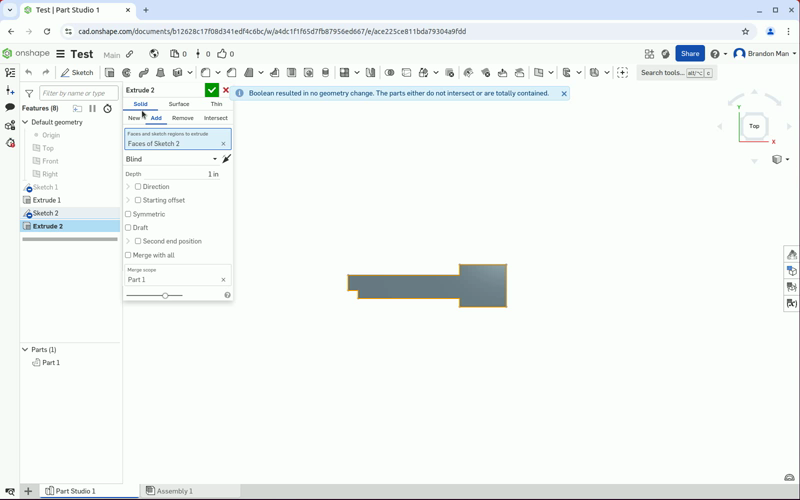
mouse_move(137, 120)
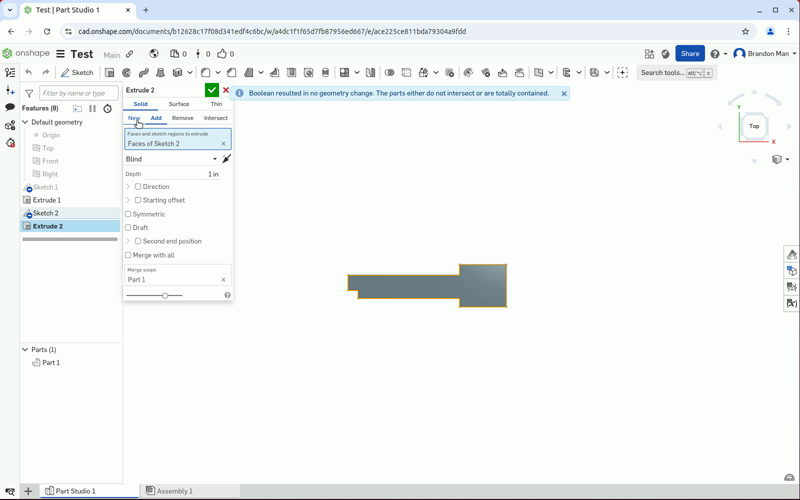
click(137, 120)
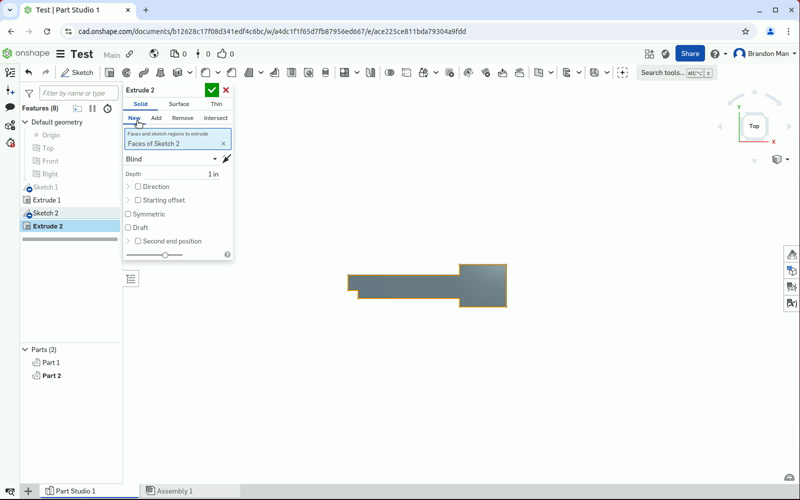
key(tab, 4)
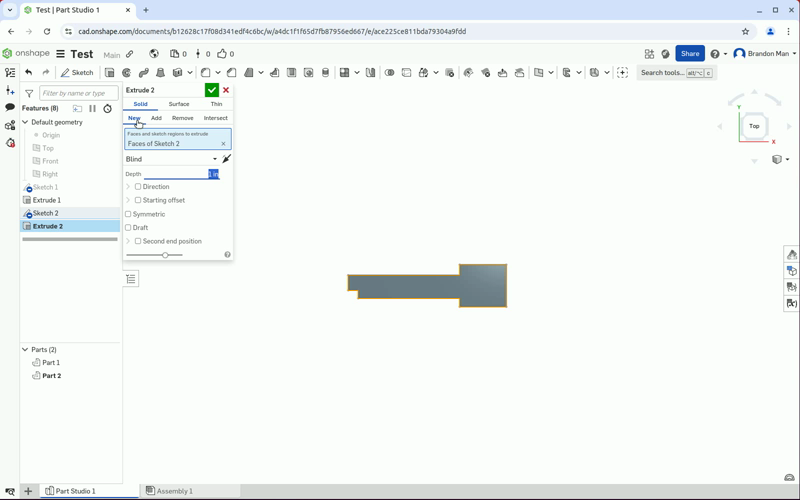
text(9.388)
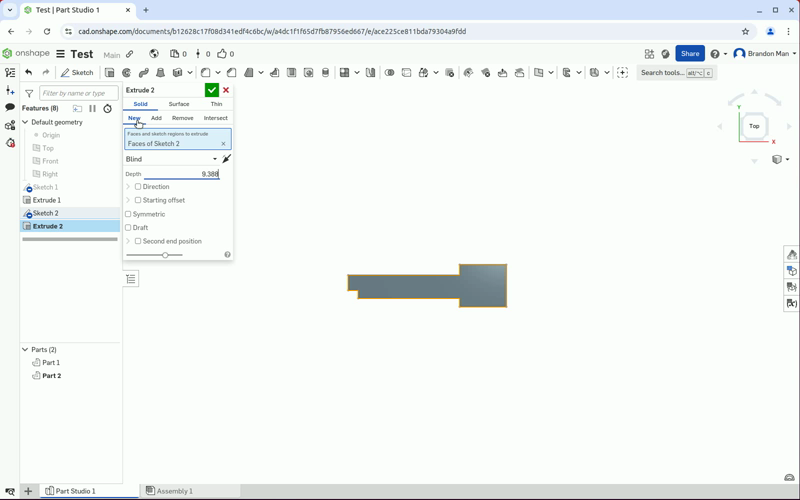
key(enter)
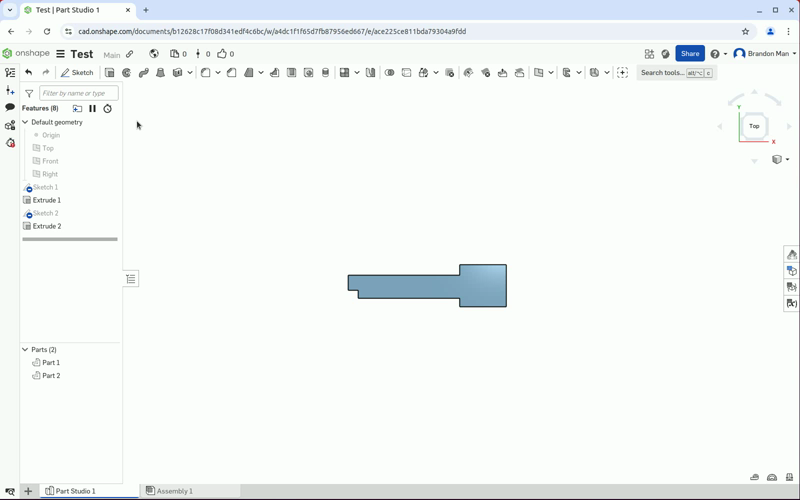
key(shift+h)
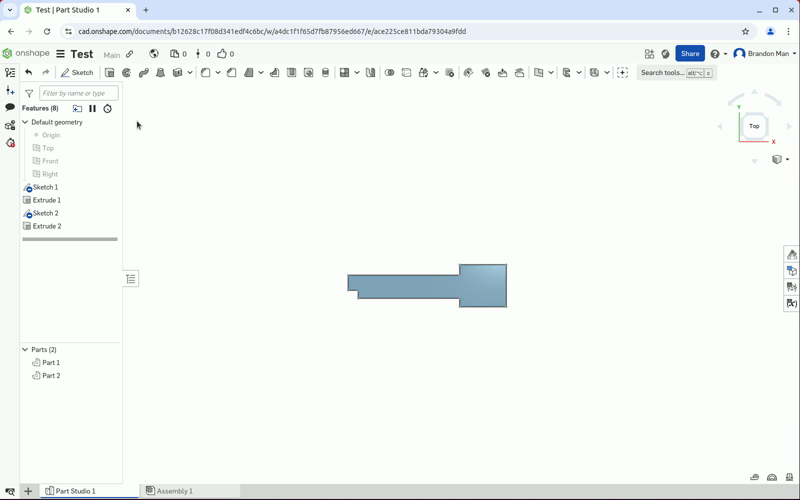
key(shift+h)
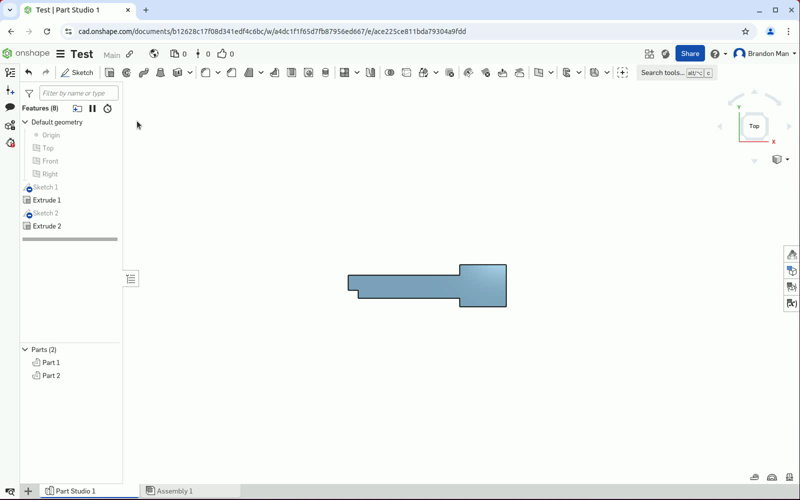
mouse_move(73, 189)
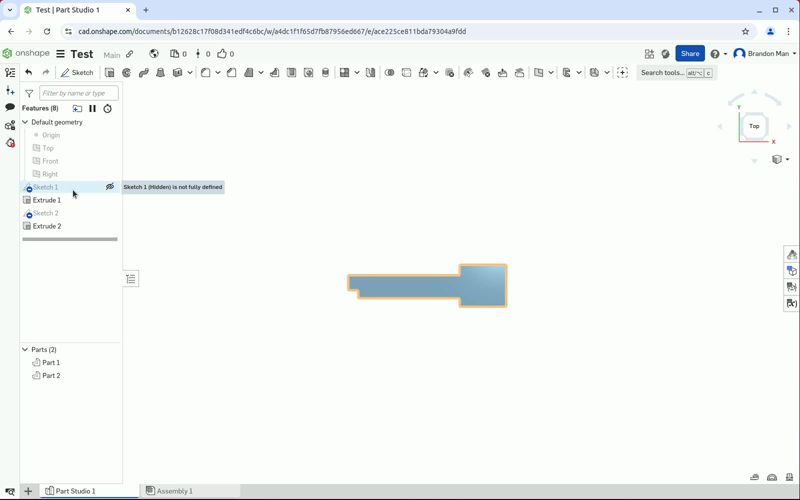
click(73, 189)
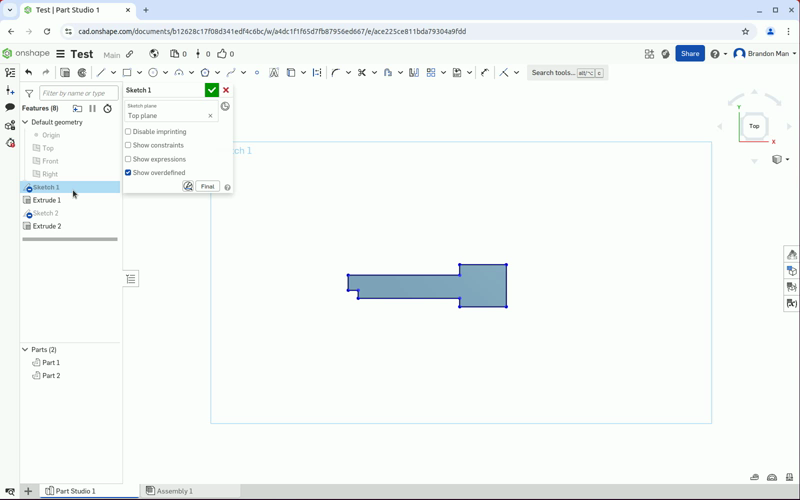
mouse_move(229, 92)
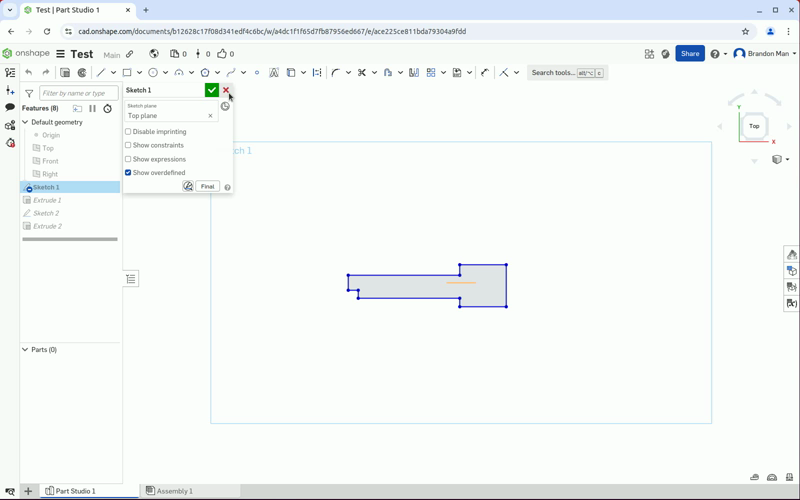
click(229, 92)
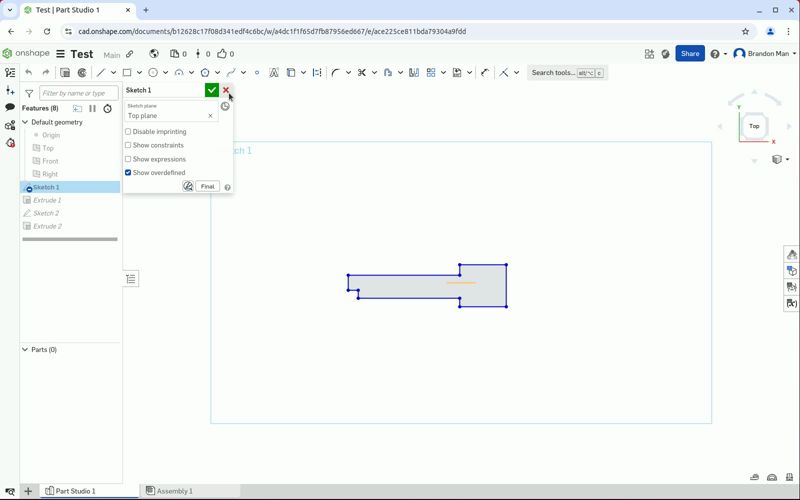
key(shift+s)
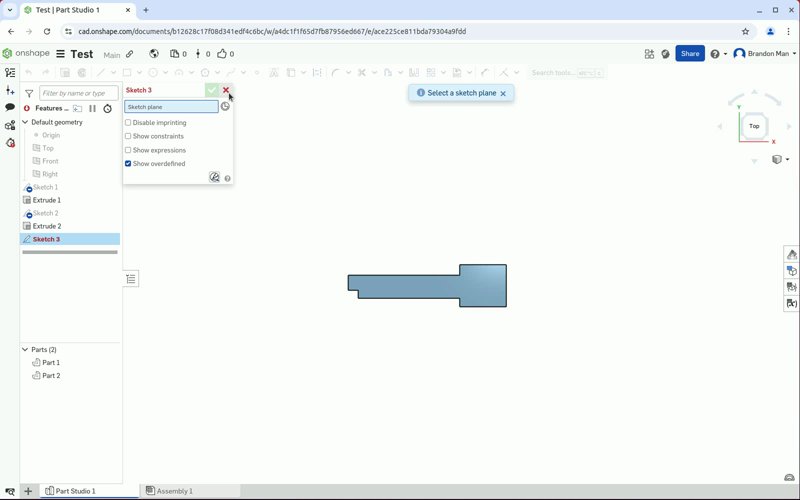
mouse_move(73, 150)
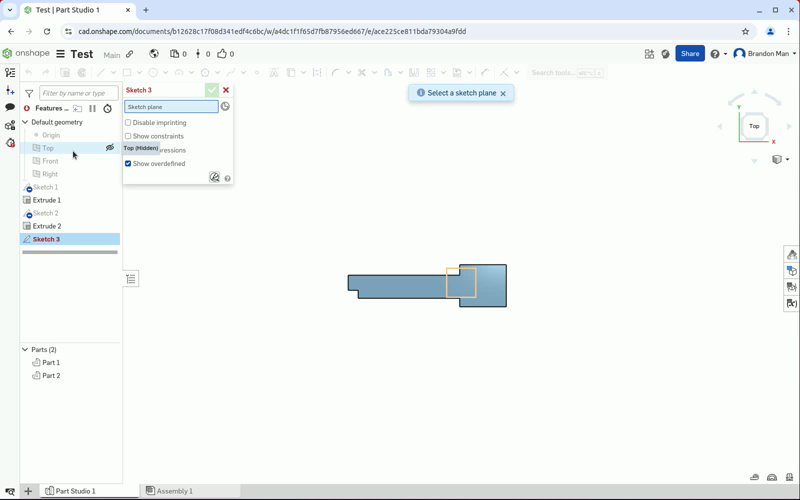
click(73, 150)
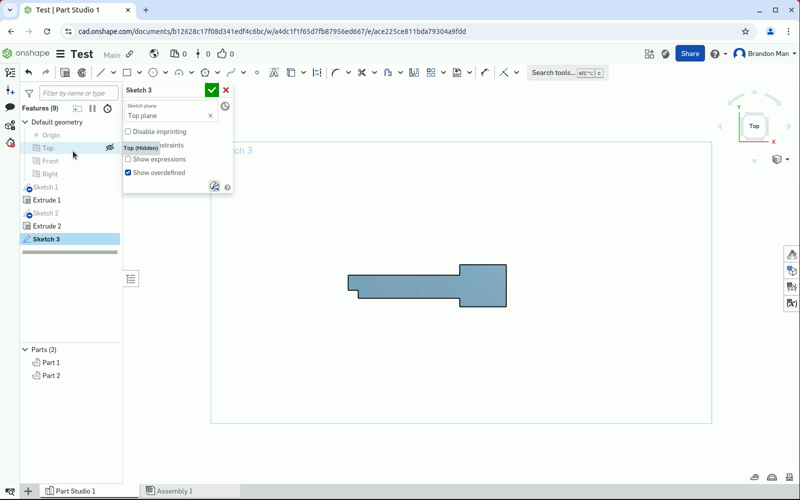
mouse_move(73, 352)
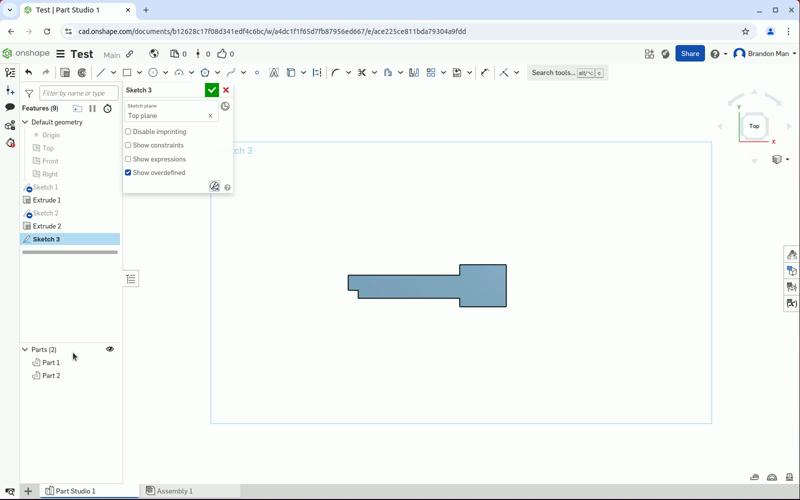
key(y)
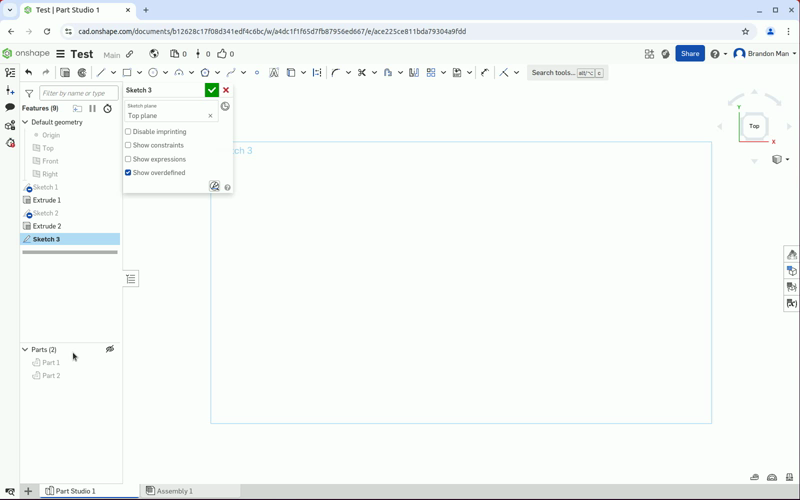
key(l)
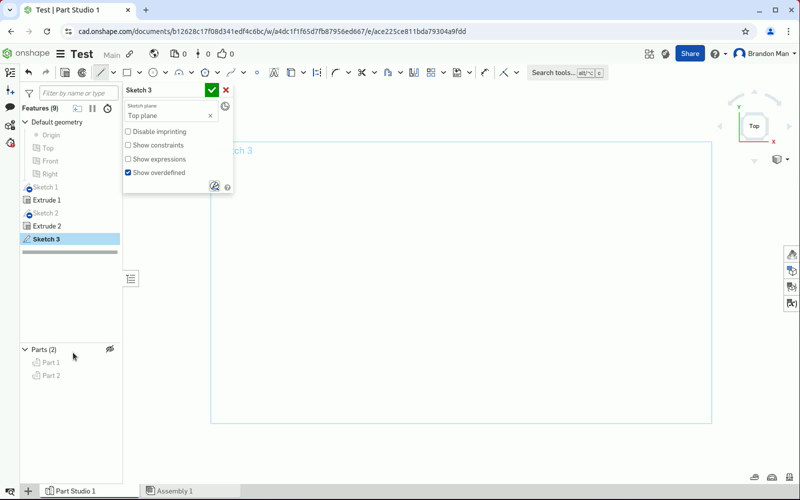
key_down(shift)
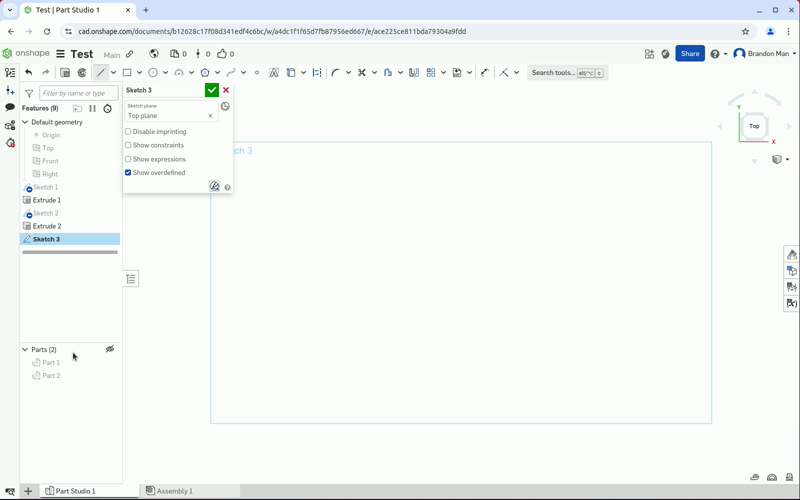
mouse_move(348, 308)
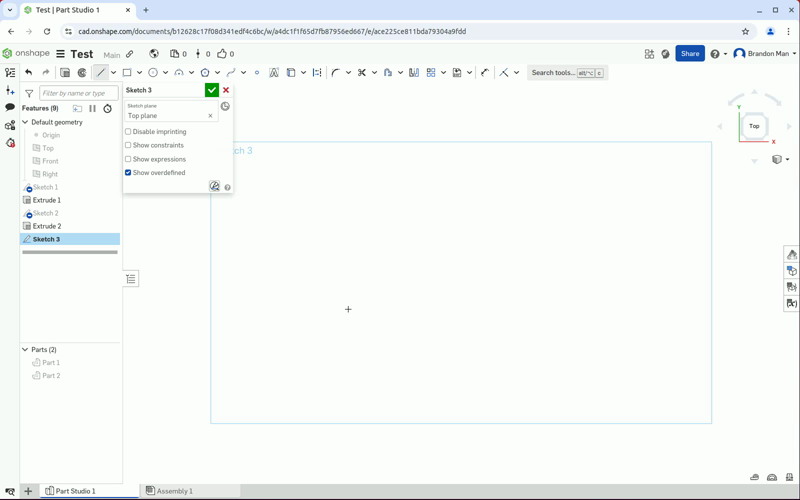
click(348, 308)
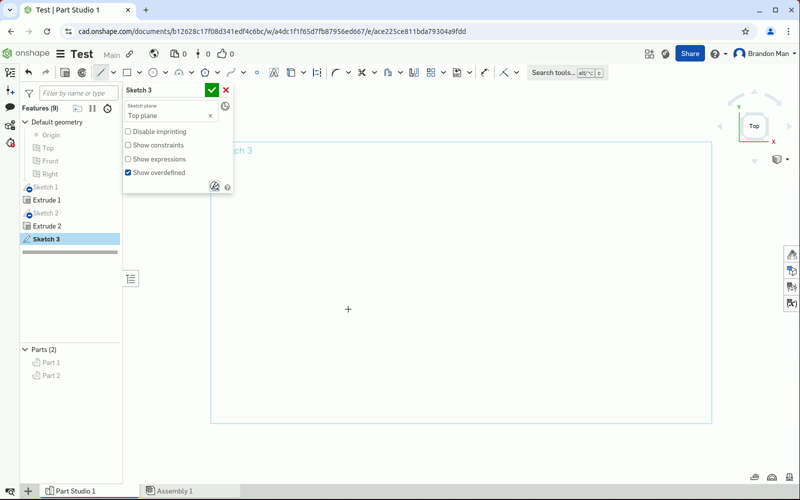
key_up(shift)
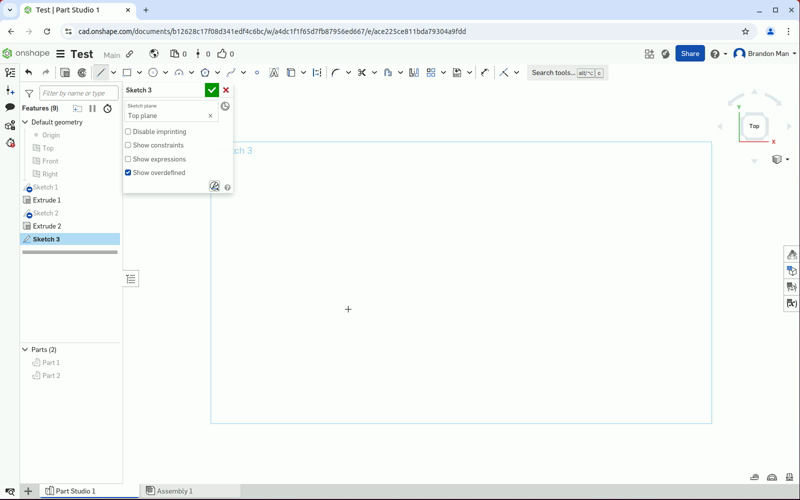
key_down(shift)
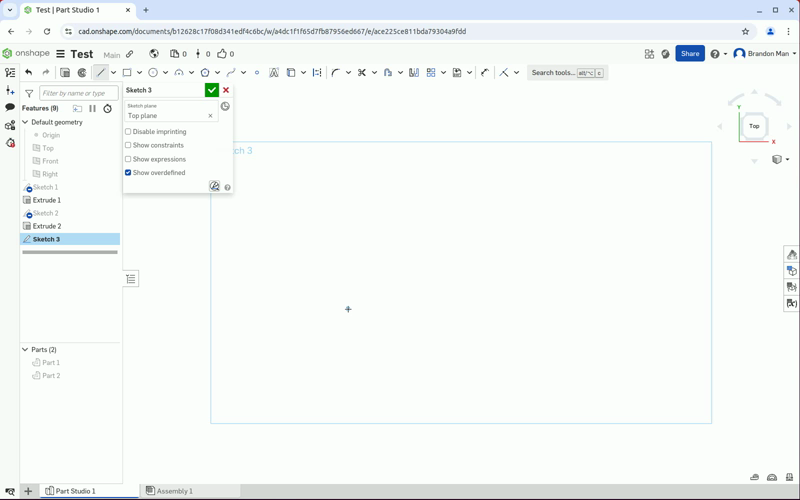
mouse_move(466, 308)
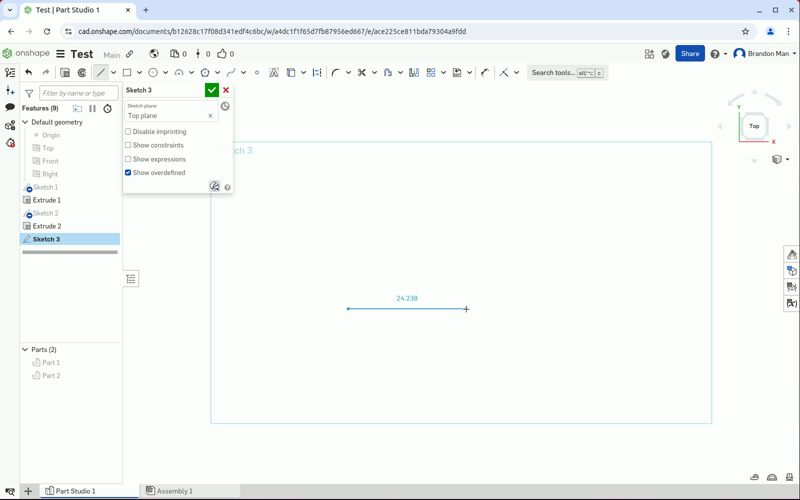
click(466, 308)
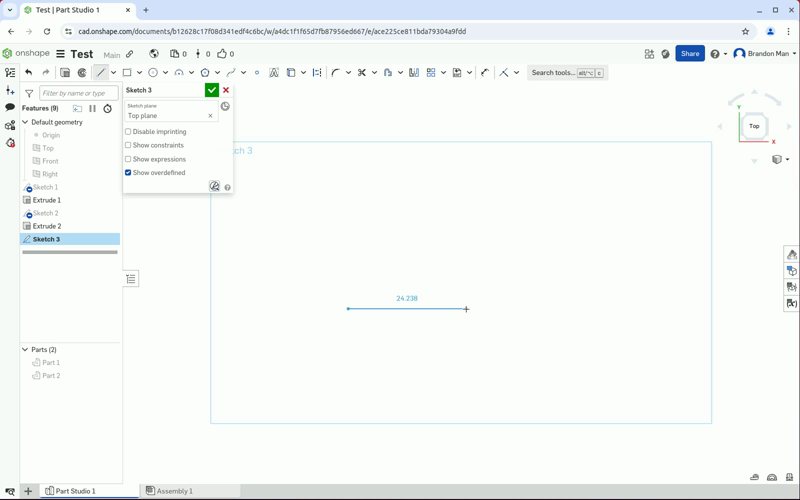
key_up(shift)
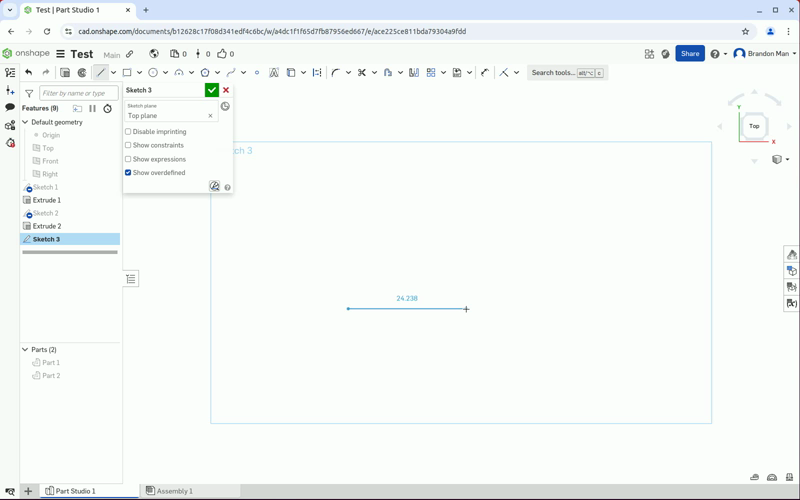
key_down(shift)
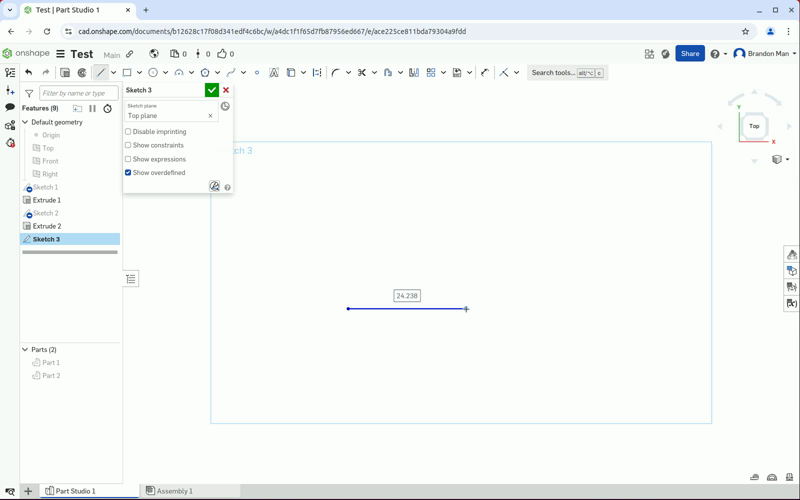
mouse_move(496, 308)
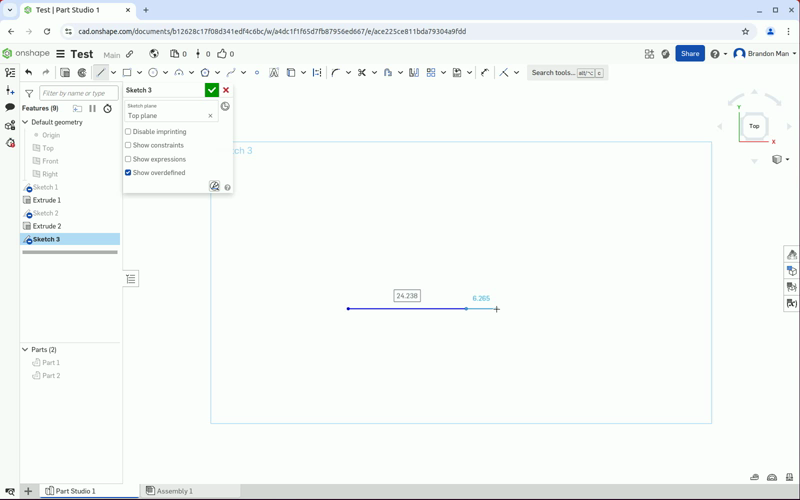
mouse_move(466, 262)
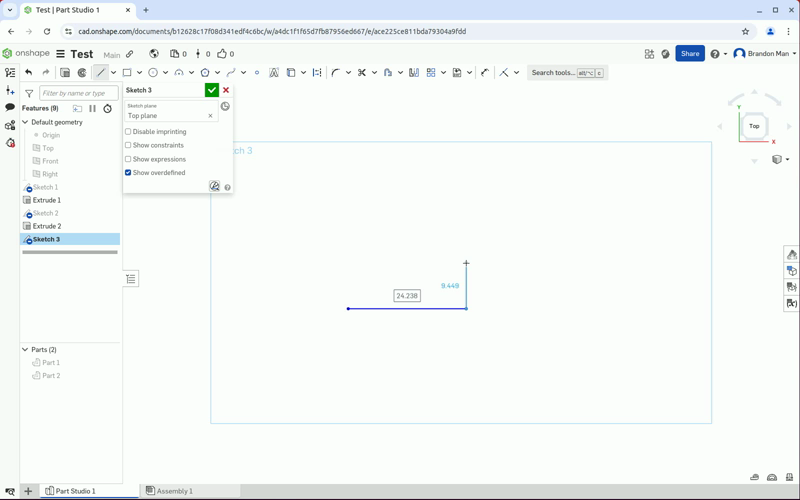
click(466, 262)
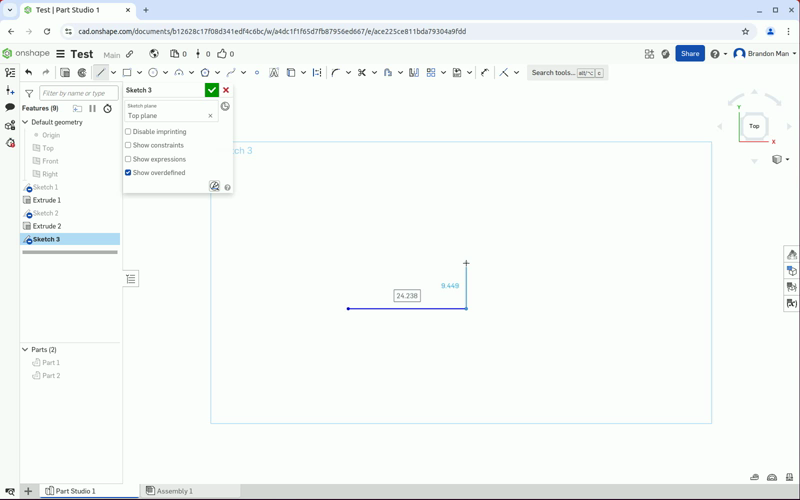
key_up(shift)
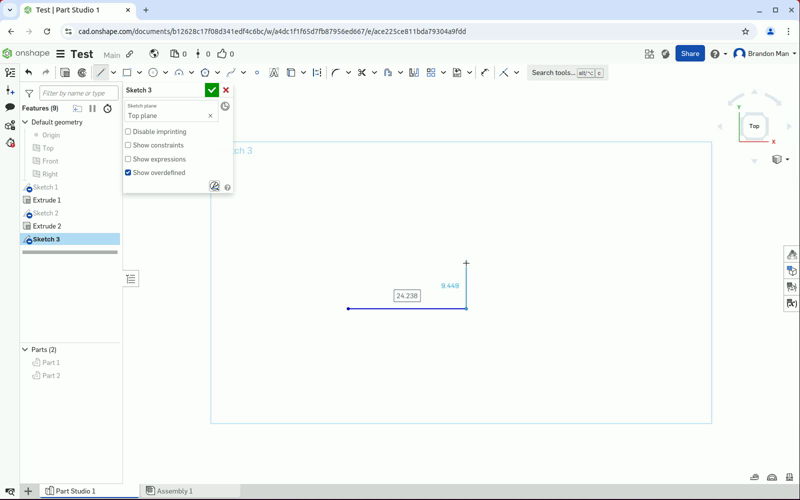
key_down(shift)
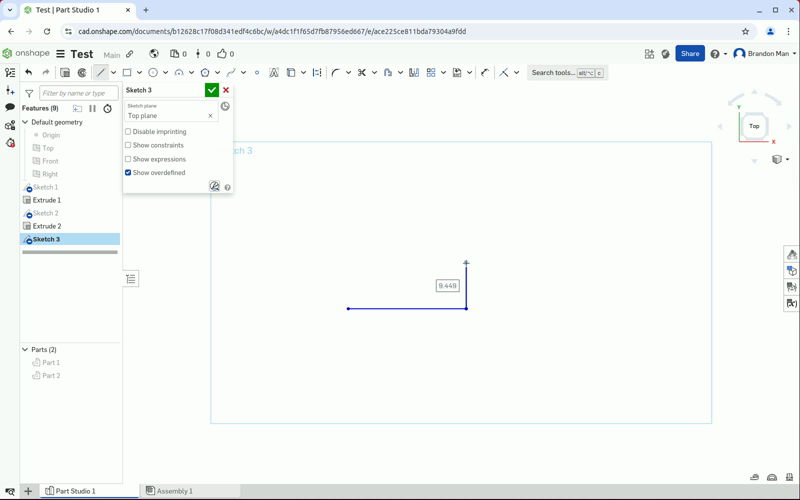
mouse_move(348, 262)
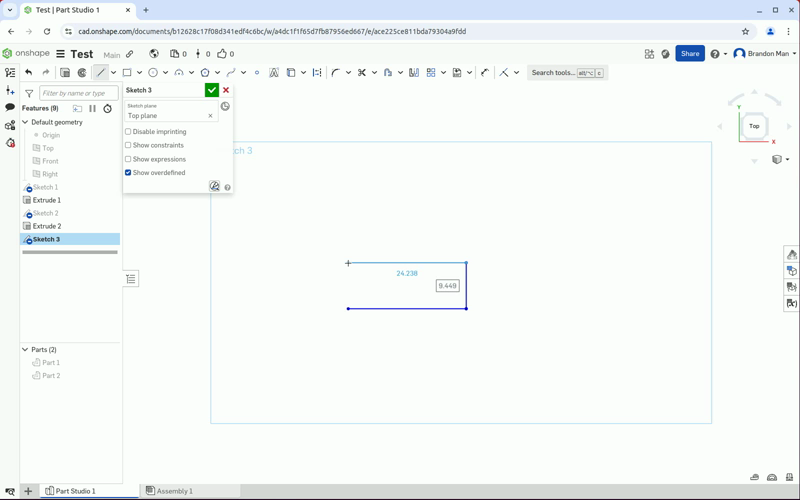
click(348, 262)
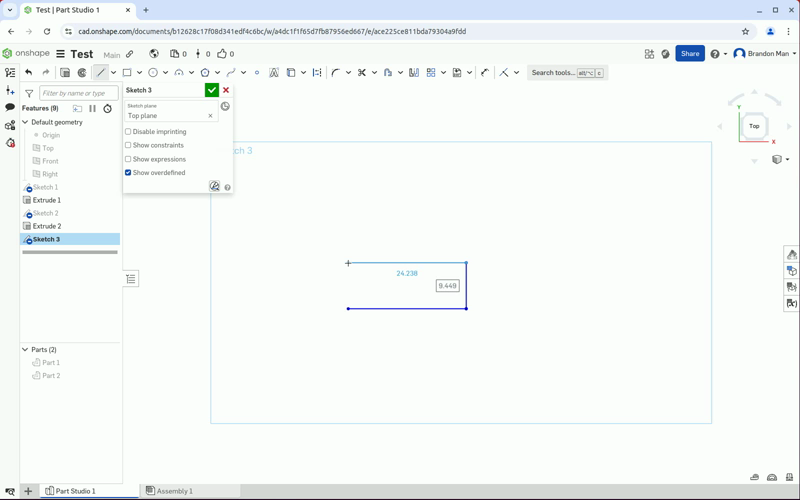
key_up(shift)
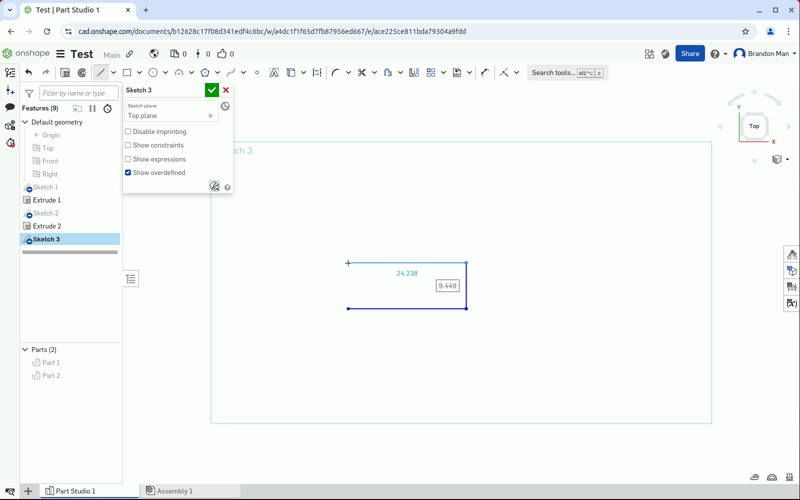
mouse_move(378, 262)
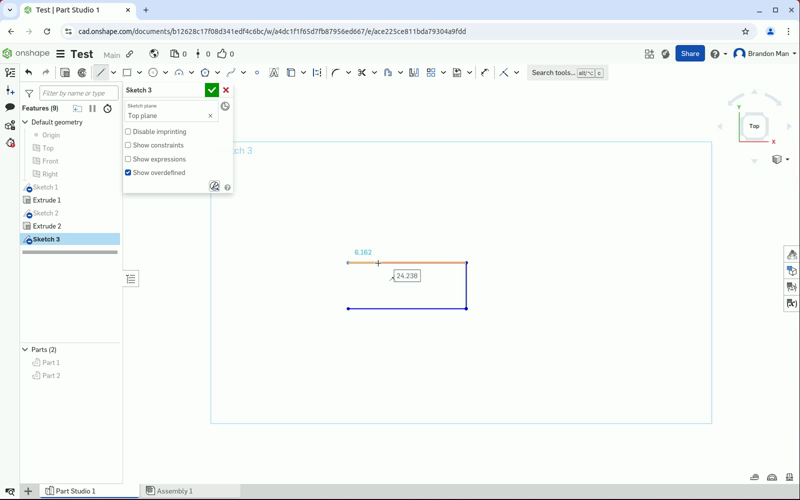
key_down(shift)
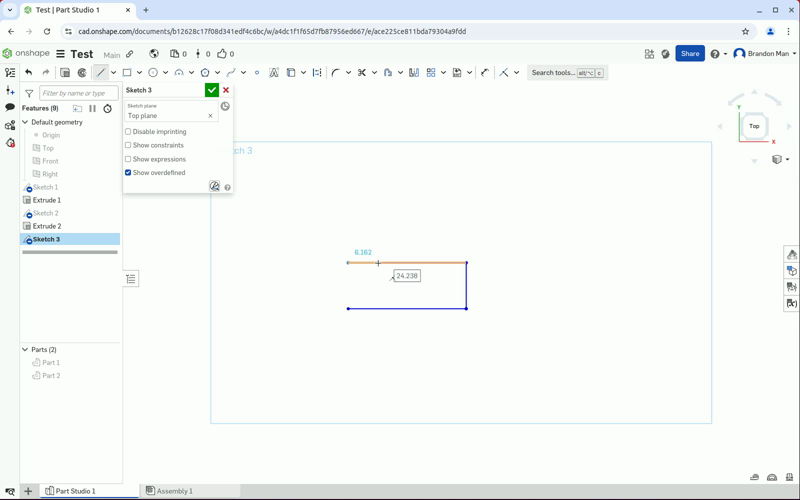
mouse_move(348, 308)
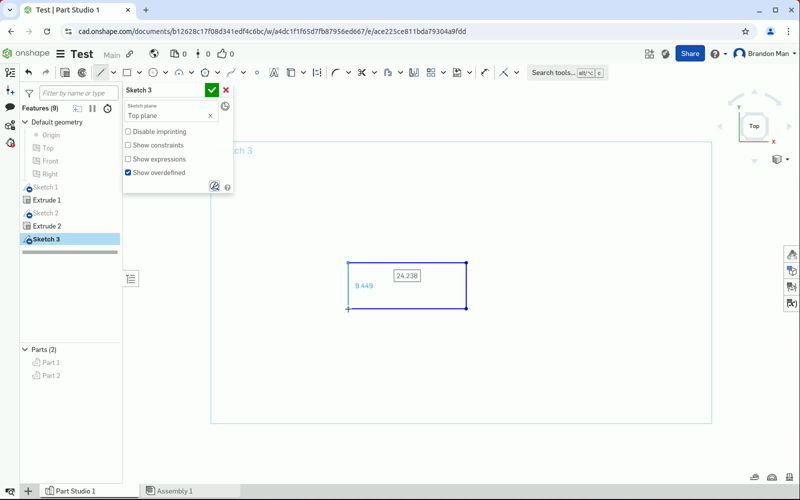
key_up(shift)
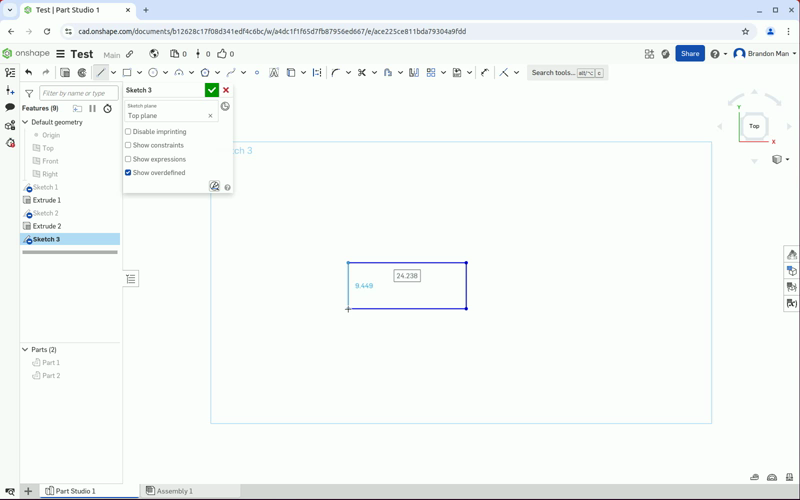
click(348, 308)
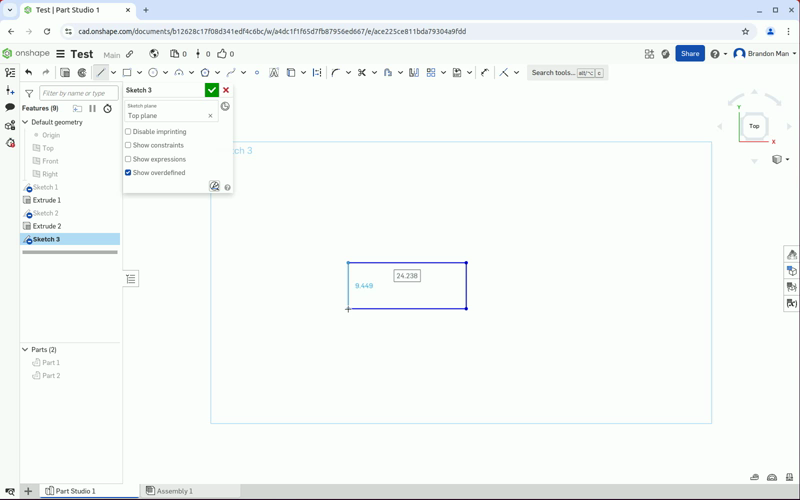
key(esc)
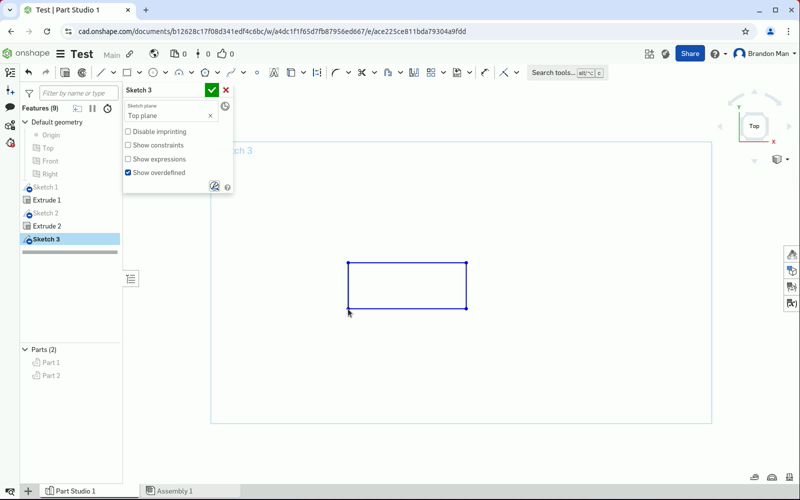
mouse_move(445, 282)
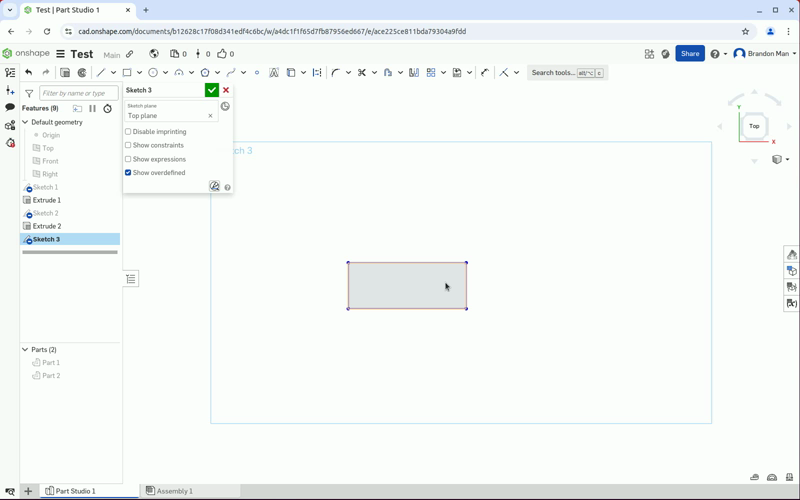
click(445, 282)
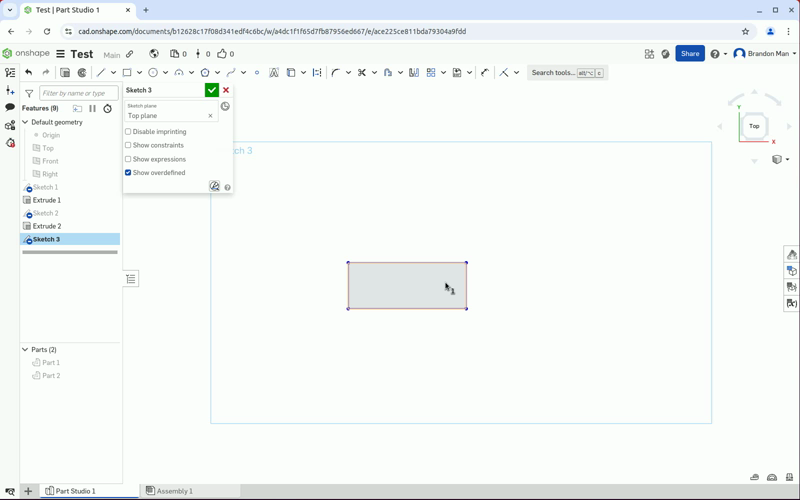
mouse_move(73, 352)
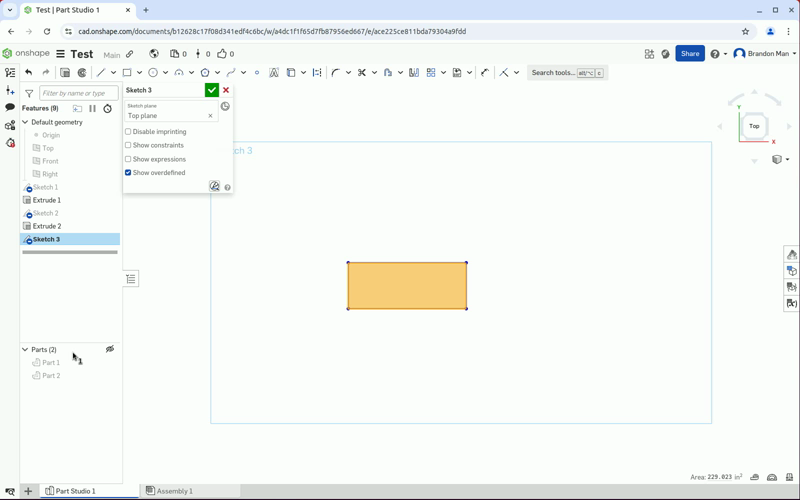
key(shift+y)
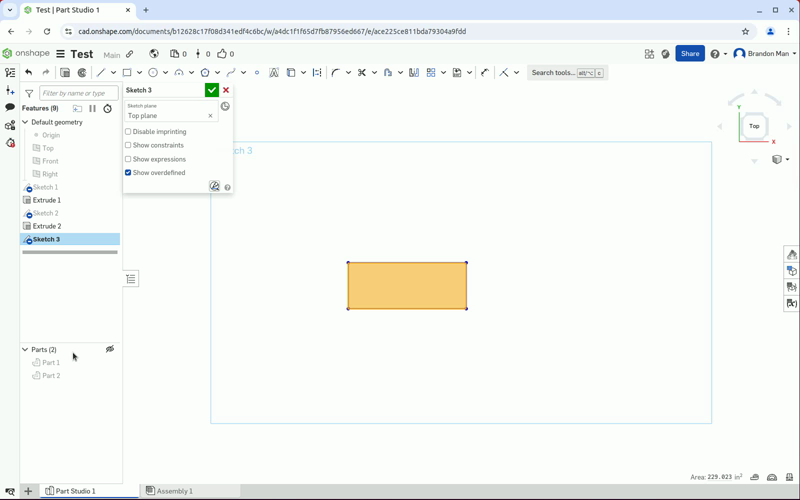
key(shift+e)
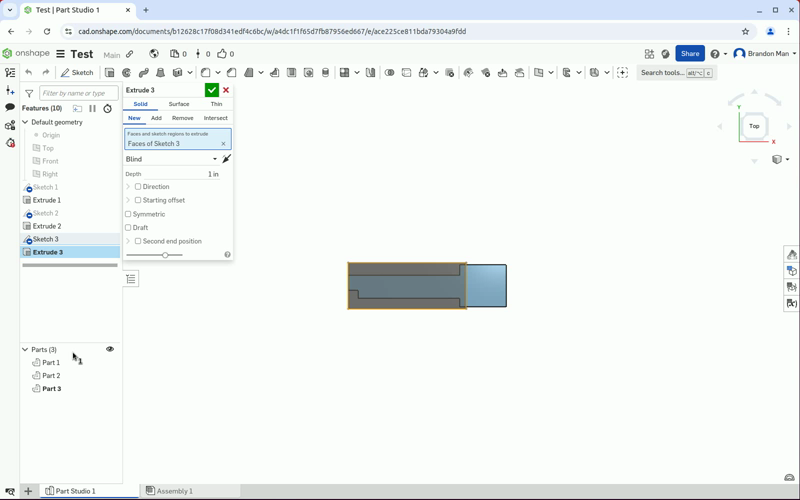
mouse_move(143, 106)
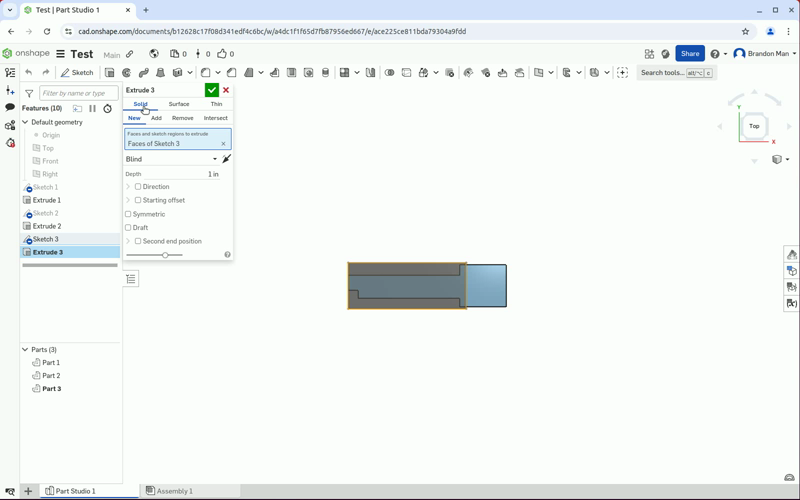
click(143, 106)
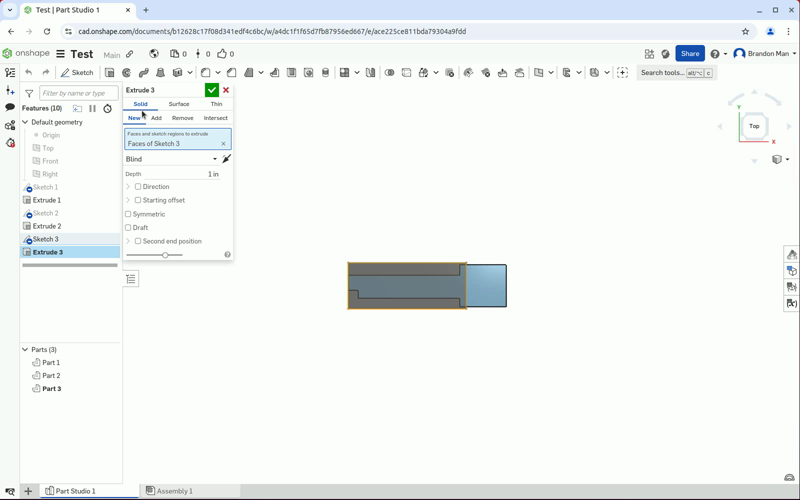
mouse_move(137, 120)
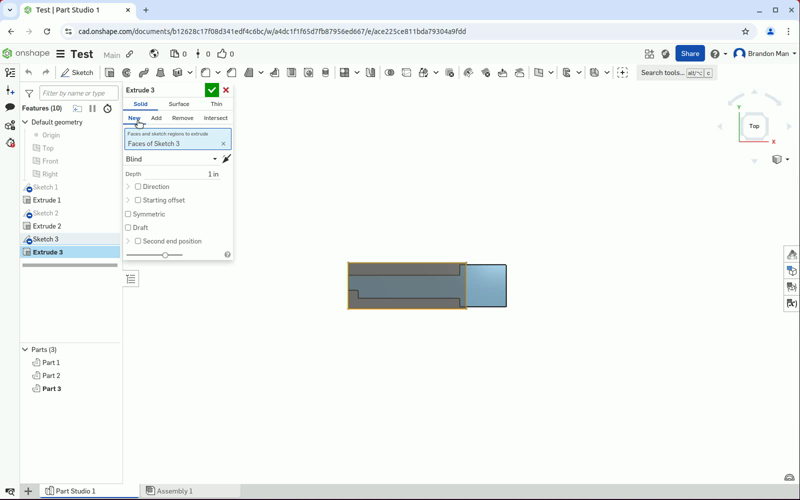
click(137, 120)
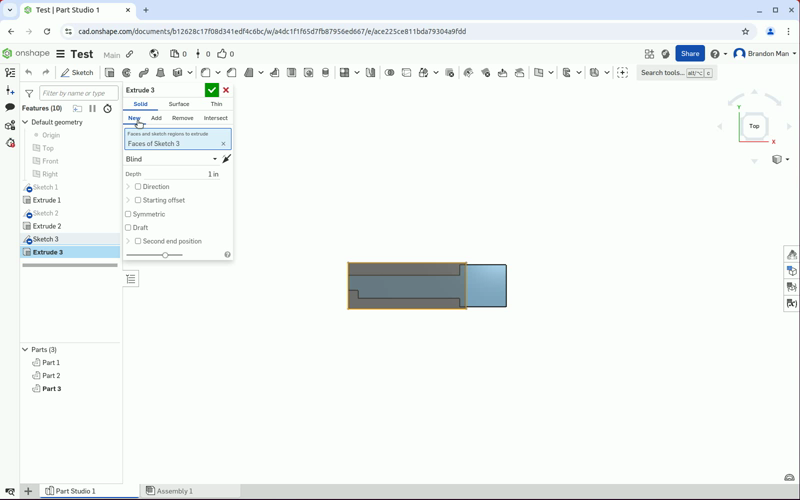
key(tab, 4)
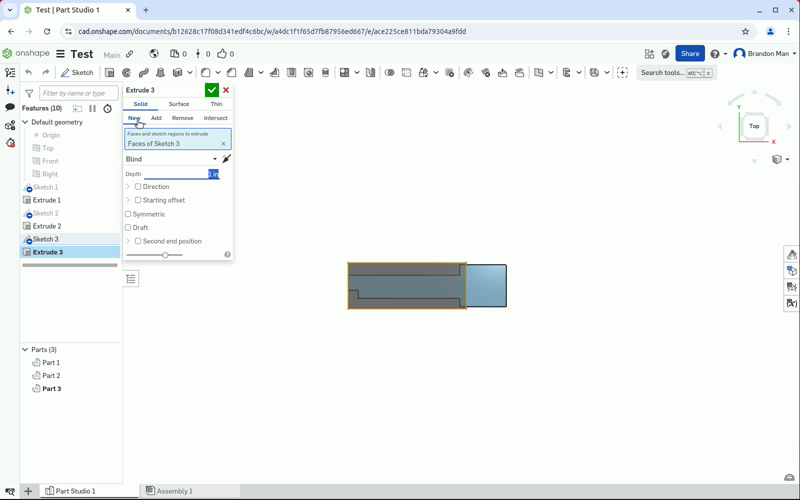
text(-4.814)
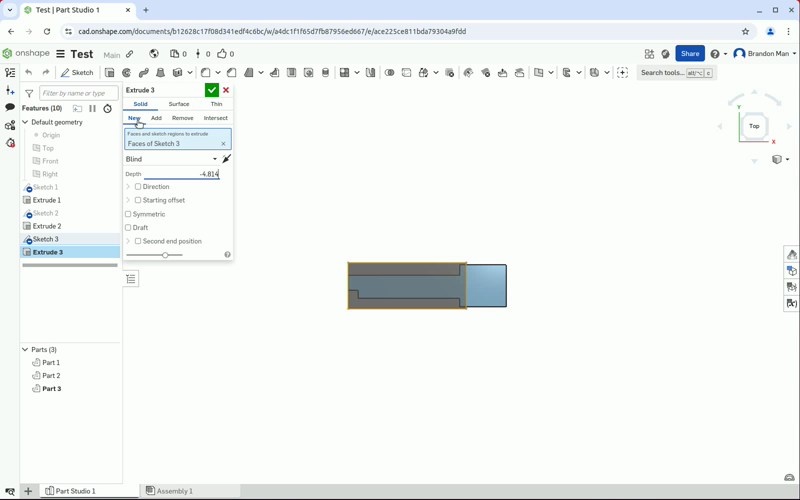
key(enter)
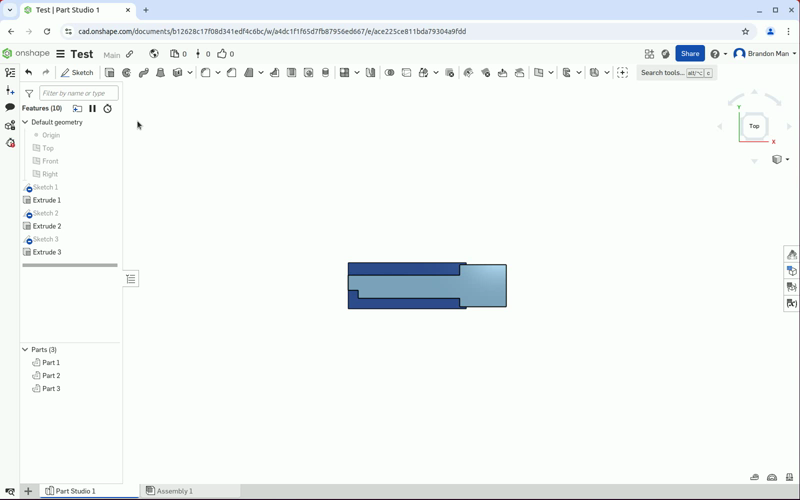
key(shift+h)
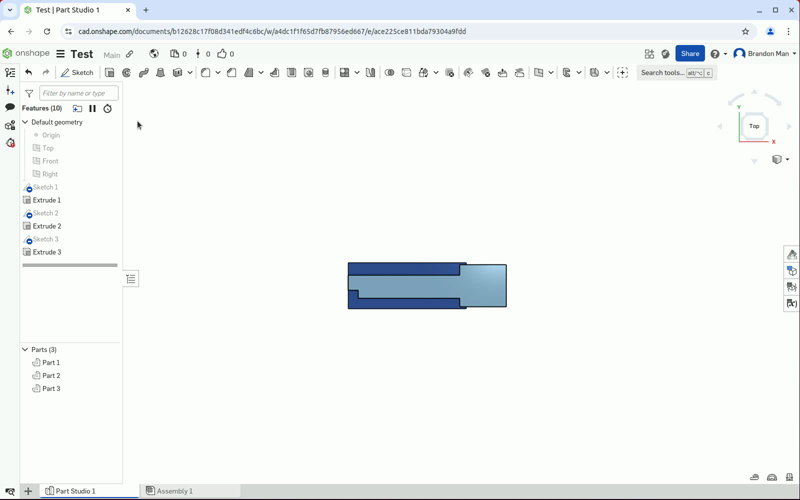
key(shift+h)
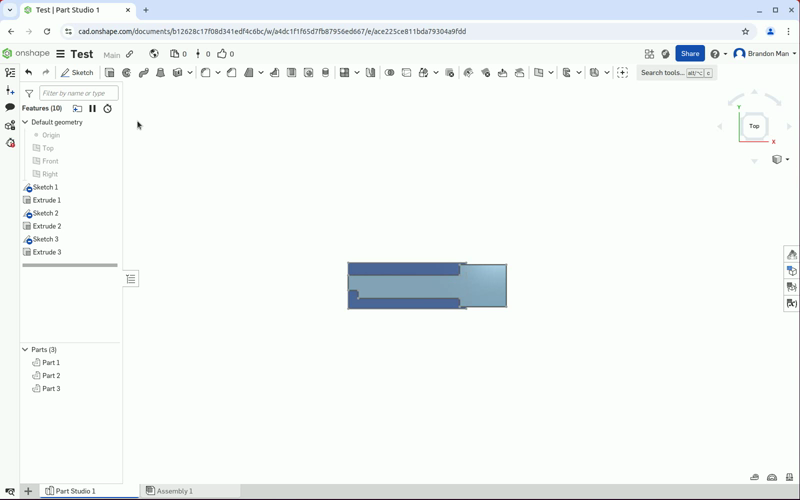
key(shift+7)
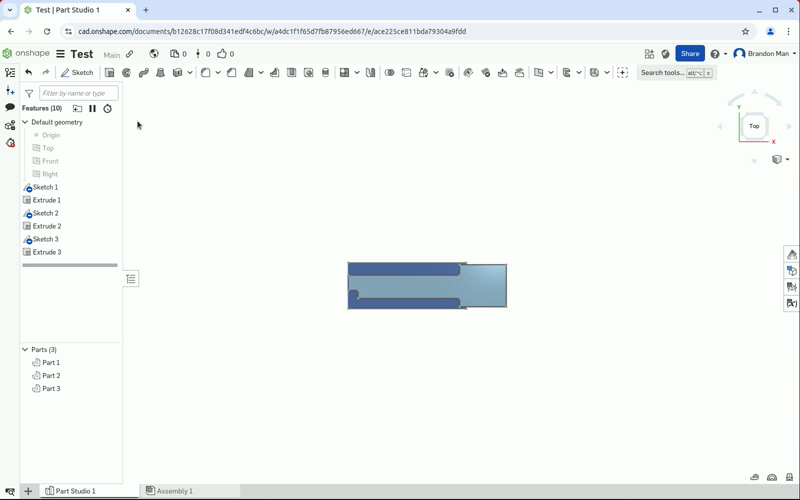
key(up, 3)
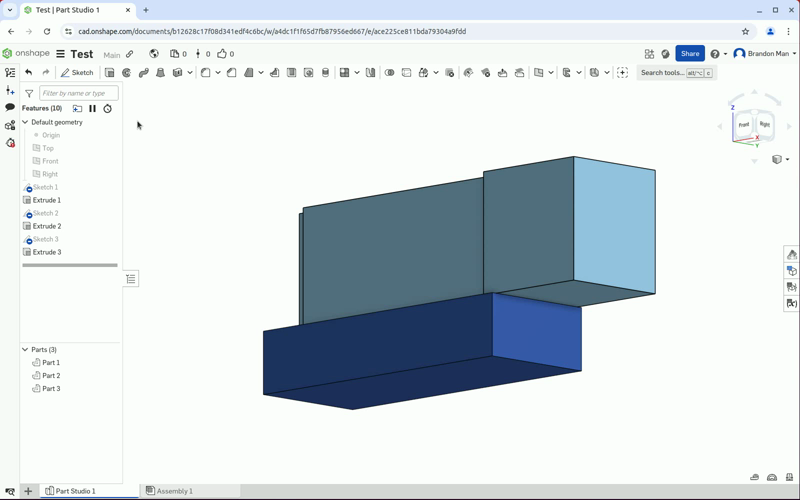
key(left, 3)
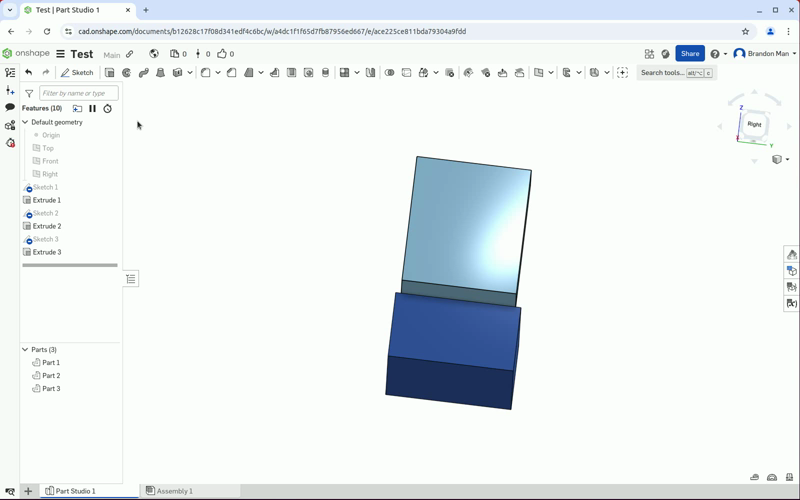
key(right, 3)
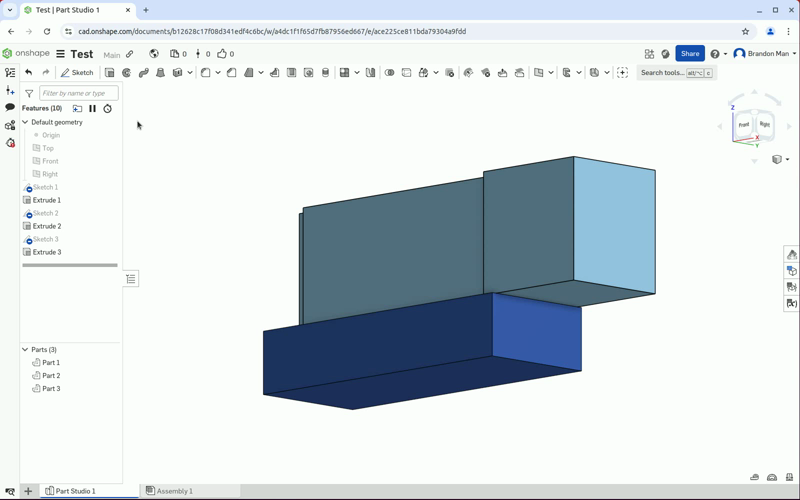
key(down, 3)
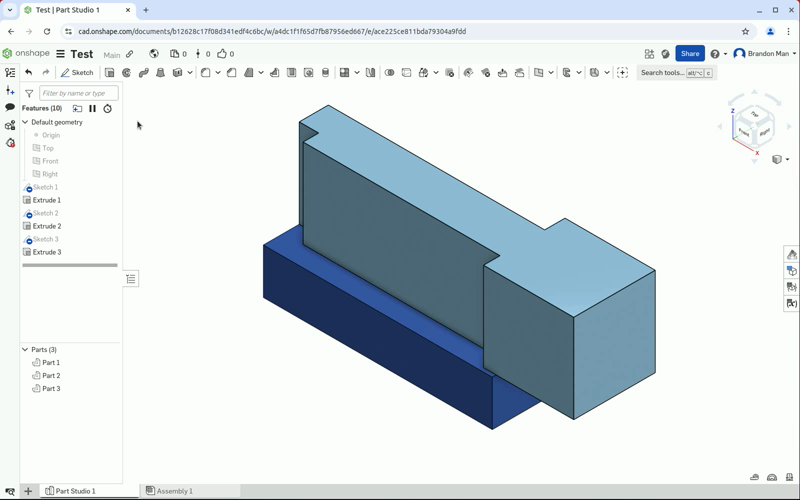
mouse_move(73, 189)
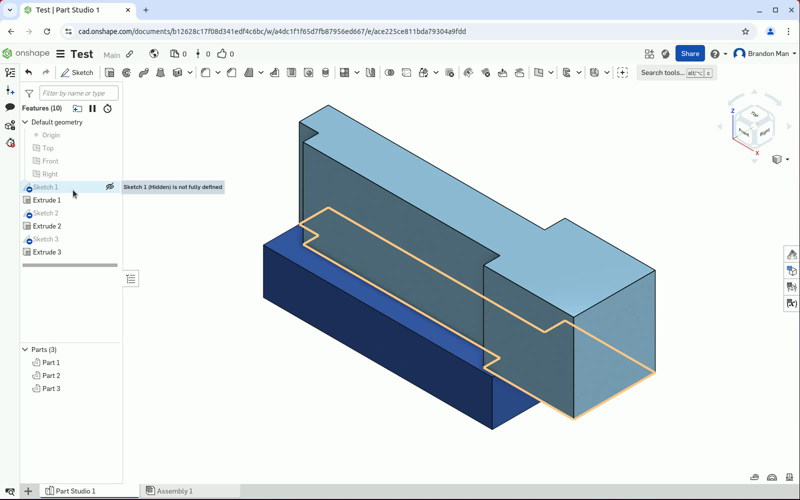
click(73, 189)